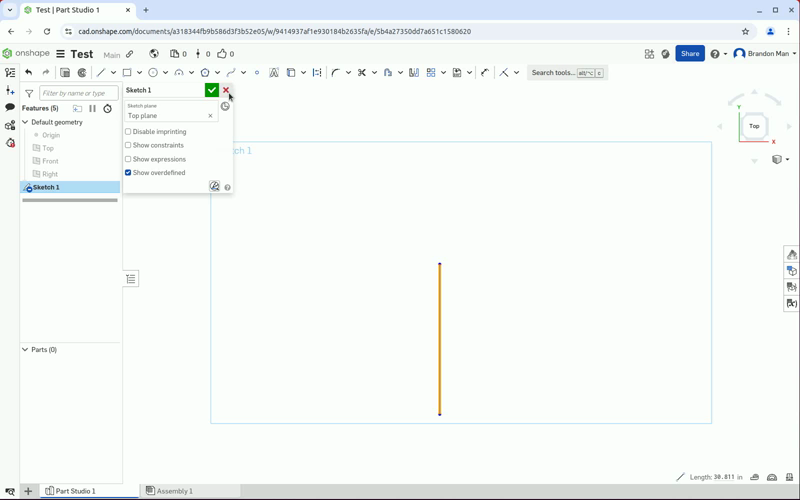
key(shift+h)
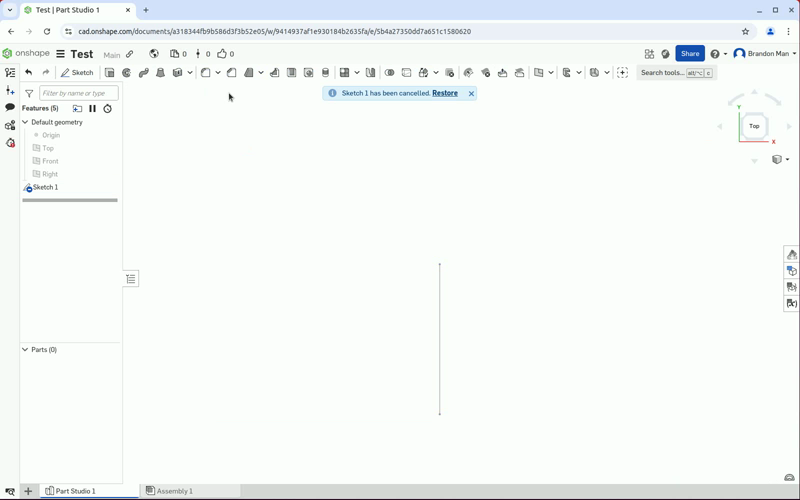
key(shift+s)
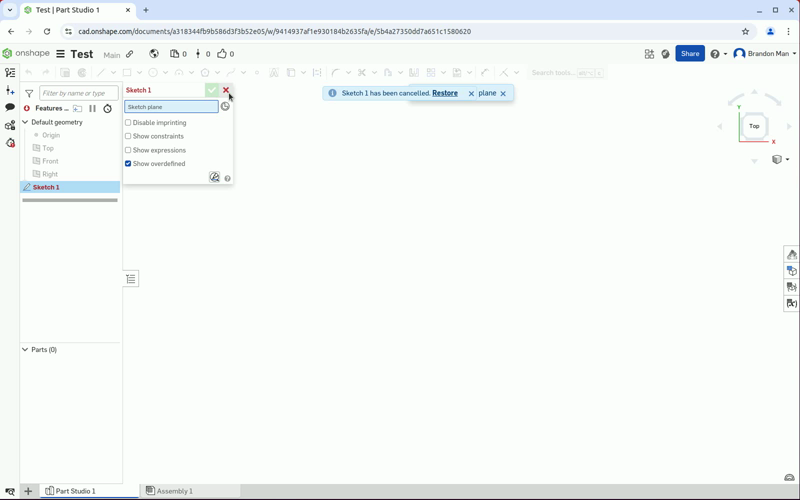
mouse_move(73, 150)
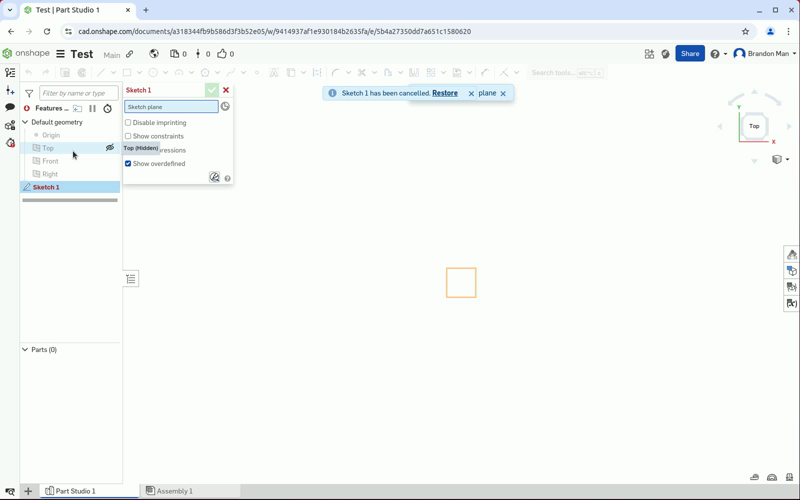
click(73, 150)
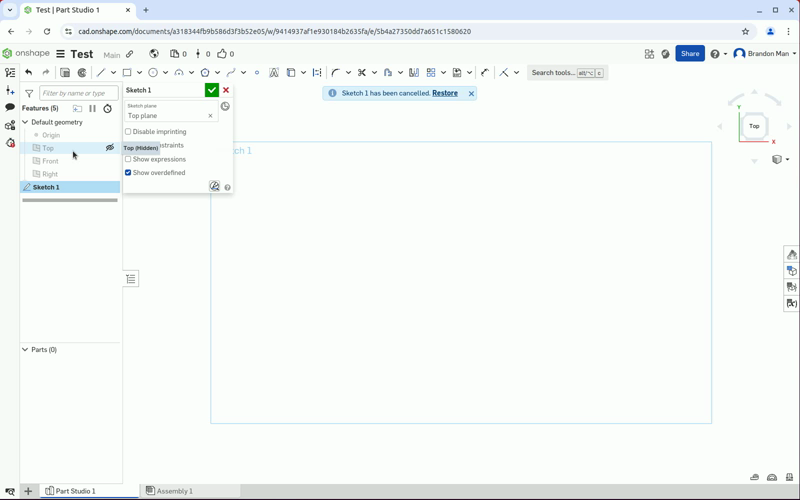
mouse_move(73, 352)
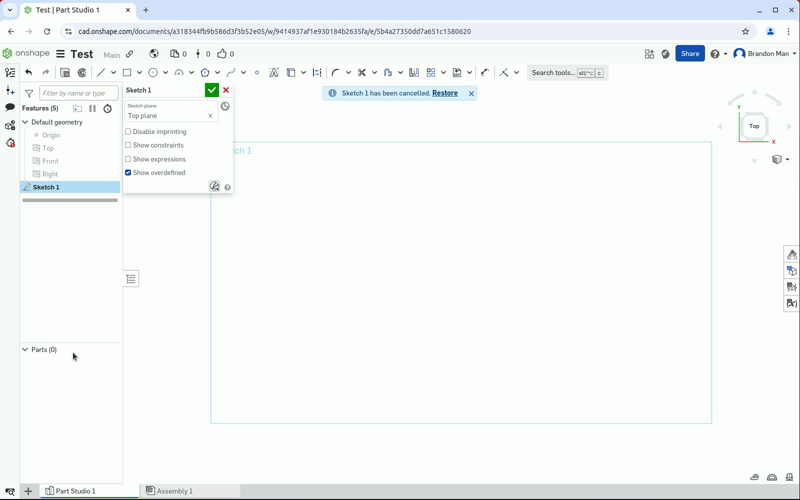
key(y)
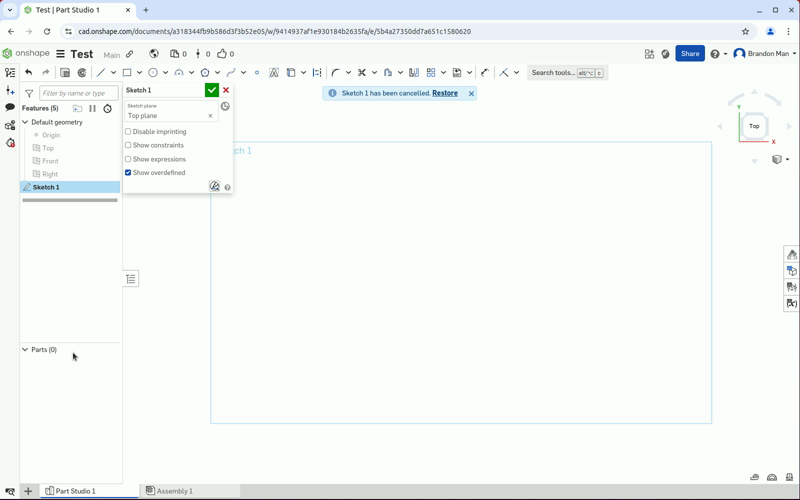
key(l)
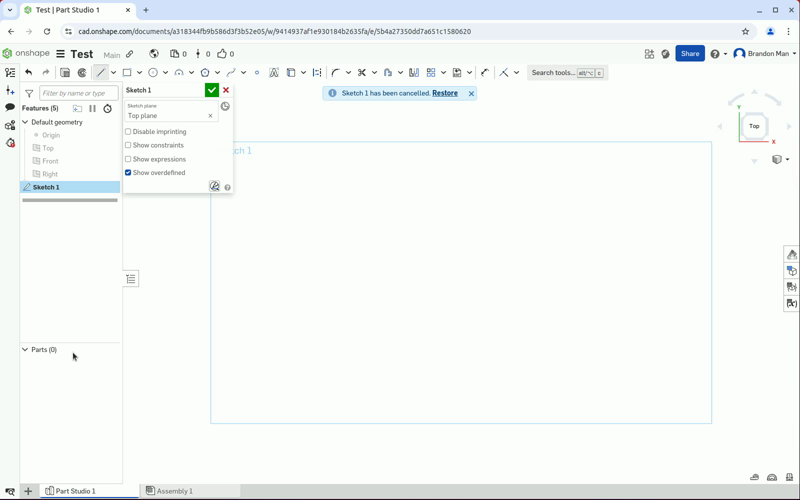
key_down(shift)
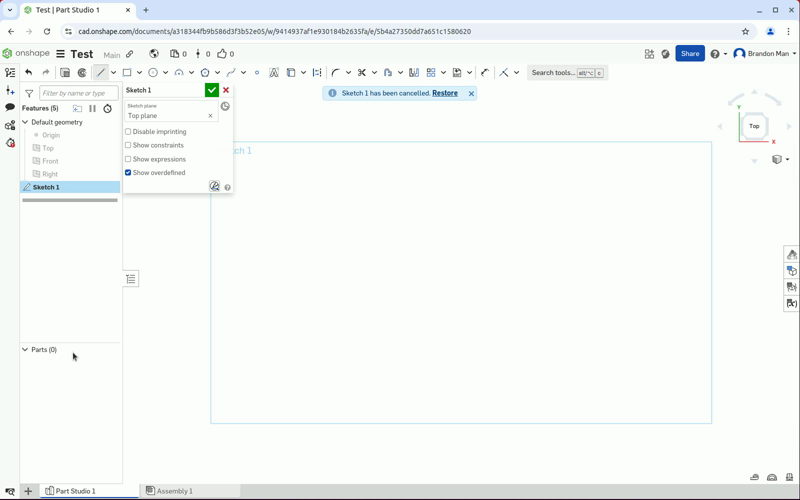
mouse_move(348, 170)
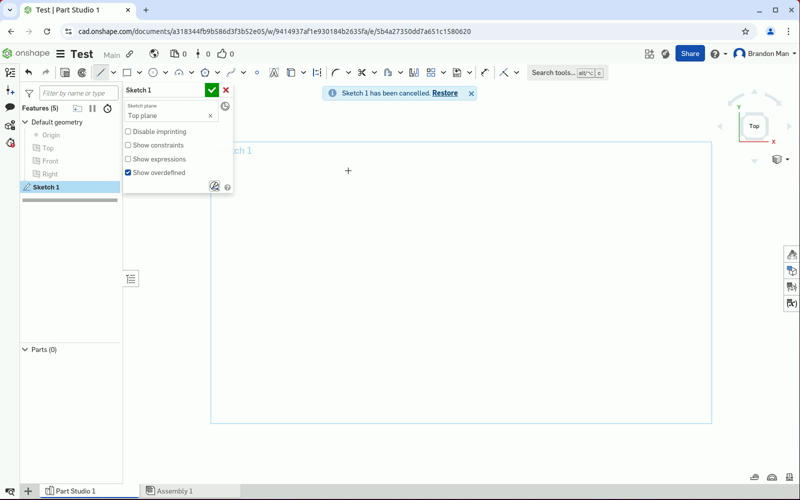
click(348, 170)
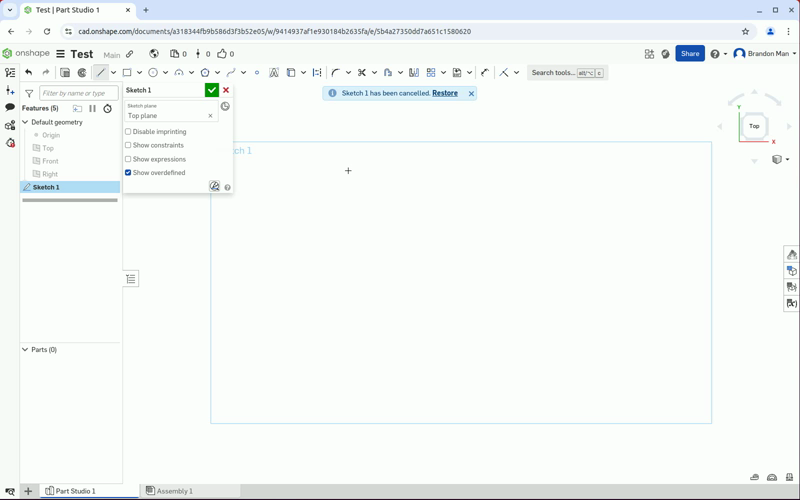
key_up(shift)
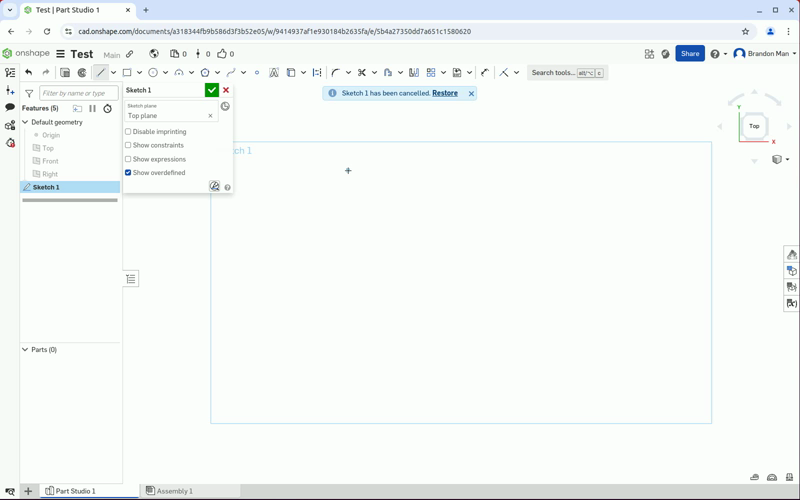
key_down(shift)
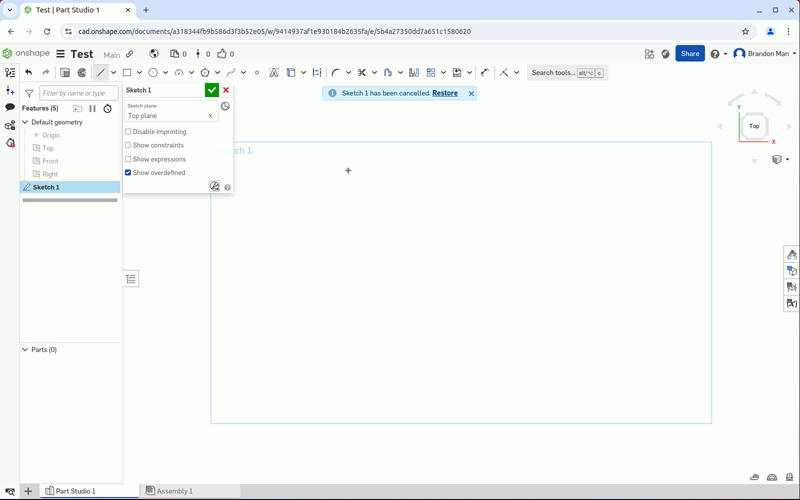
mouse_move(378, 170)
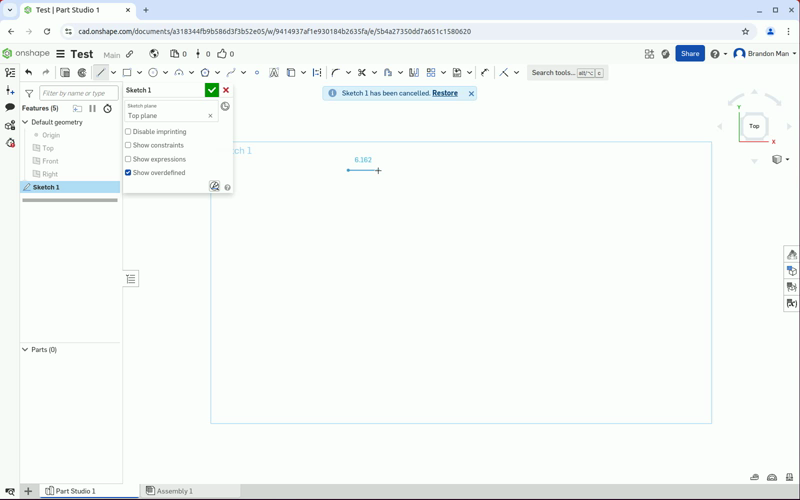
mouse_move(371, 194)
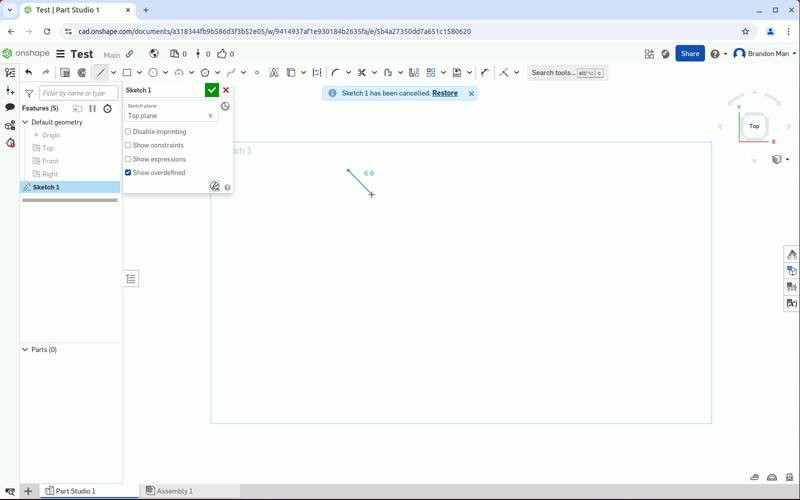
click(371, 194)
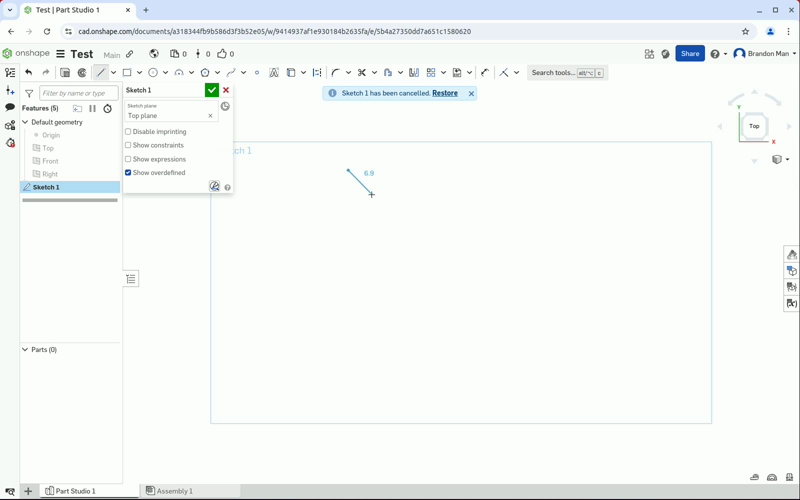
key_up(shift)
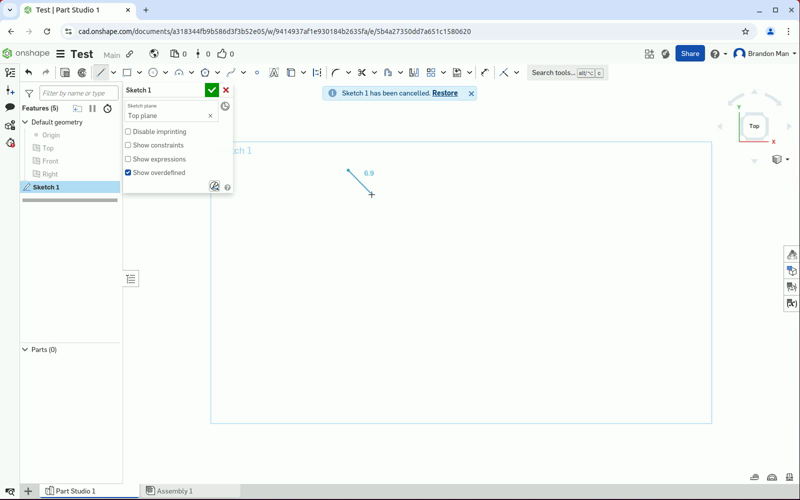
key_down(shift)
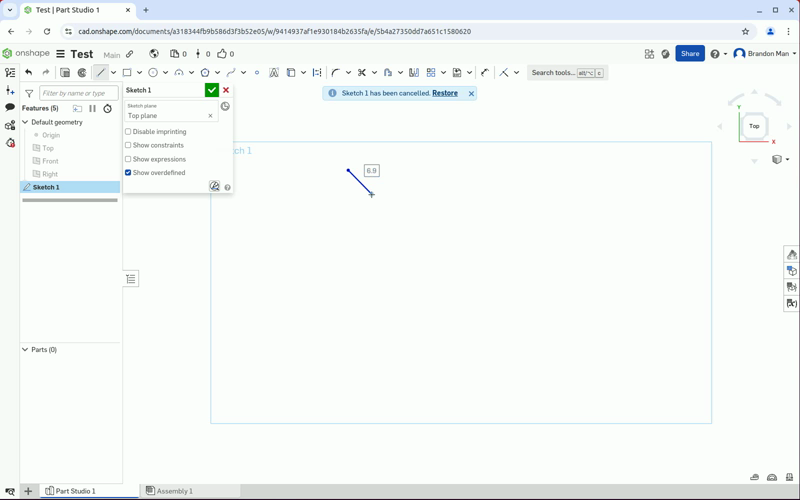
mouse_move(401, 194)
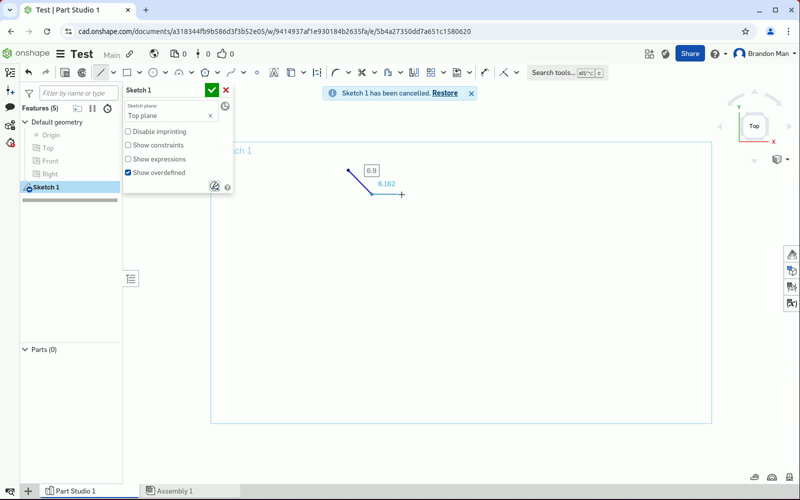
mouse_move(376, 186)
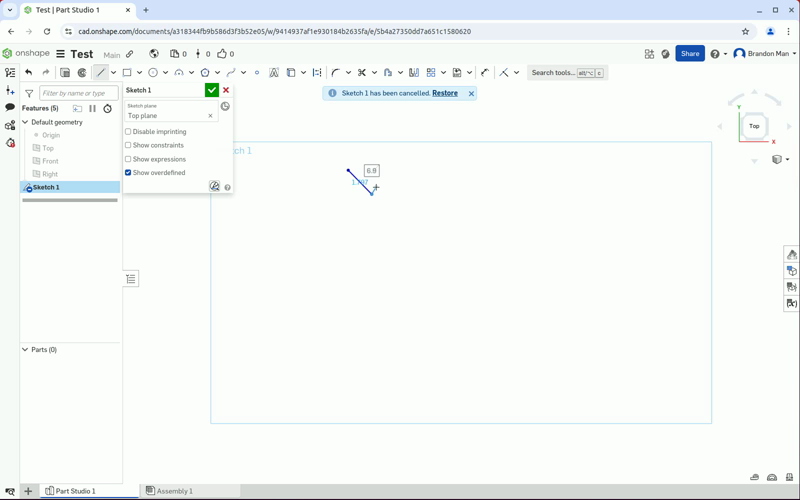
click(376, 186)
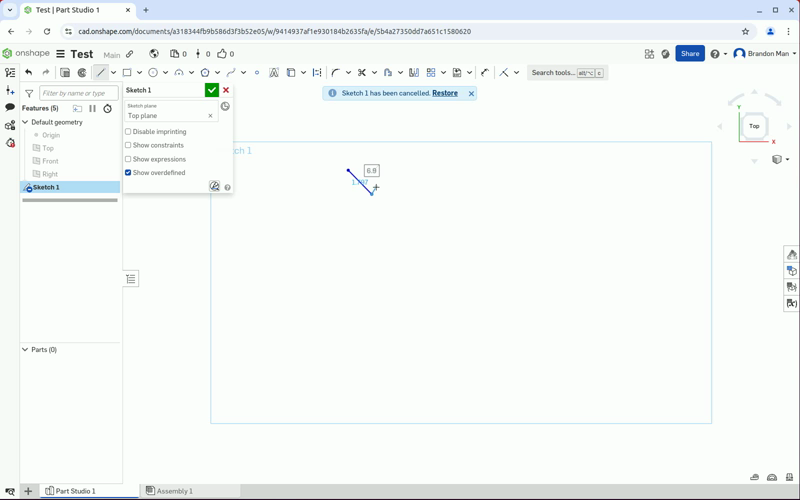
key_up(shift)
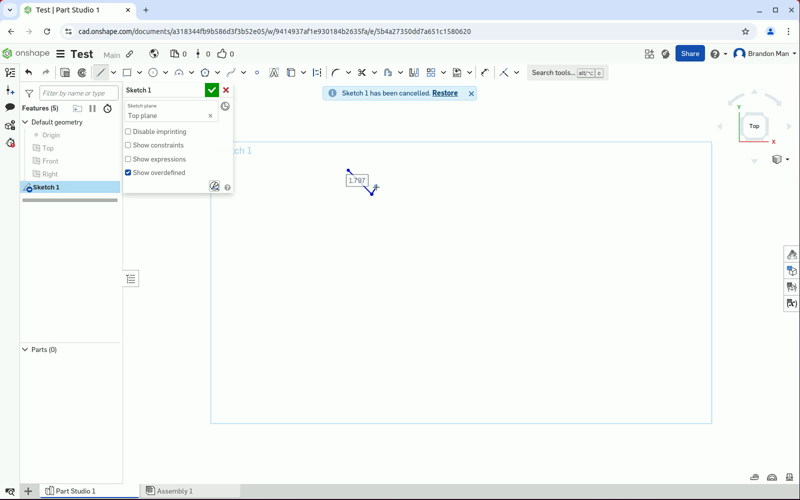
key_down(shift)
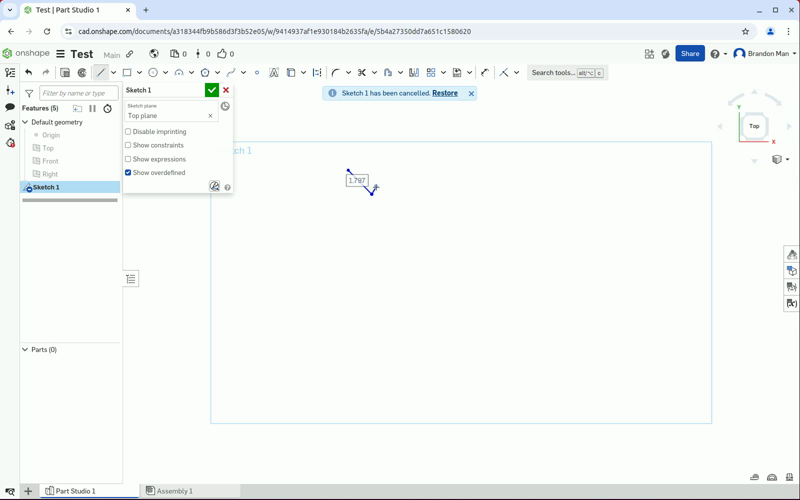
mouse_move(406, 186)
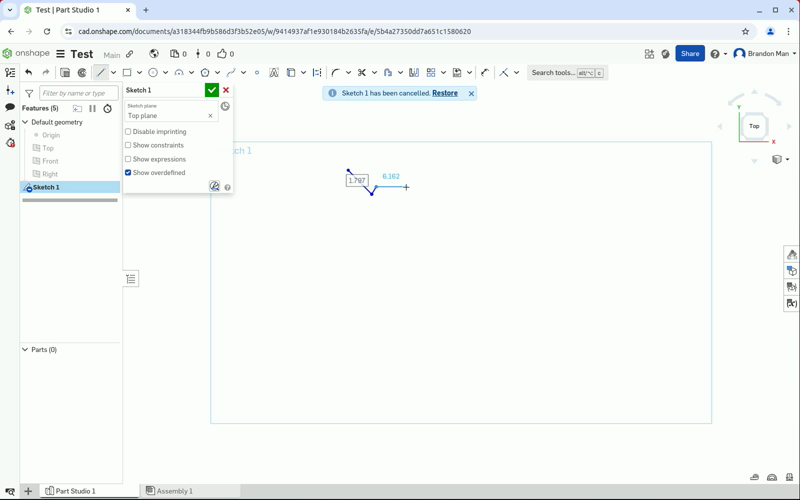
mouse_move(388, 198)
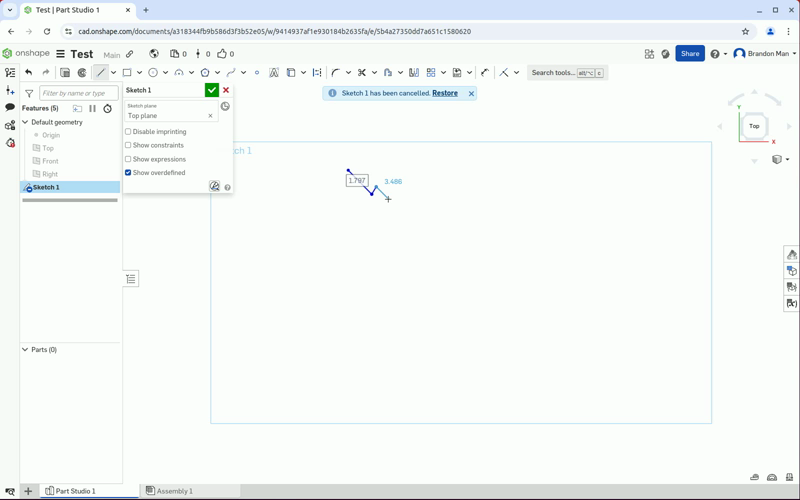
click(388, 198)
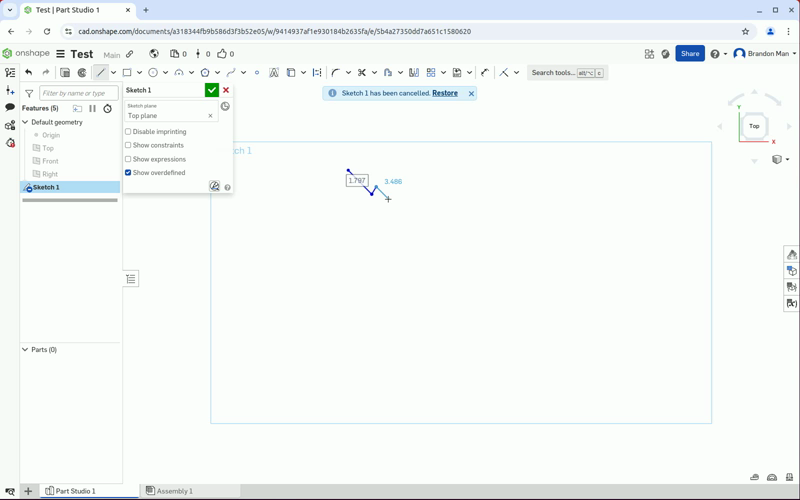
key_up(shift)
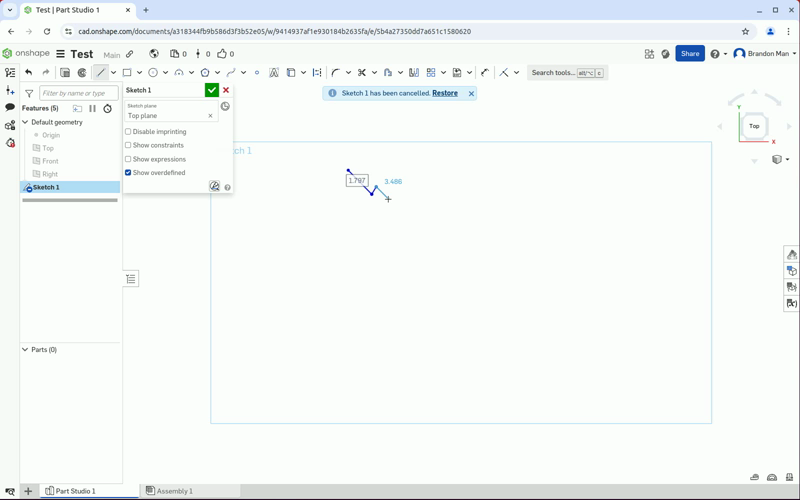
key_down(shift)
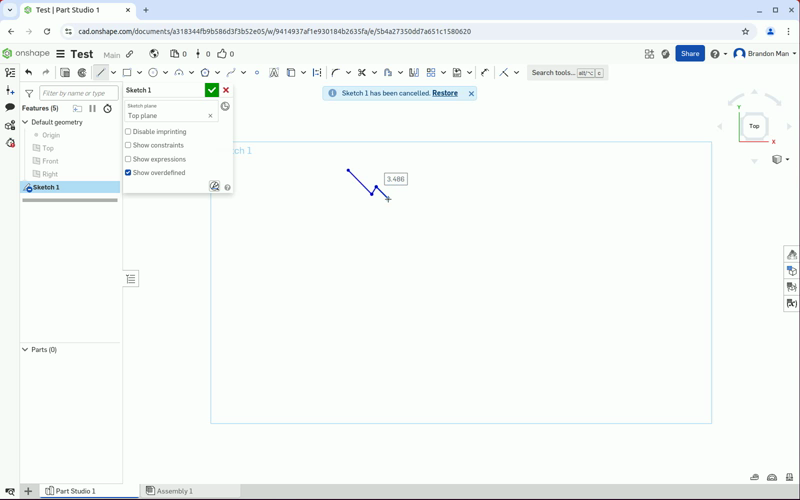
mouse_move(418, 198)
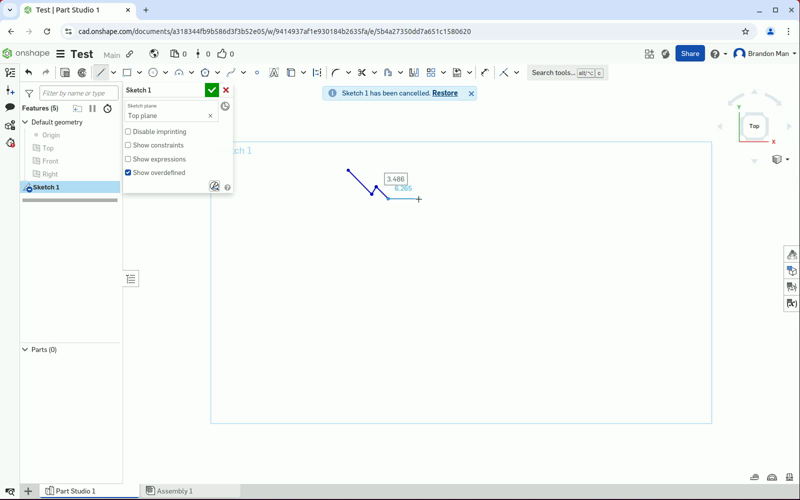
mouse_move(383, 205)
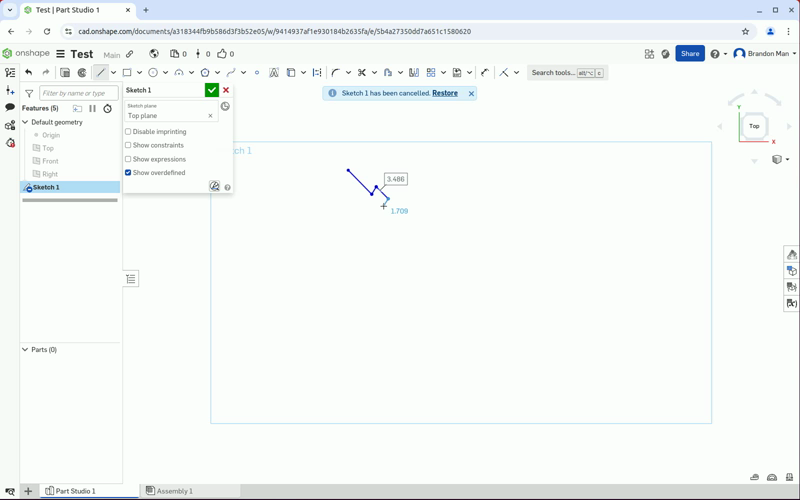
click(383, 205)
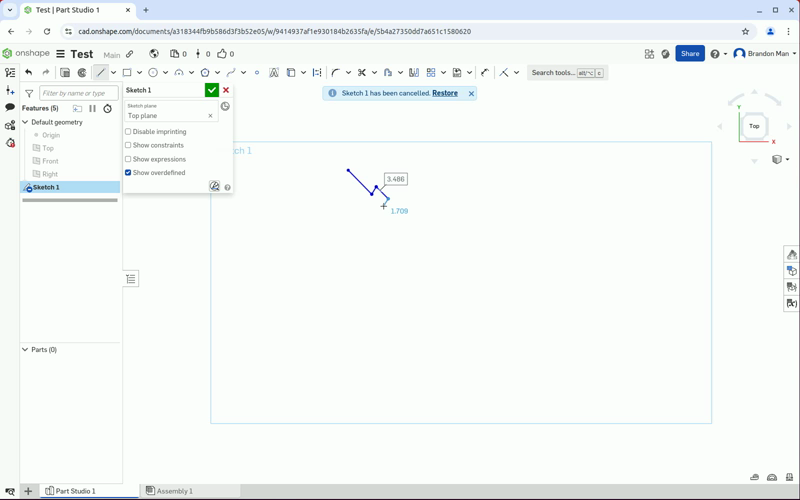
key_up(shift)
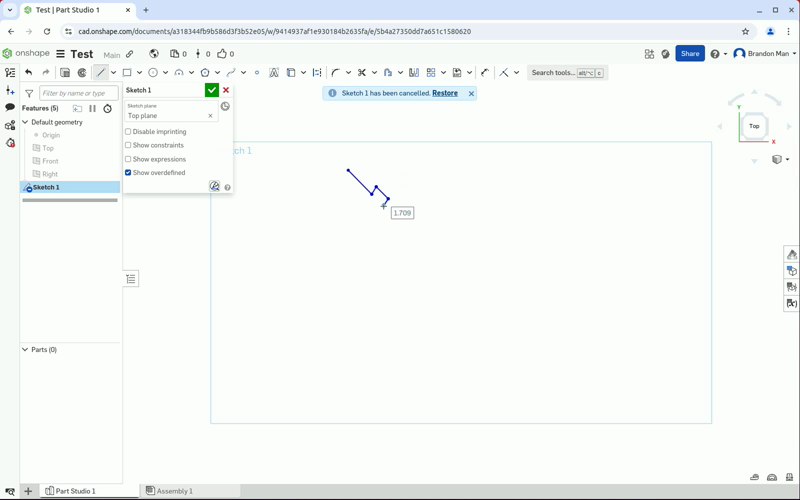
key_down(shift)
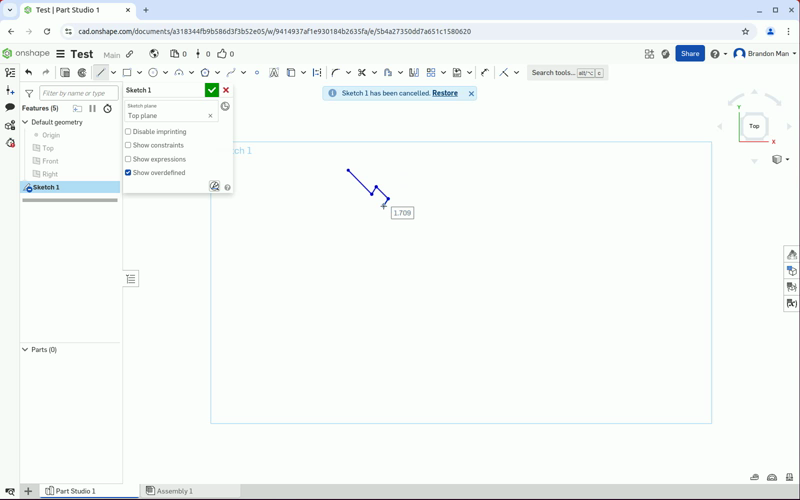
mouse_move(461, 283)
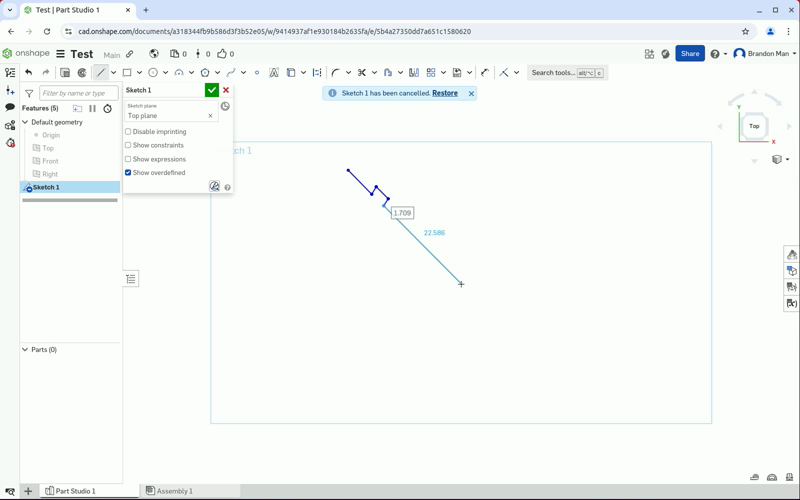
click(461, 283)
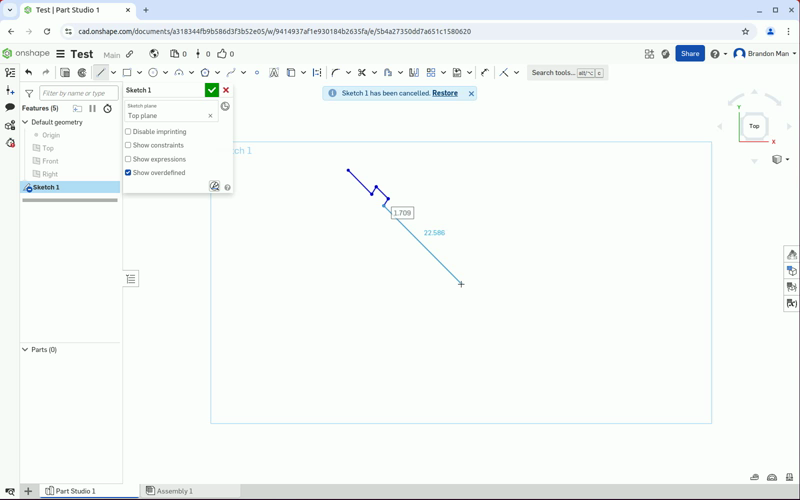
key_up(shift)
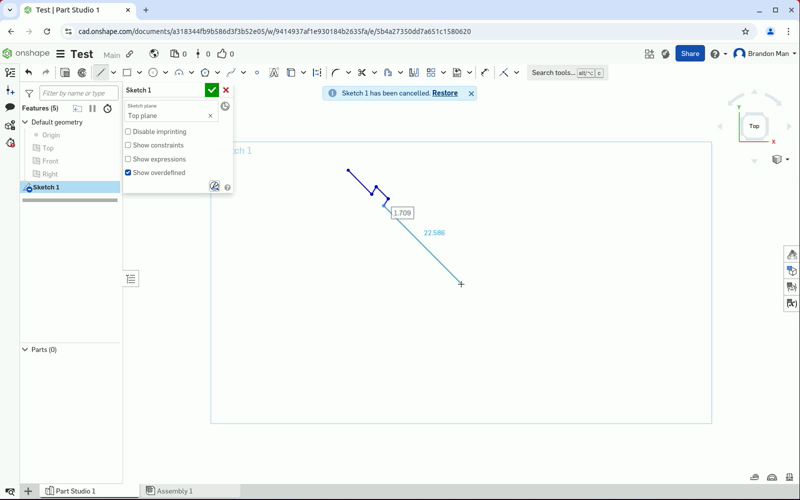
key_down(shift)
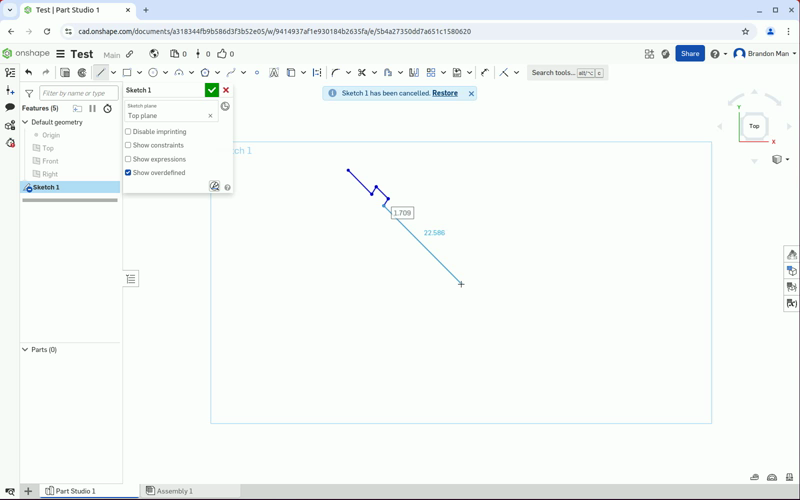
mouse_move(572, 283)
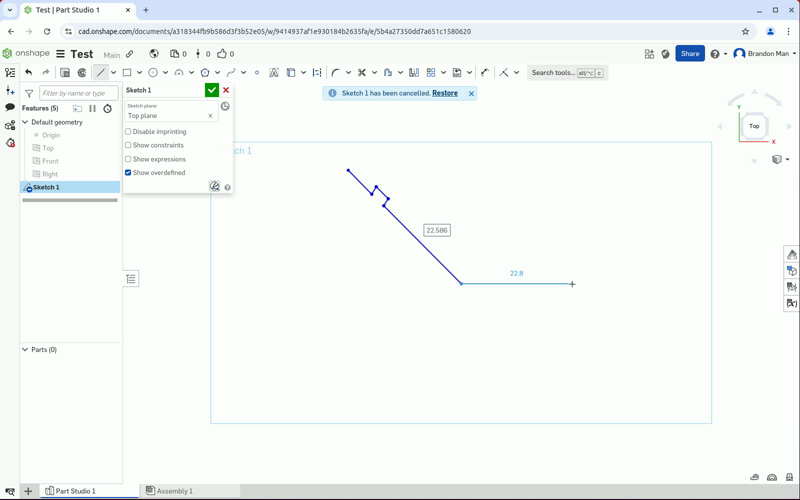
click(572, 283)
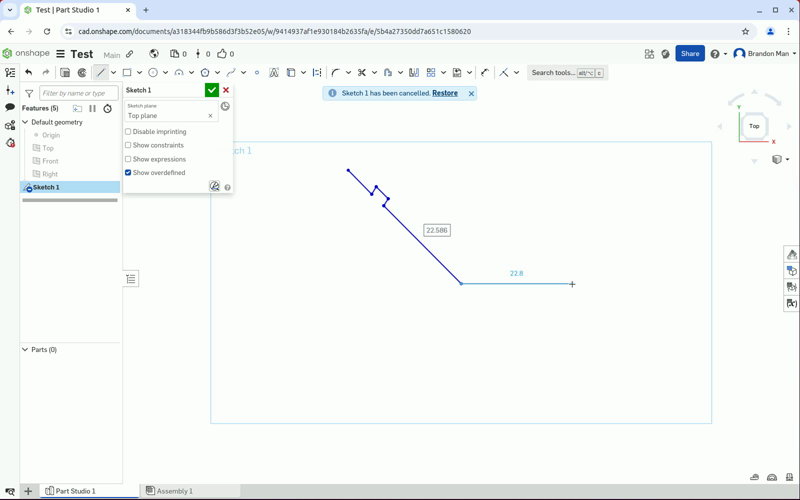
key_up(shift)
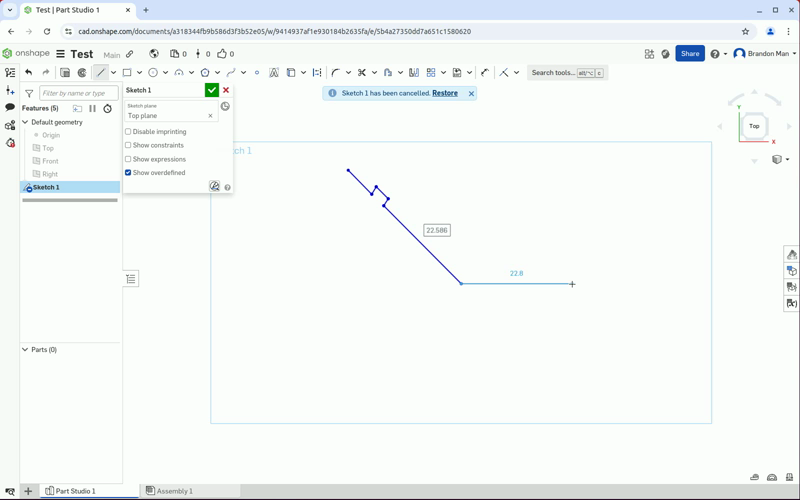
key_down(shift)
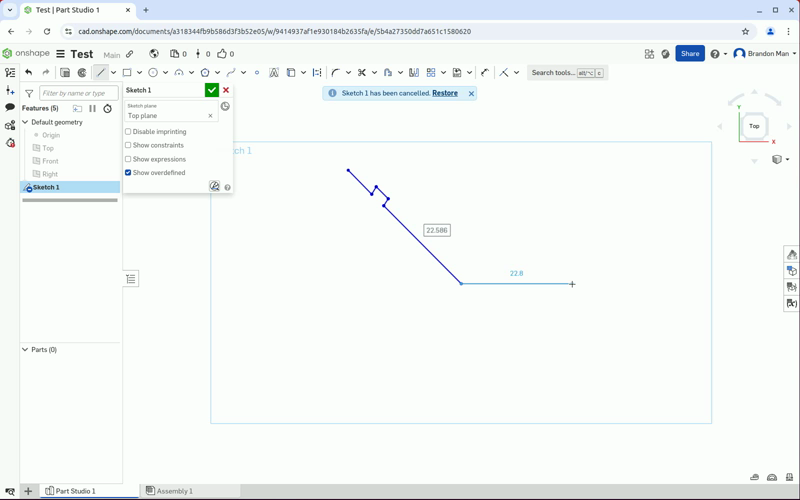
mouse_move(572, 170)
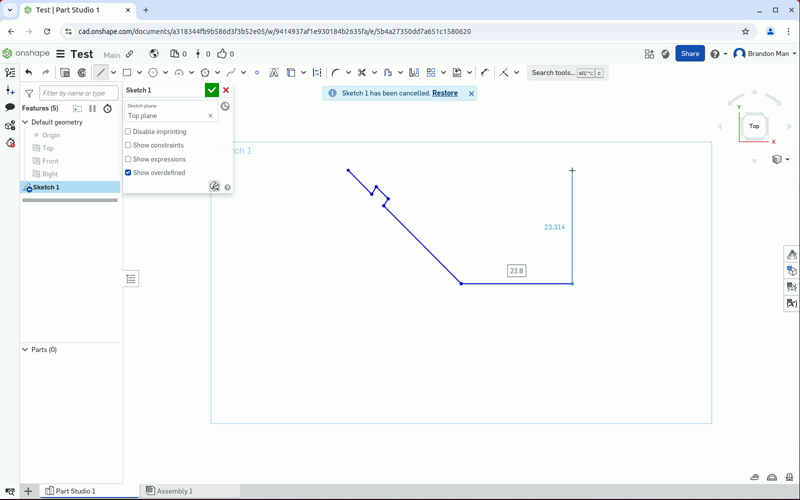
click(572, 170)
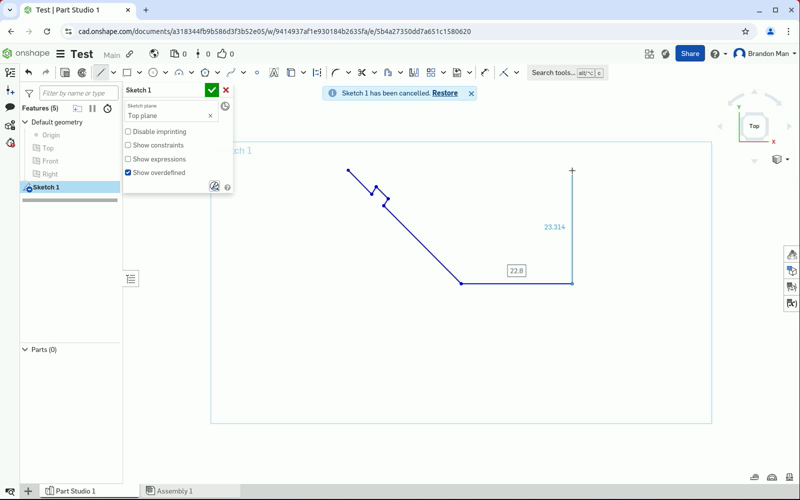
key_up(shift)
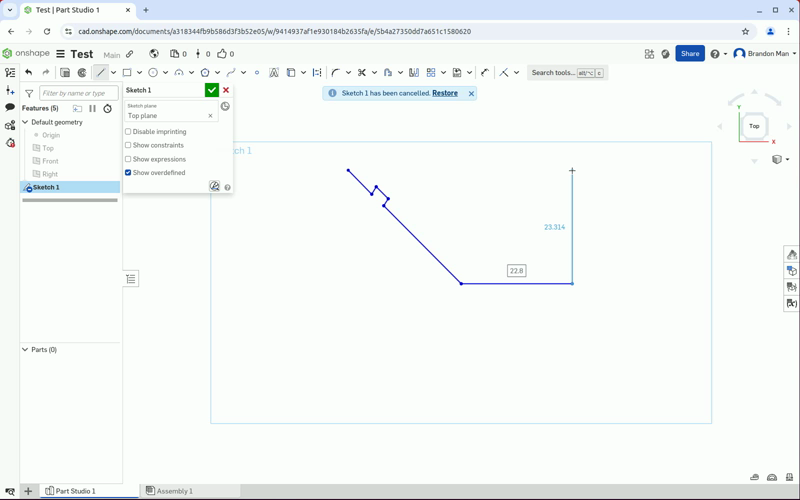
key_down(shift)
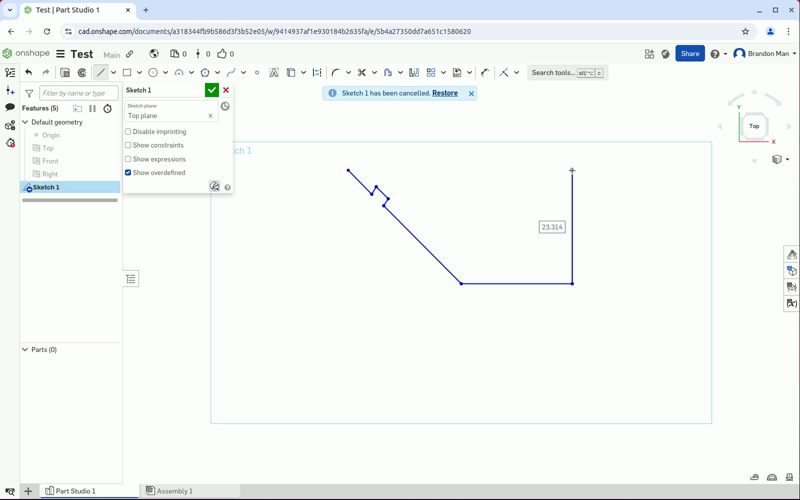
mouse_move(348, 170)
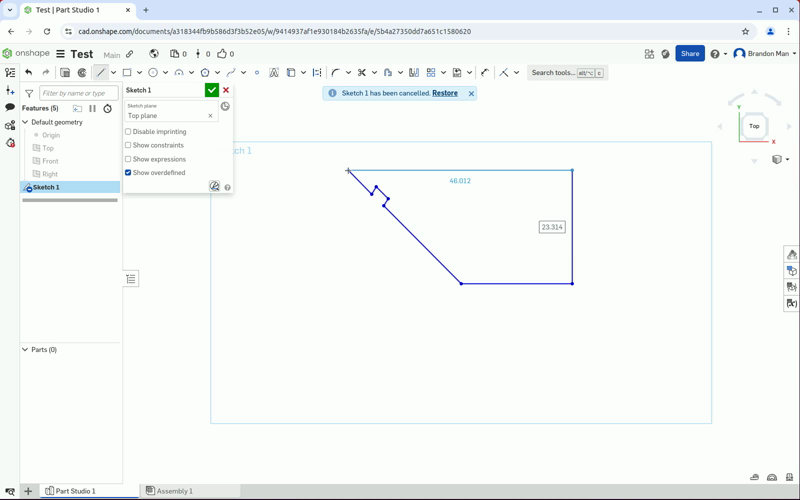
key_up(shift)
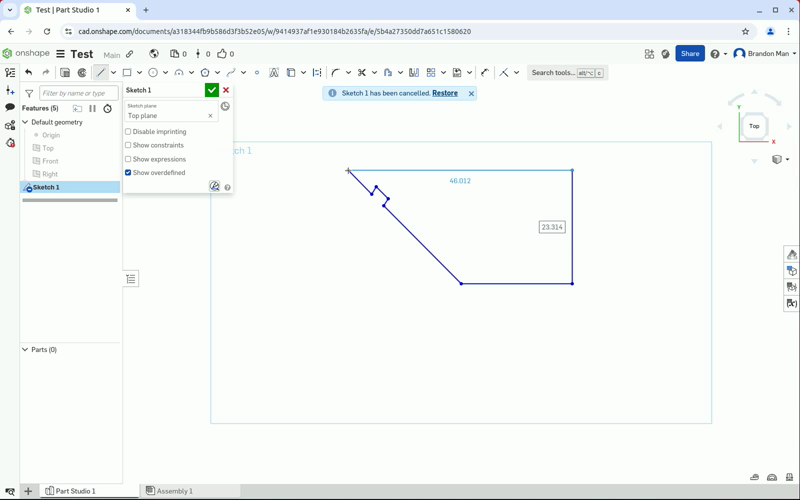
click(348, 170)
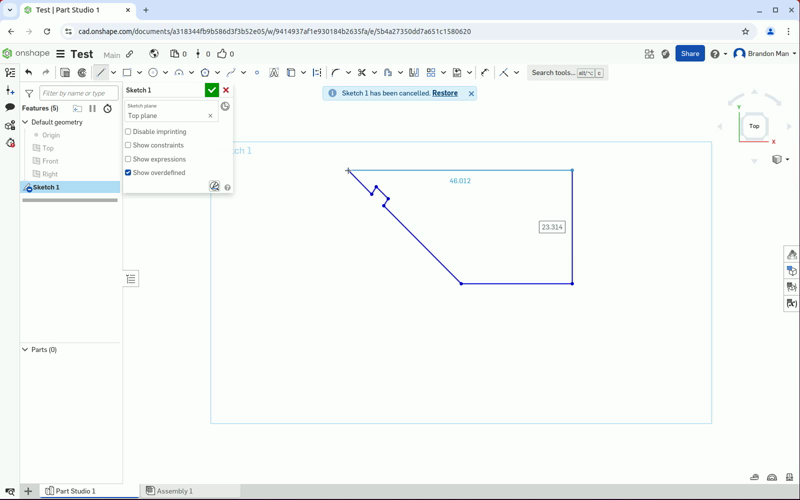
key(esc)
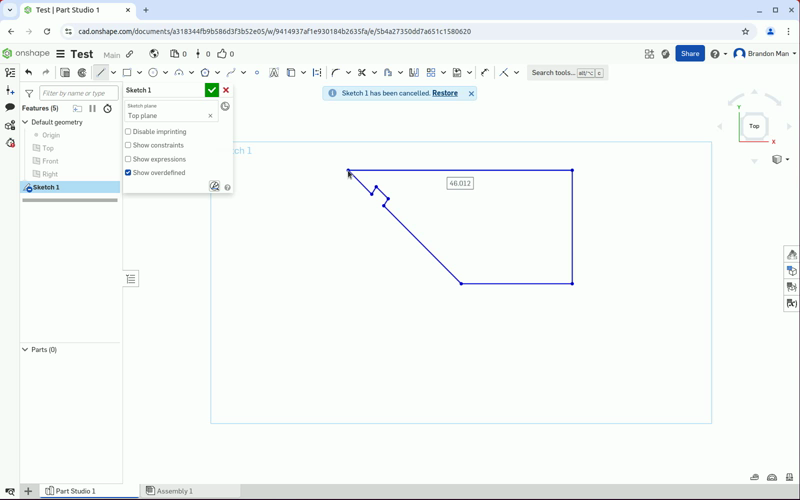
key(l)
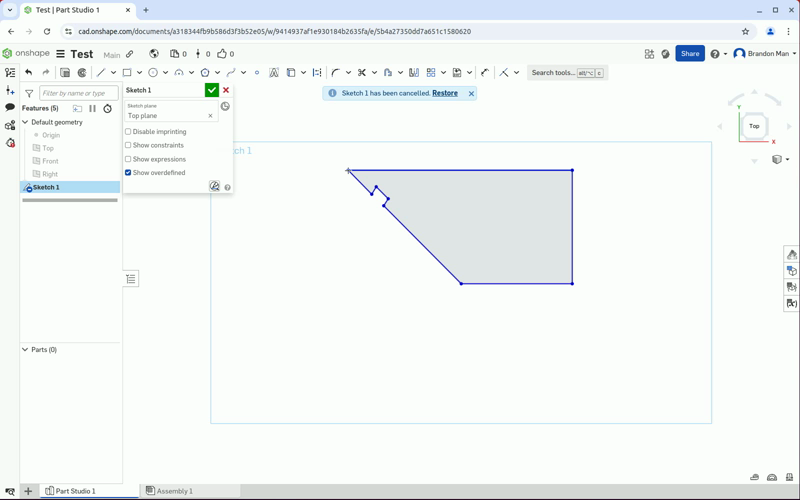
key_down(shift)
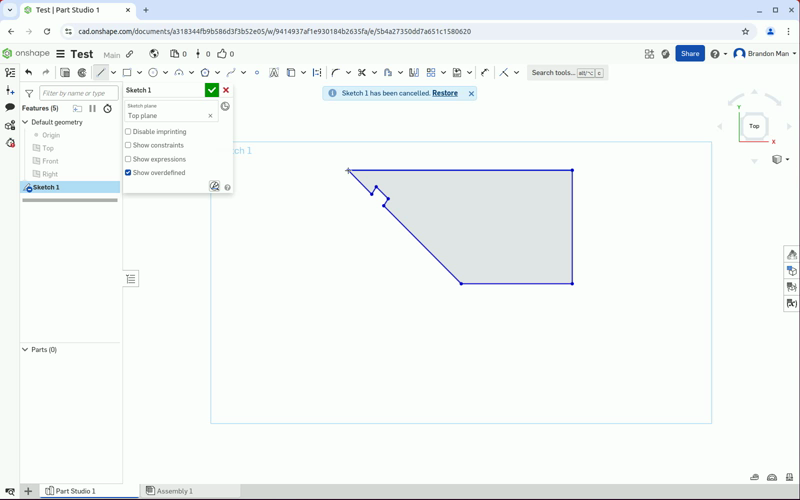
mouse_move(532, 198)
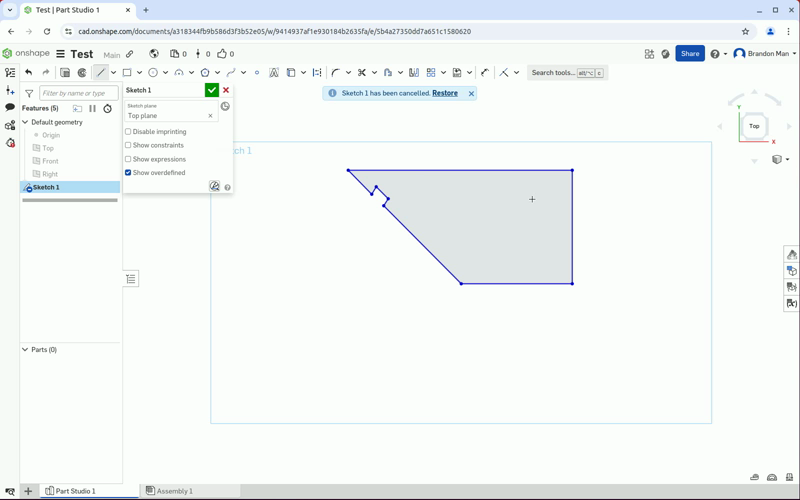
click(532, 198)
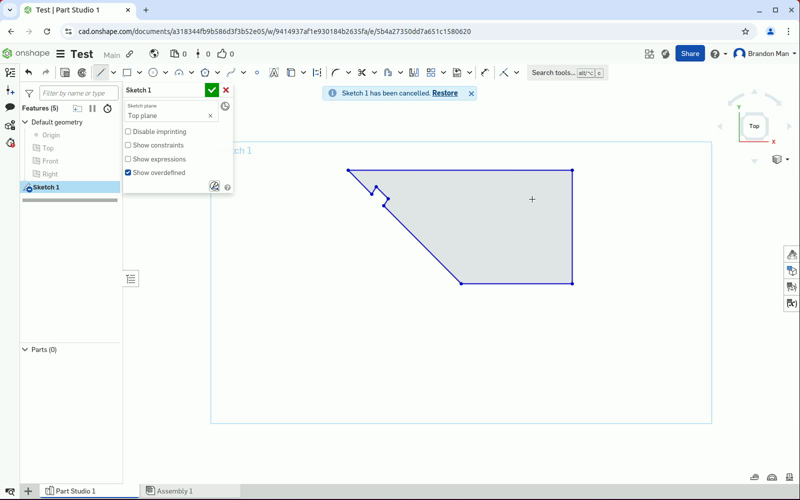
key_up(shift)
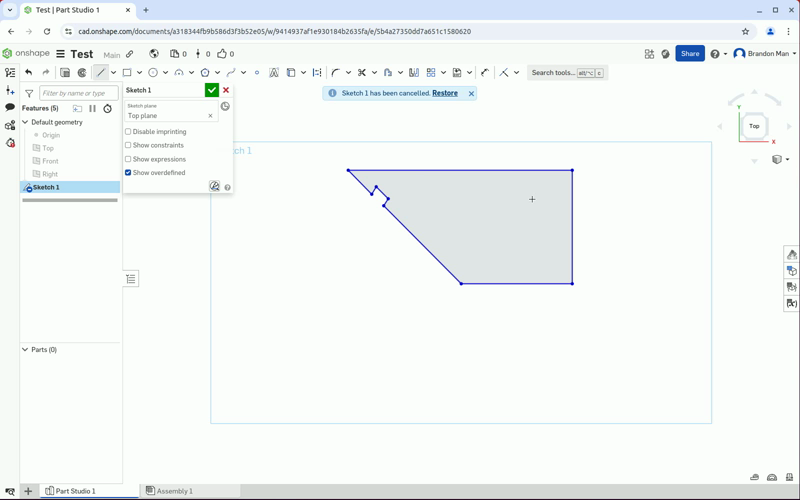
key_down(shift)
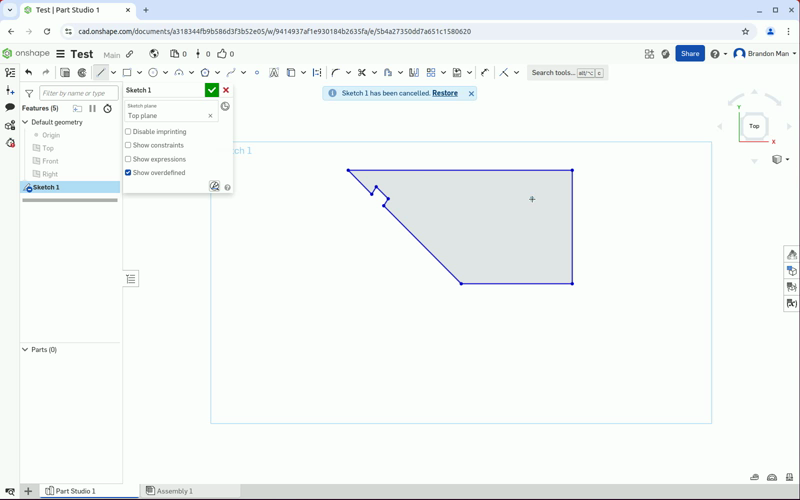
mouse_move(562, 198)
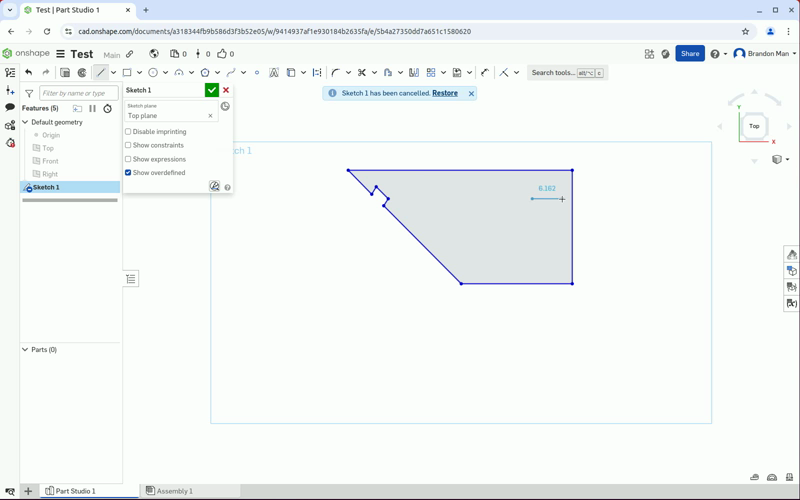
mouse_move(543, 210)
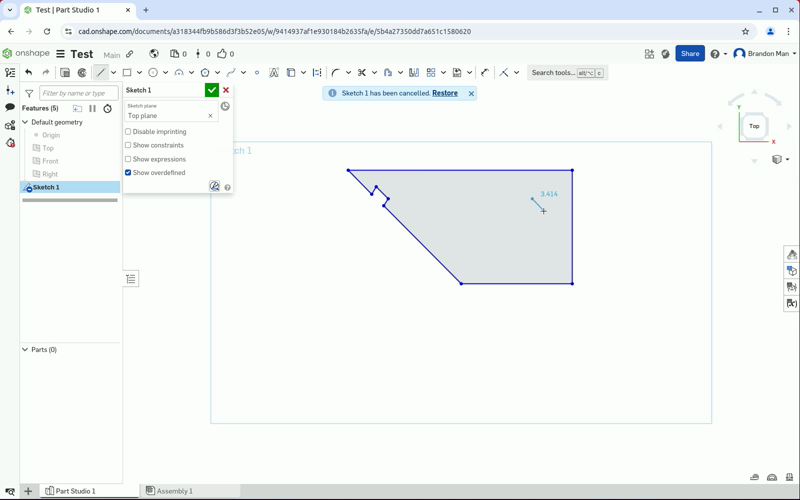
click(543, 210)
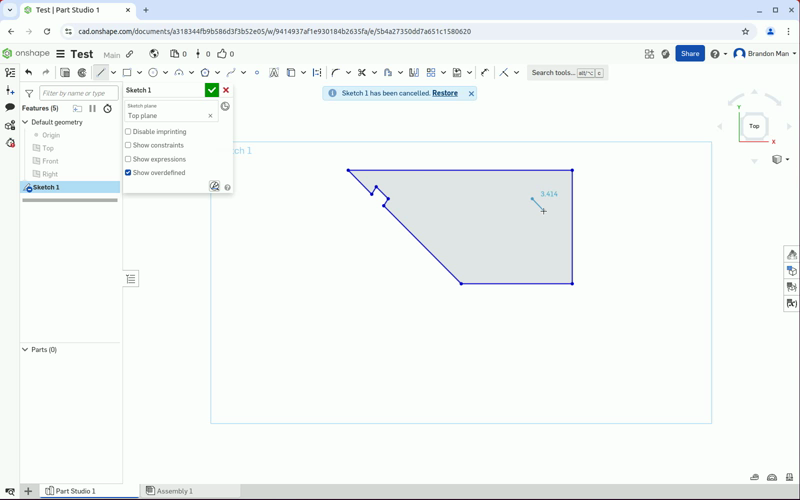
key_up(shift)
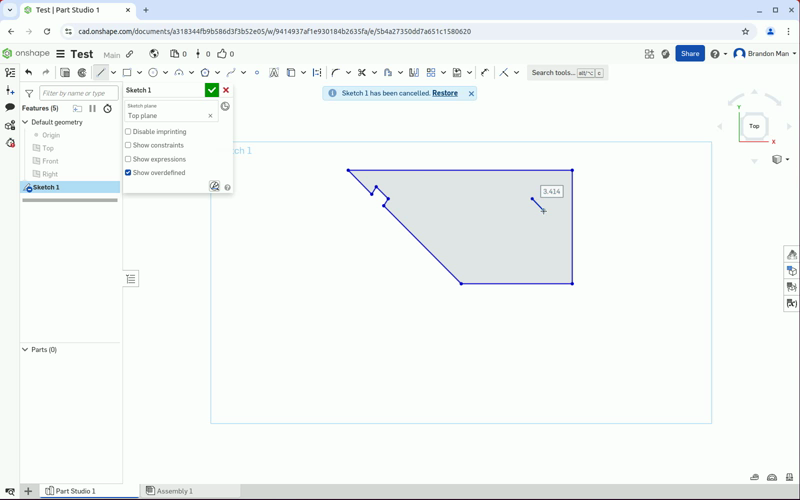
key_down(shift)
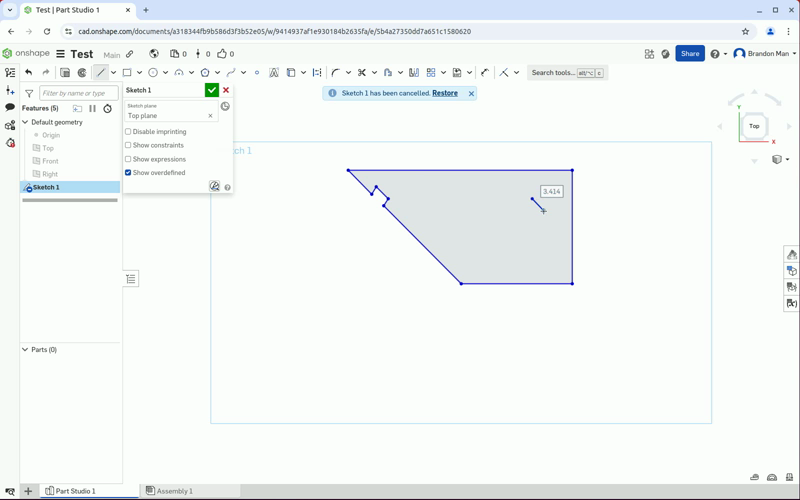
mouse_move(573, 210)
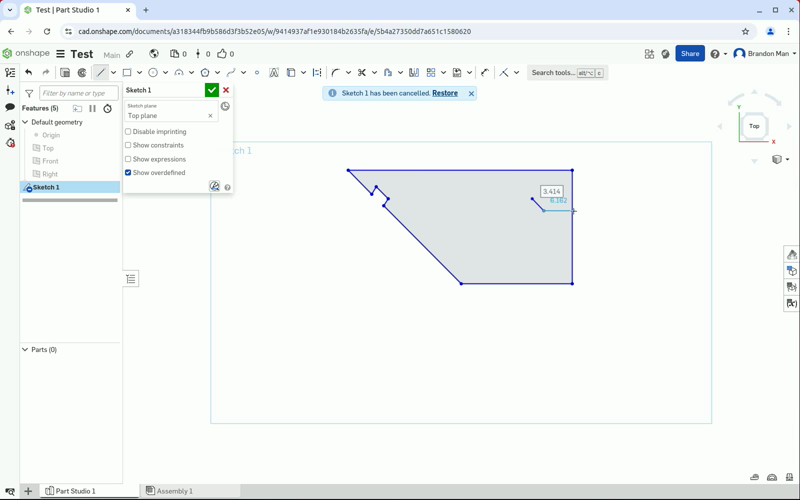
mouse_move(555, 198)
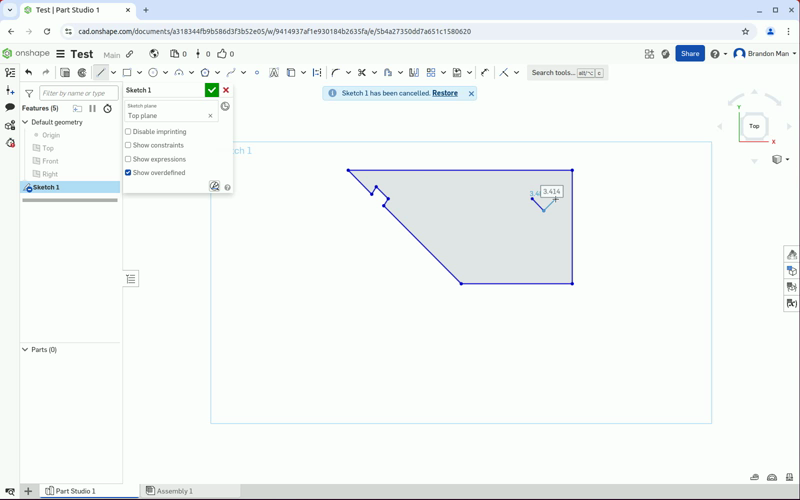
click(555, 198)
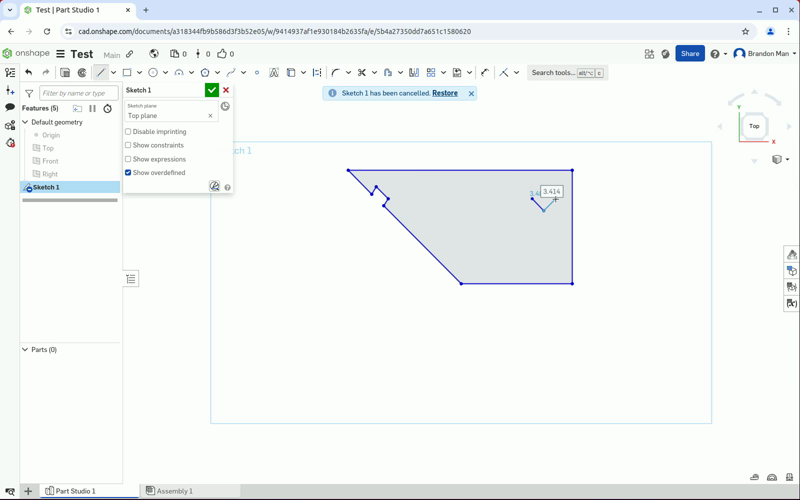
key_up(shift)
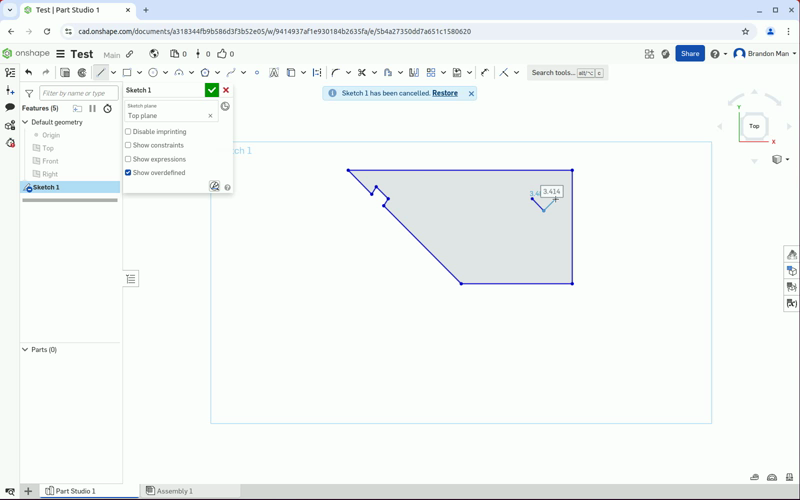
key_down(shift)
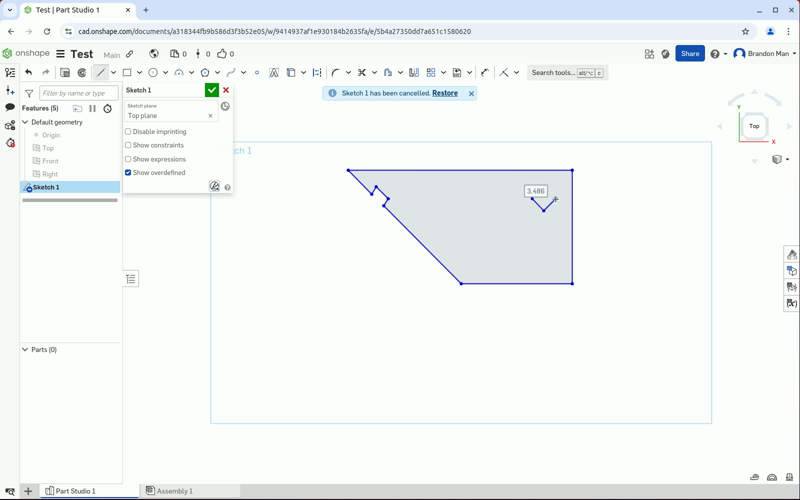
mouse_move(585, 198)
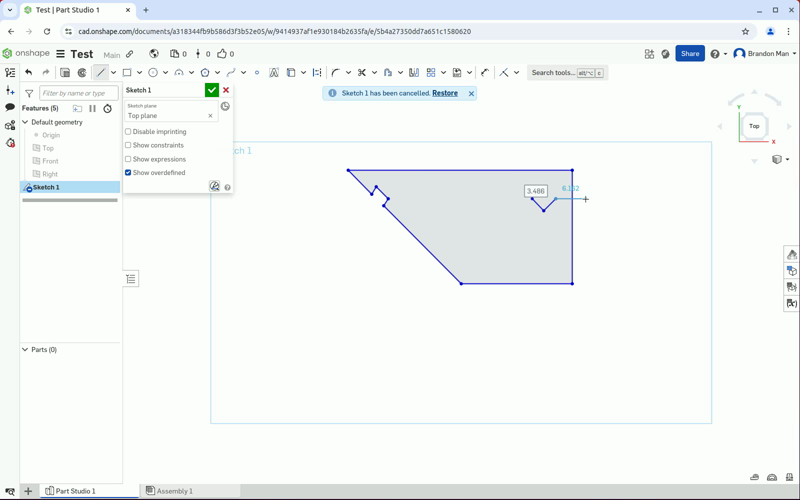
mouse_move(548, 194)
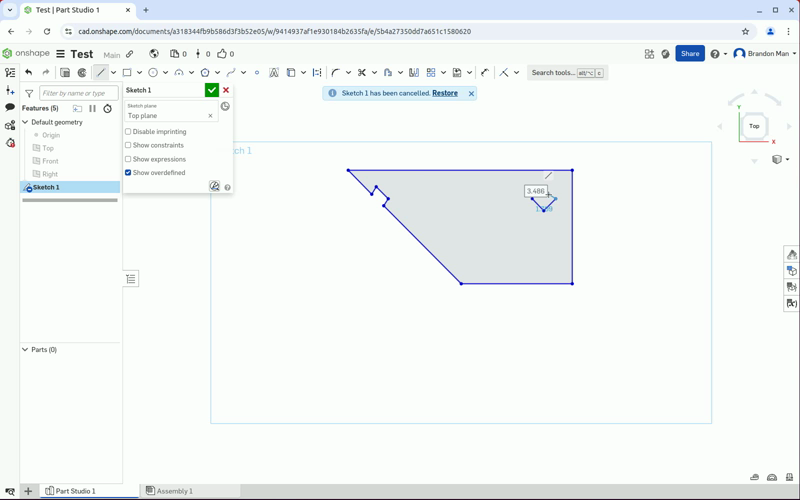
click(548, 194)
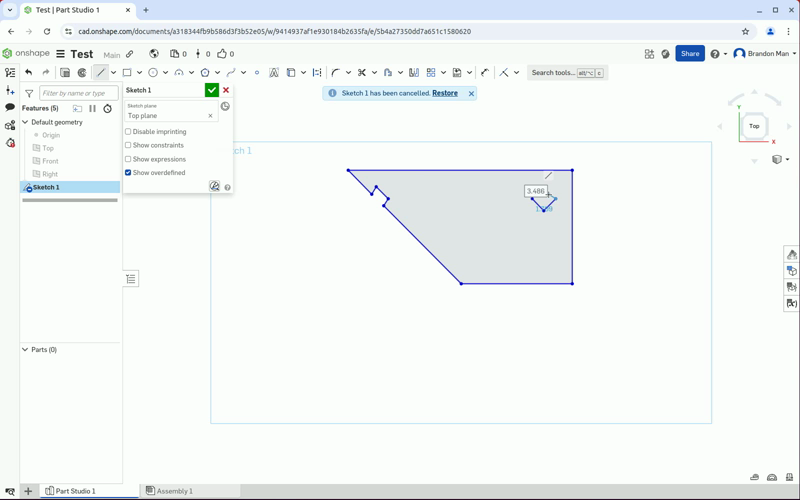
key_up(shift)
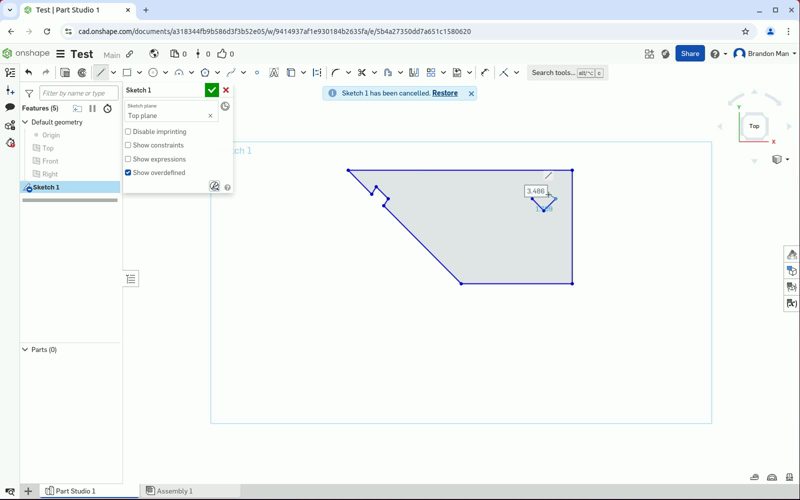
key_down(shift)
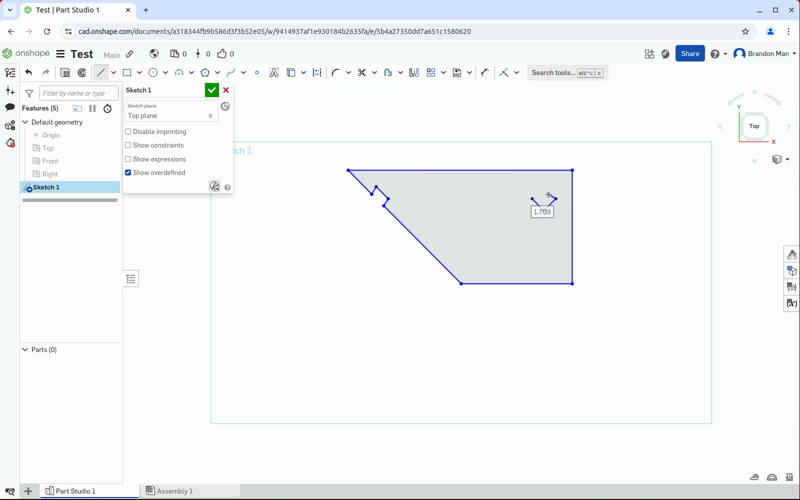
mouse_move(578, 194)
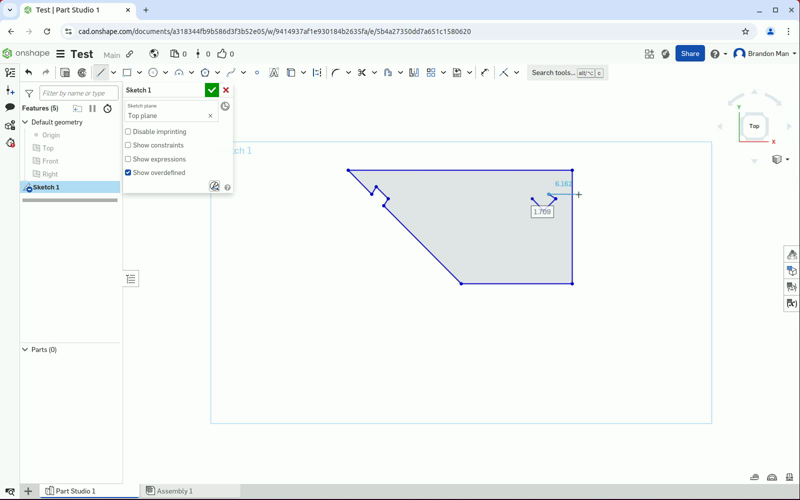
mouse_move(543, 186)
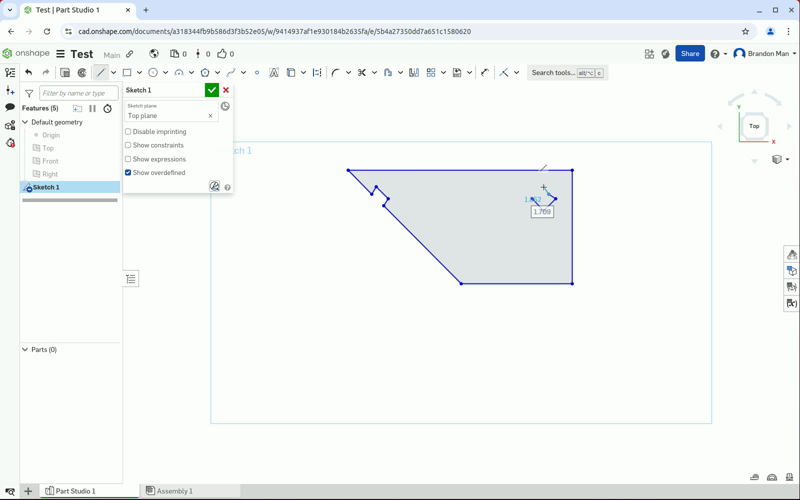
click(543, 186)
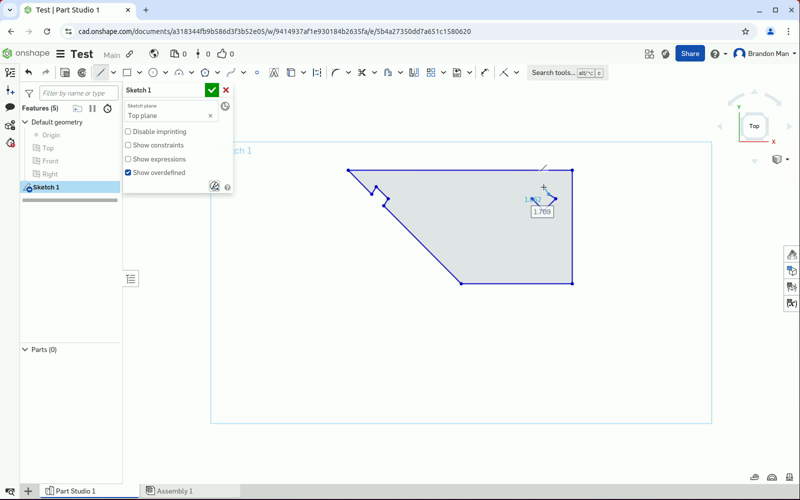
key_up(shift)
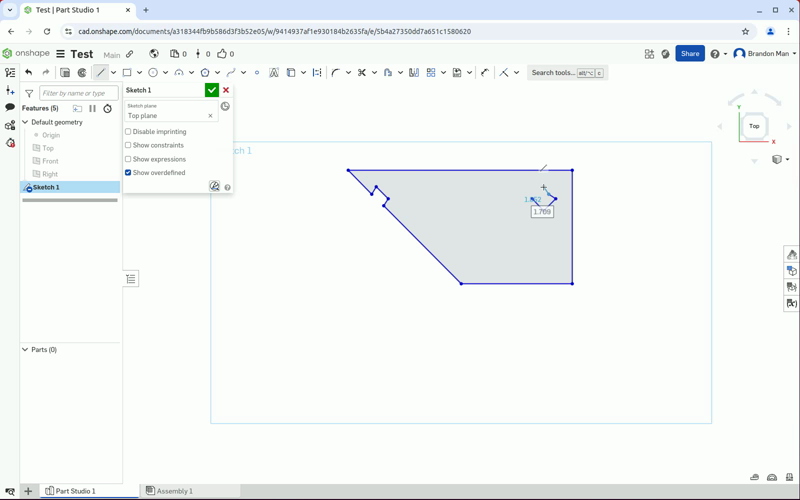
mouse_move(573, 186)
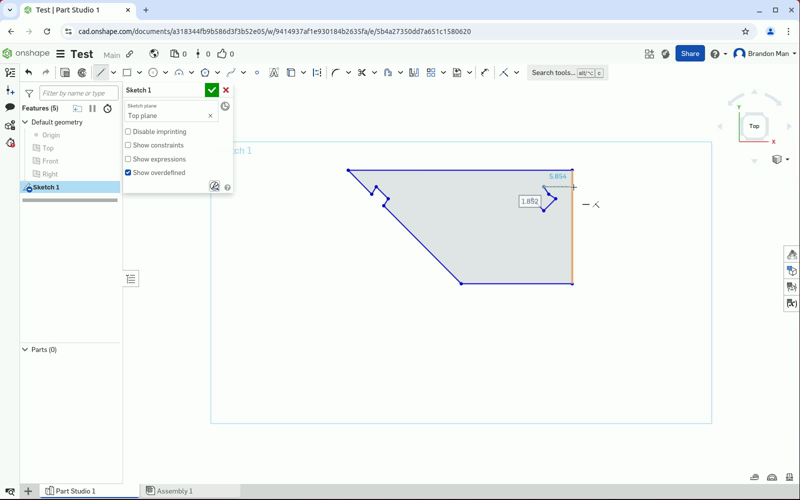
key_down(shift)
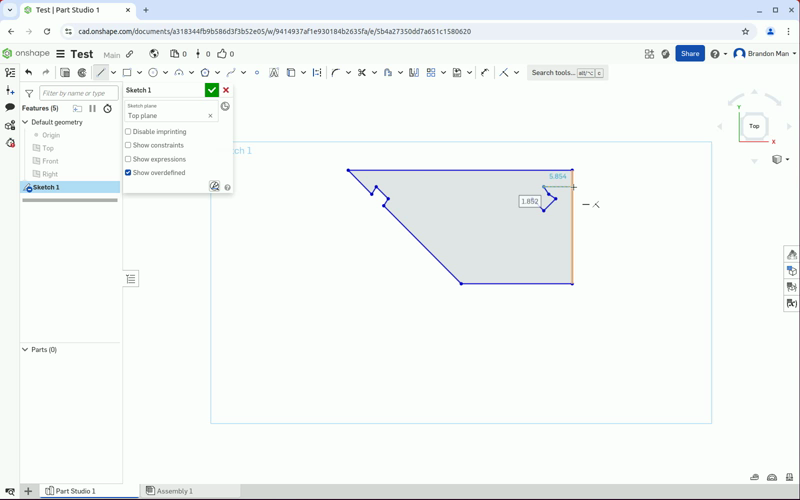
mouse_move(532, 198)
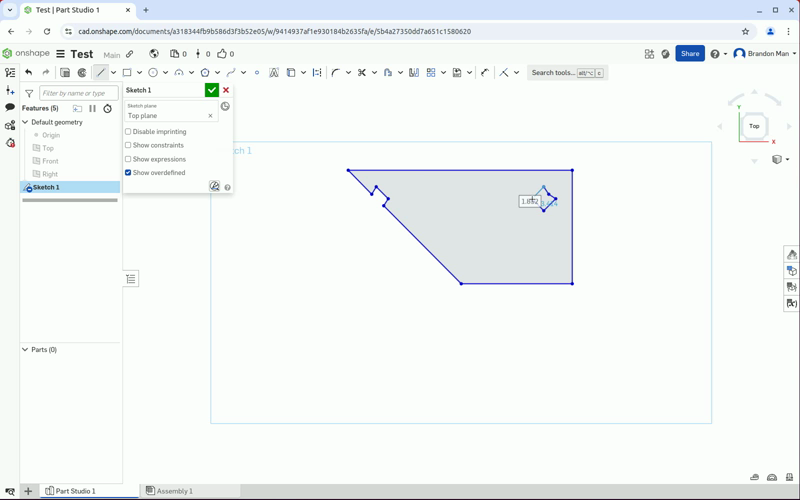
key_up(shift)
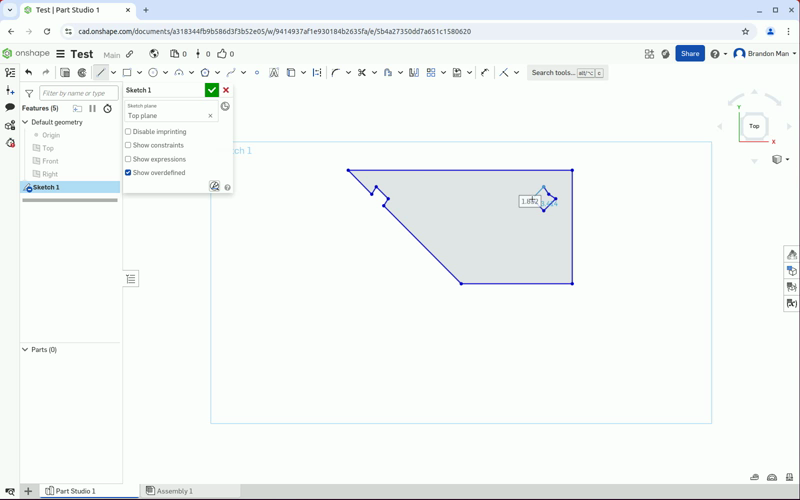
click(532, 198)
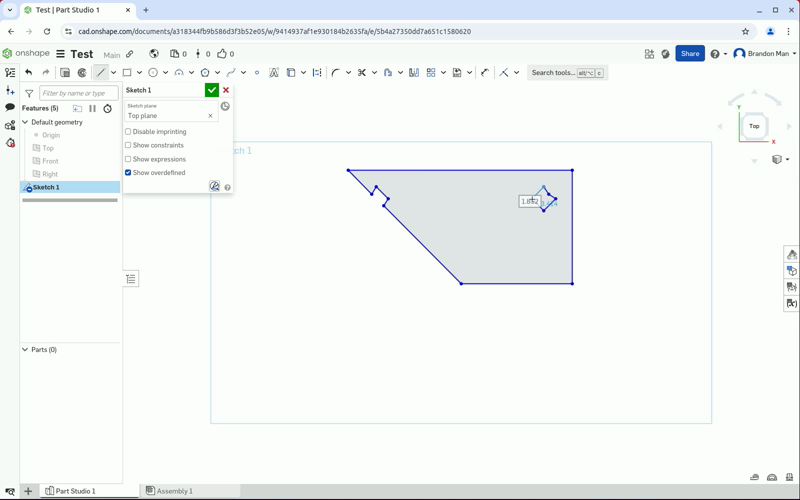
key(esc)
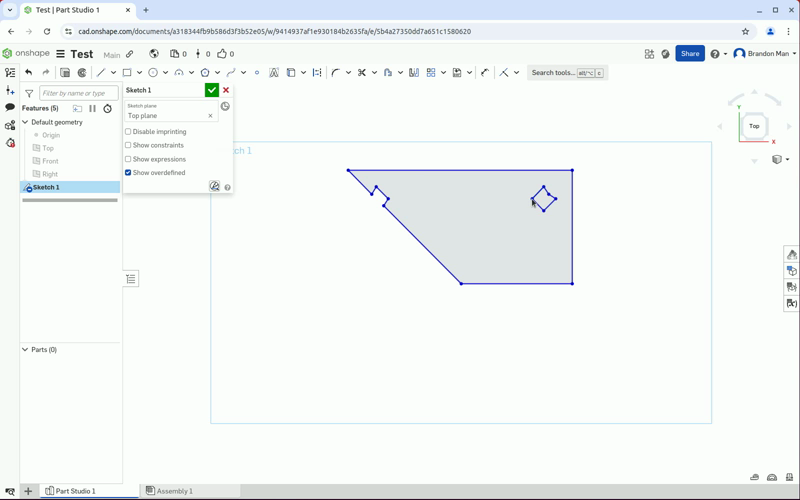
mouse_move(452, 232)
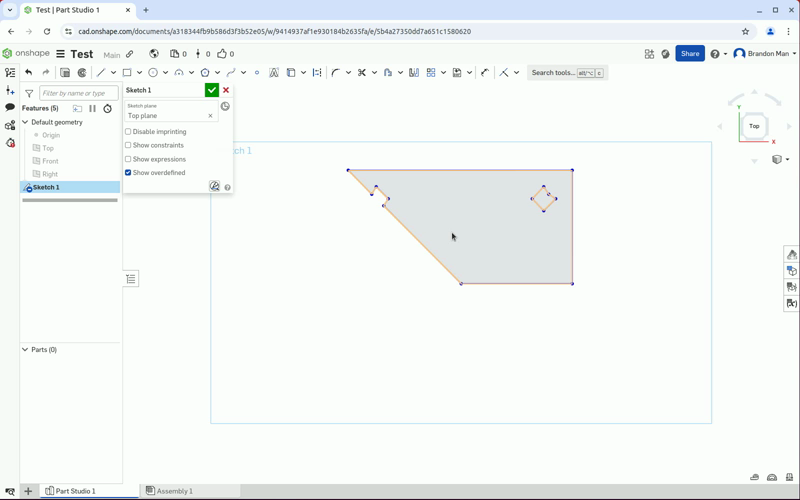
click(452, 232)
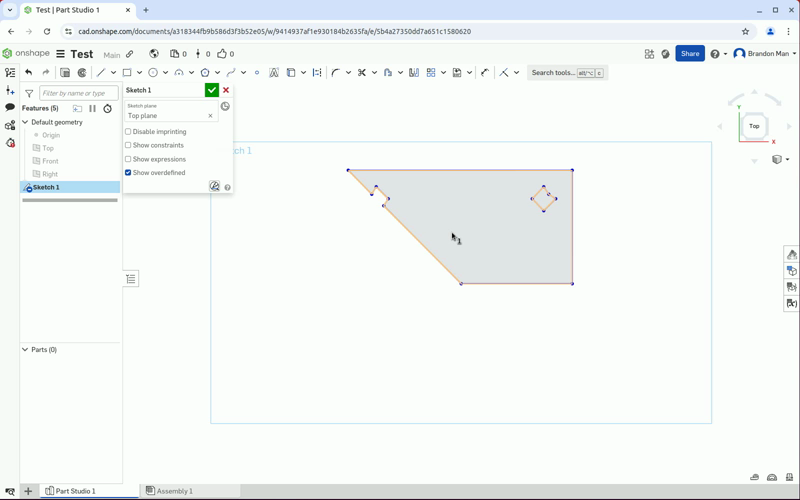
mouse_move(73, 352)
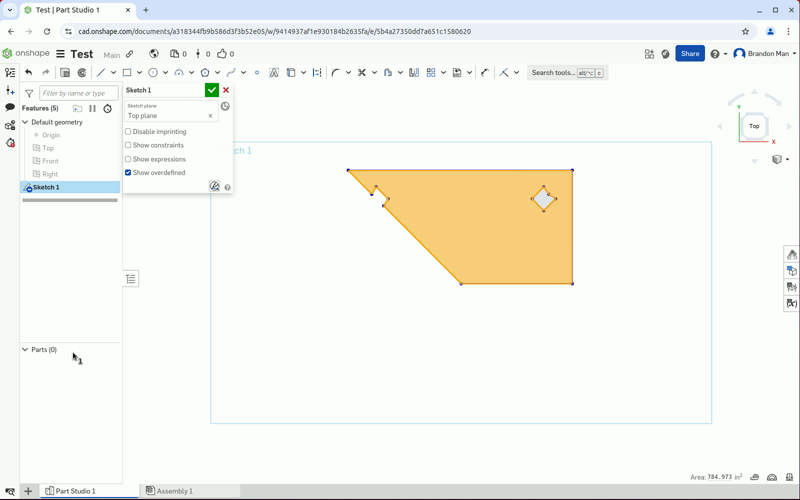
key(shift+y)
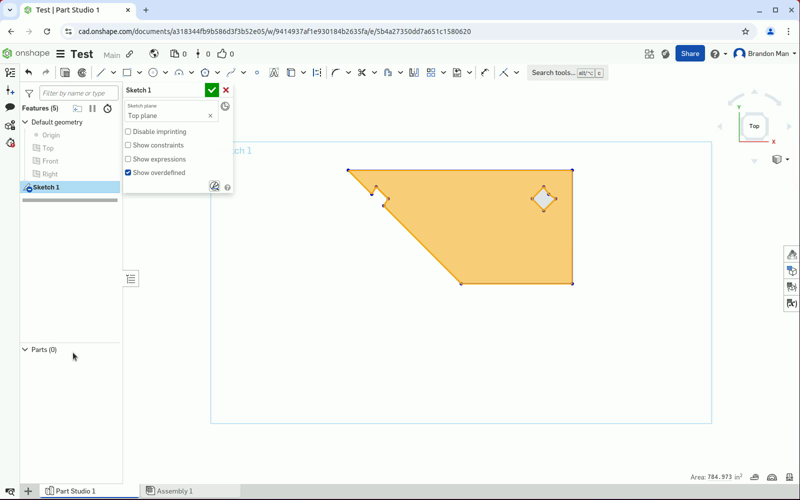
key(shift+e)
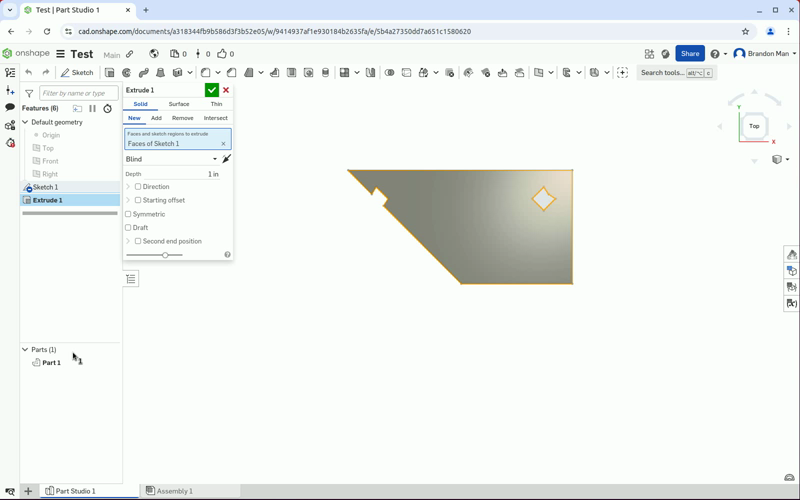
mouse_move(143, 106)
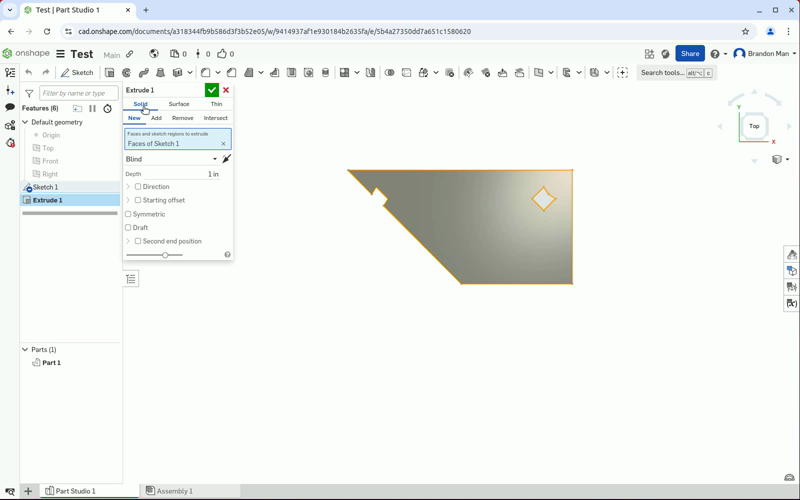
click(143, 106)
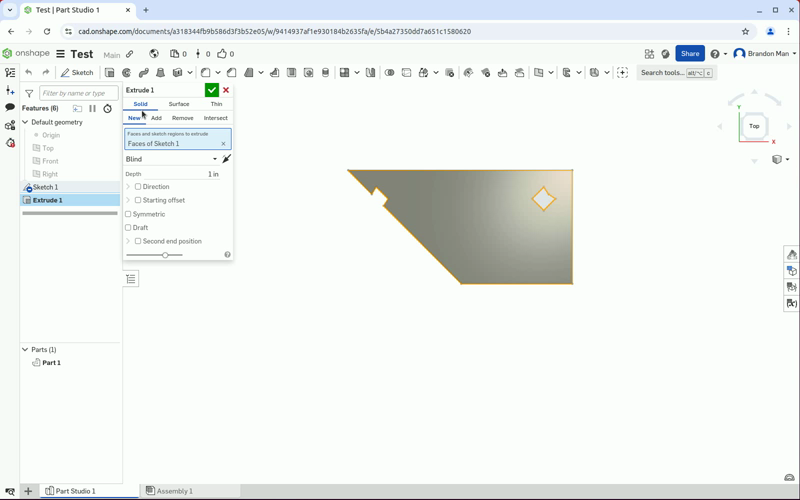
mouse_move(137, 120)
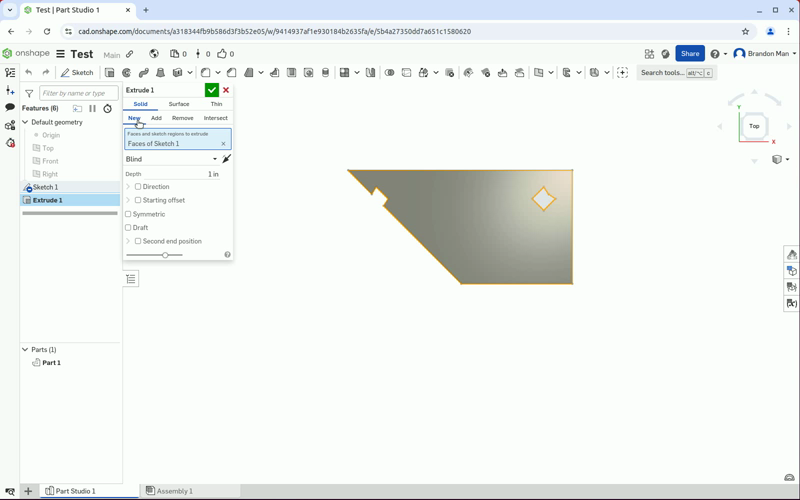
click(137, 120)
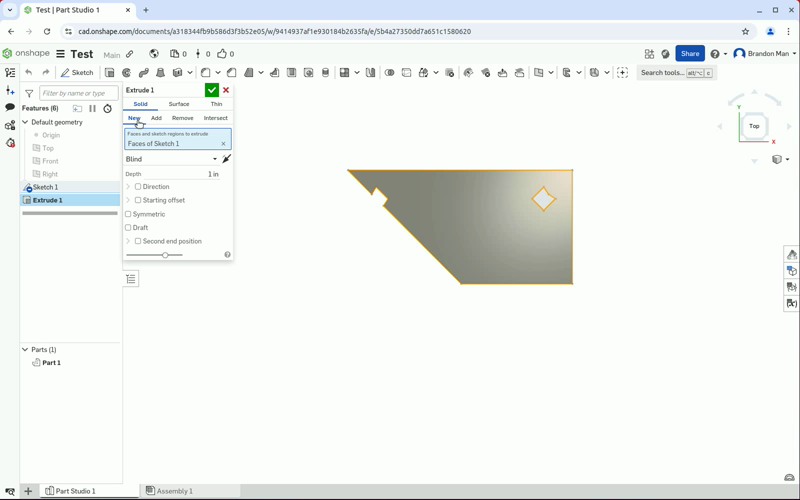
key(tab, 4)
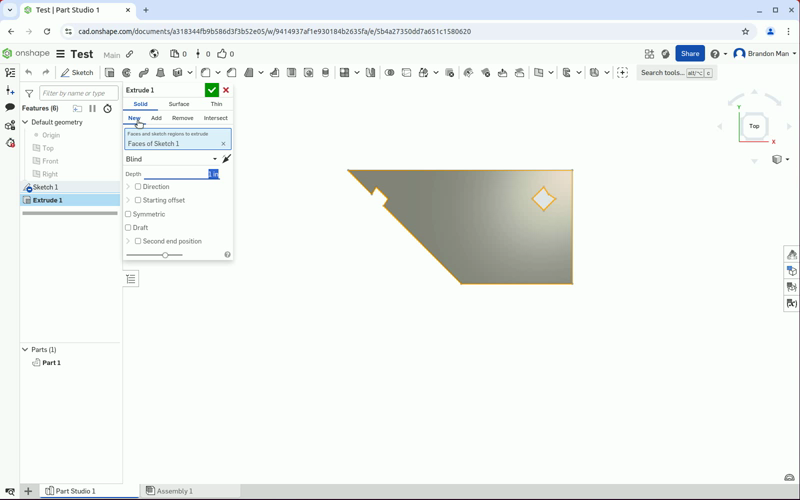
text(1.204)
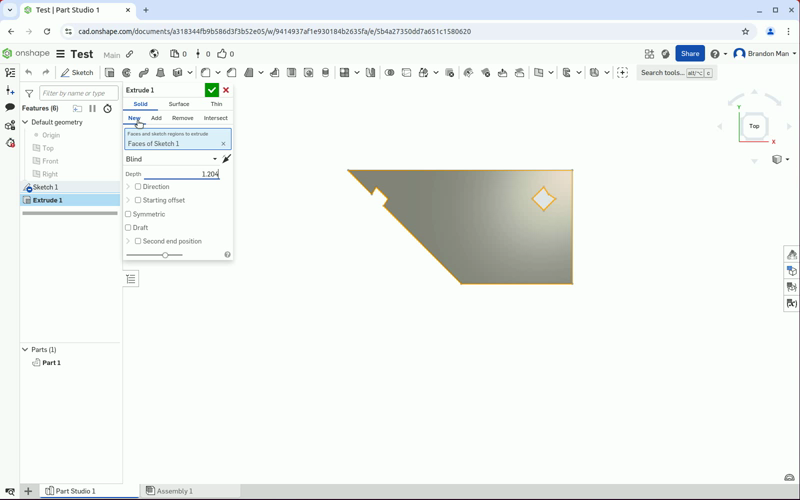
key(enter)
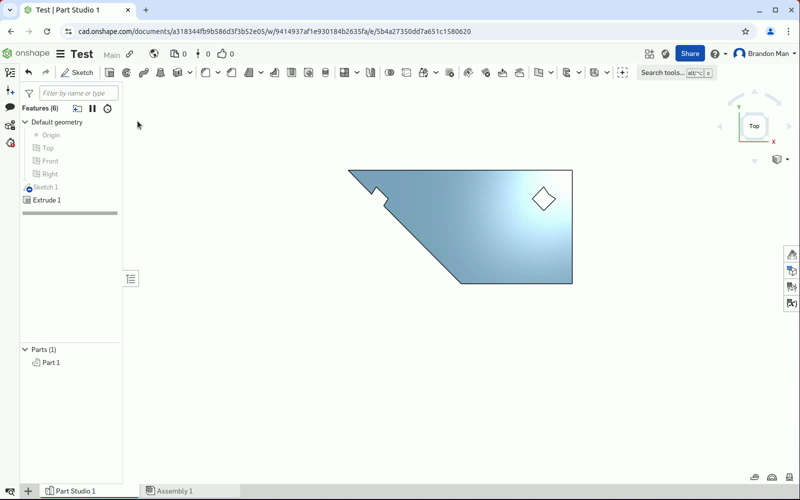
key(shift+h)
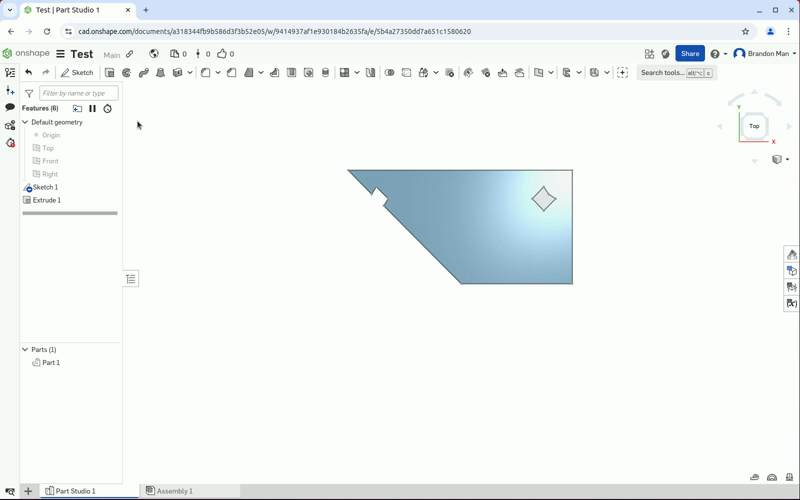
key(shift+h)
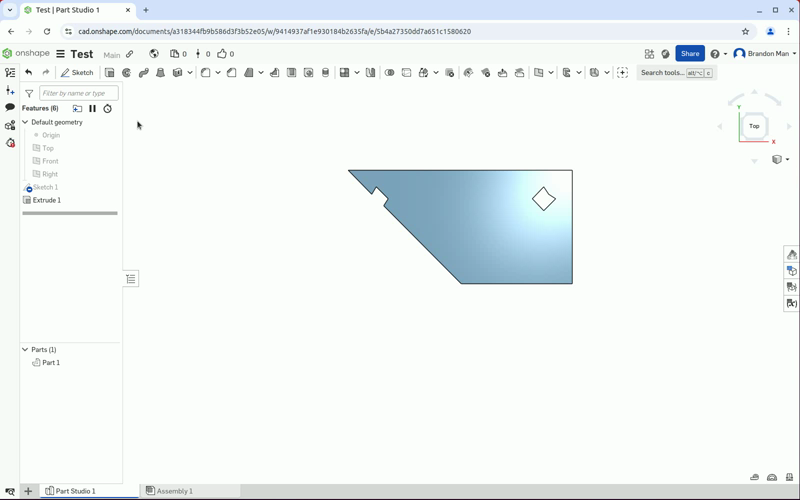
mouse_move(73, 189)
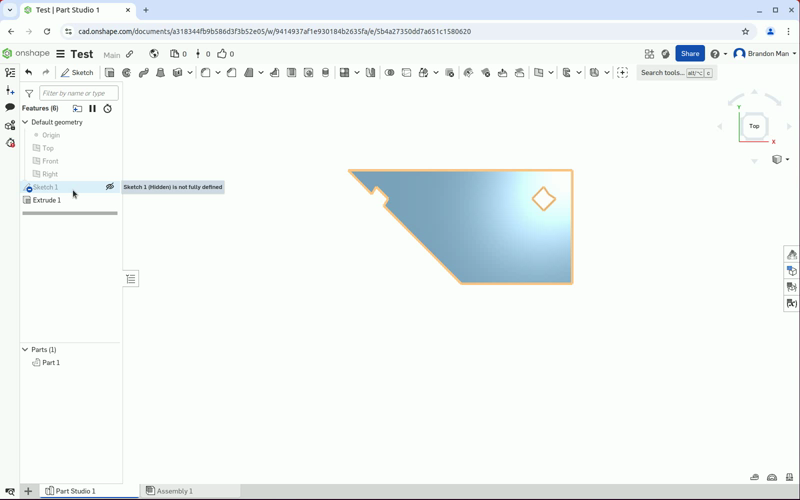
click(73, 189)
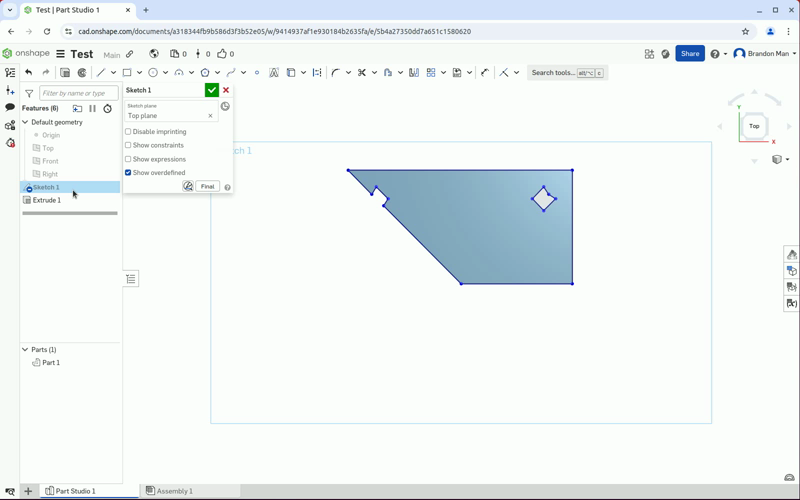
mouse_move(229, 92)
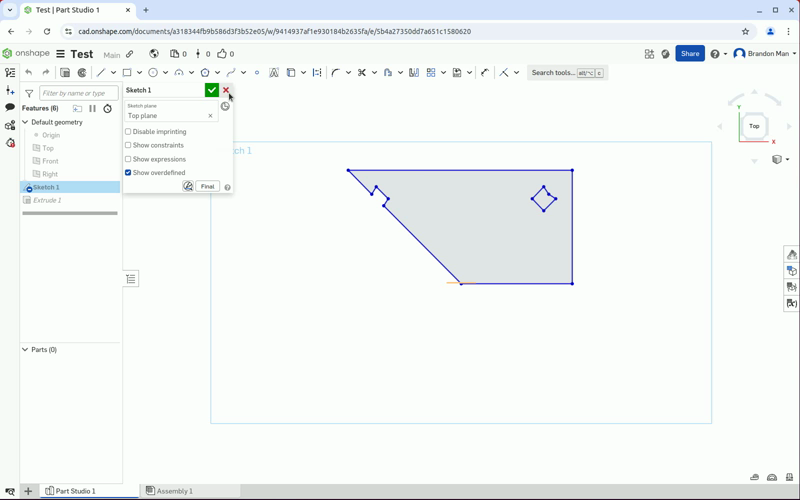
click(229, 92)
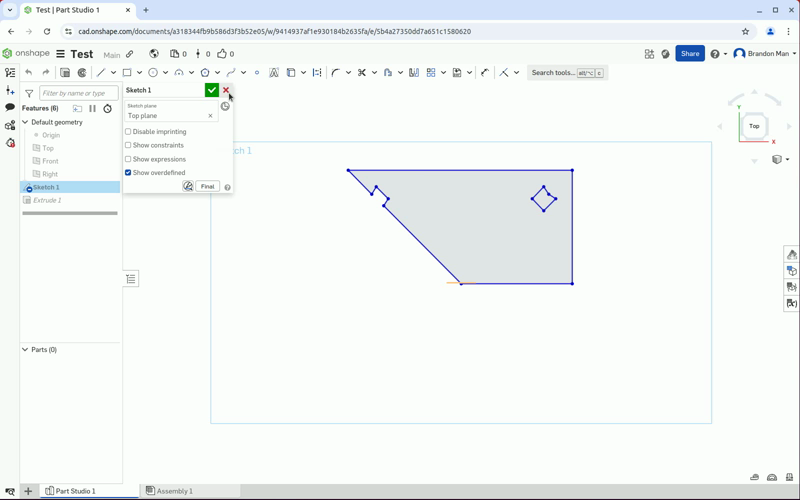
key(shift+s)
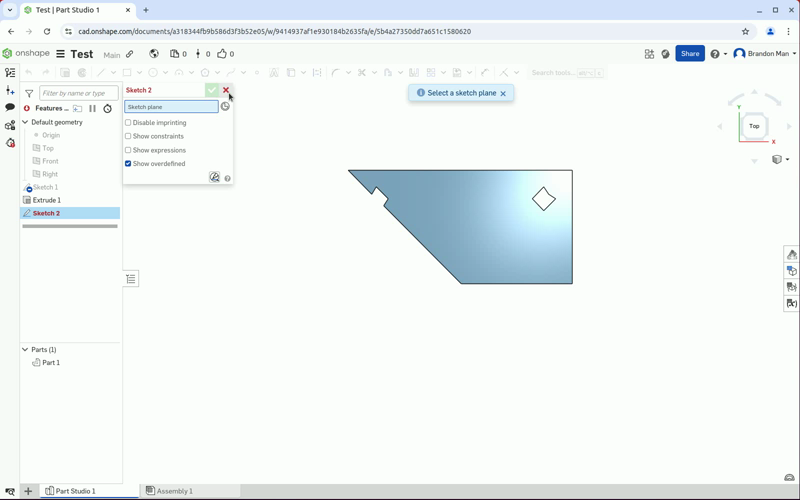
mouse_move(73, 150)
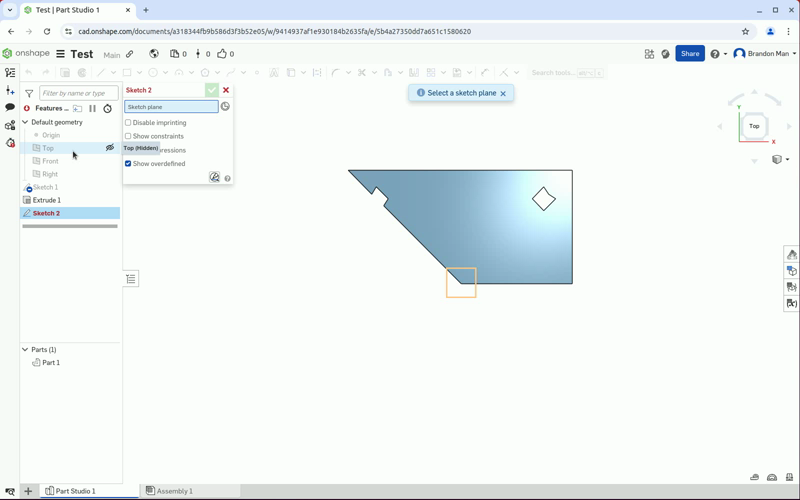
click(73, 150)
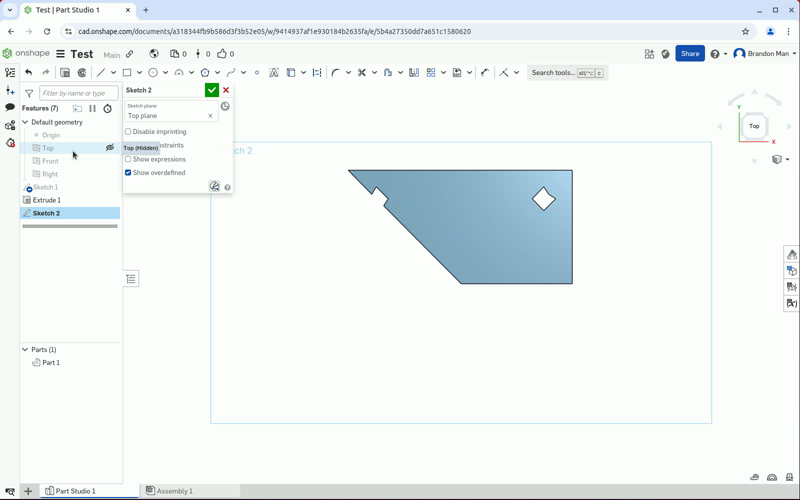
mouse_move(73, 352)
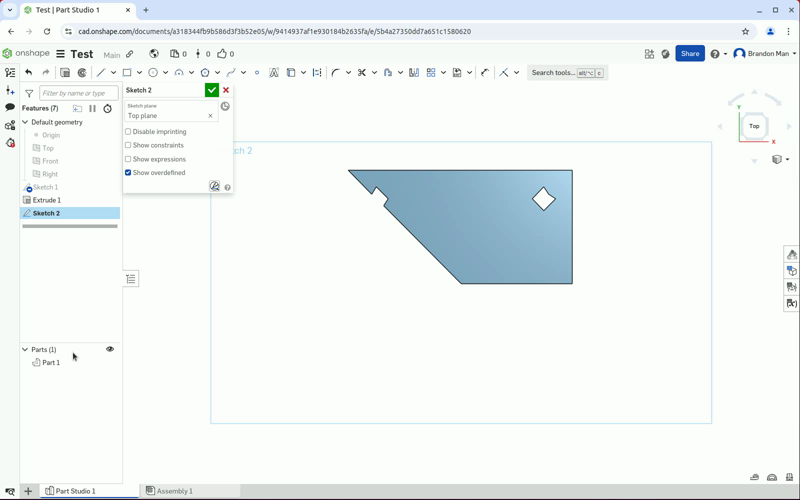
key(y)
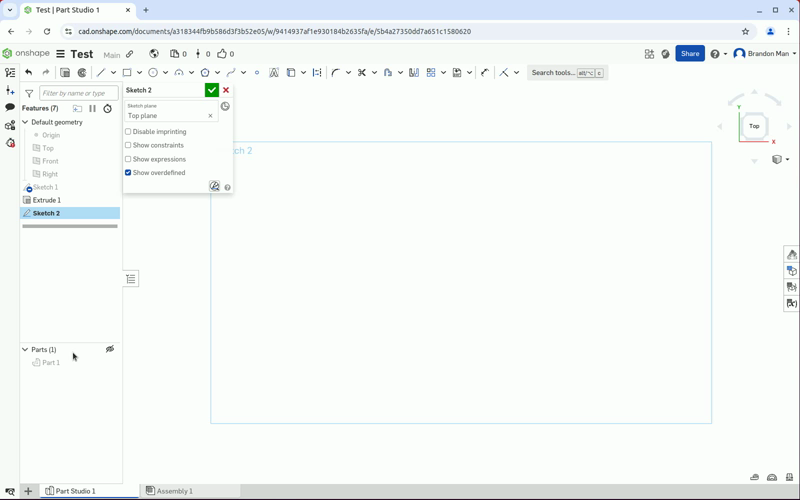
key(l)
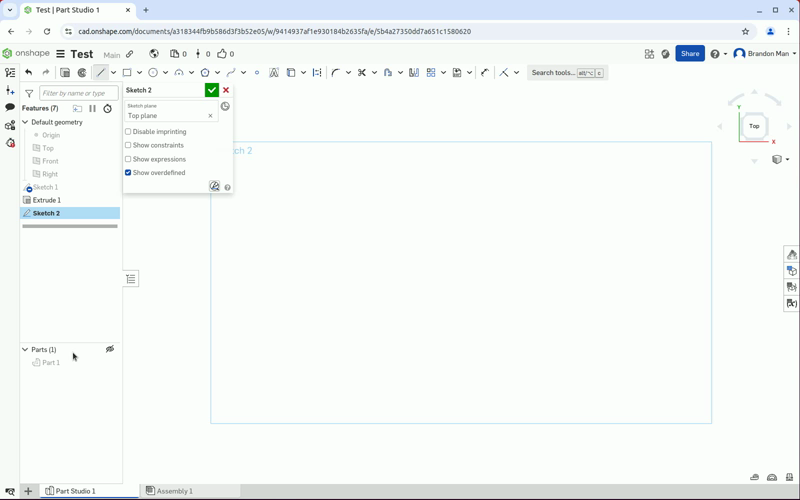
key_down(shift)
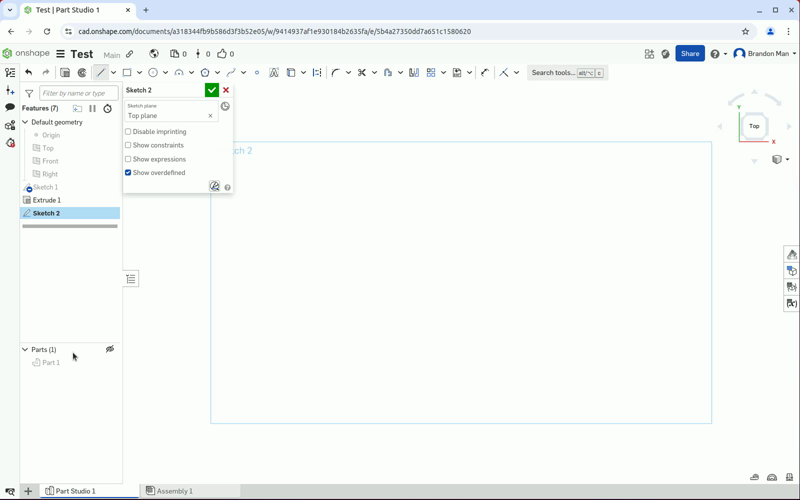
mouse_move(348, 282)
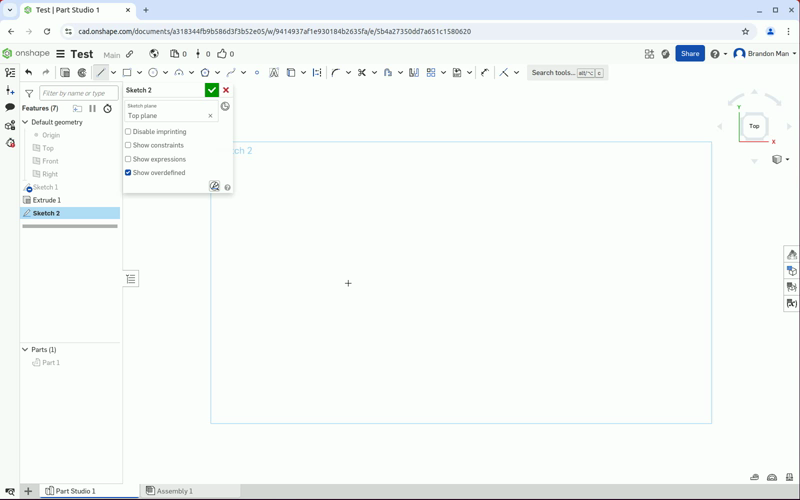
click(348, 282)
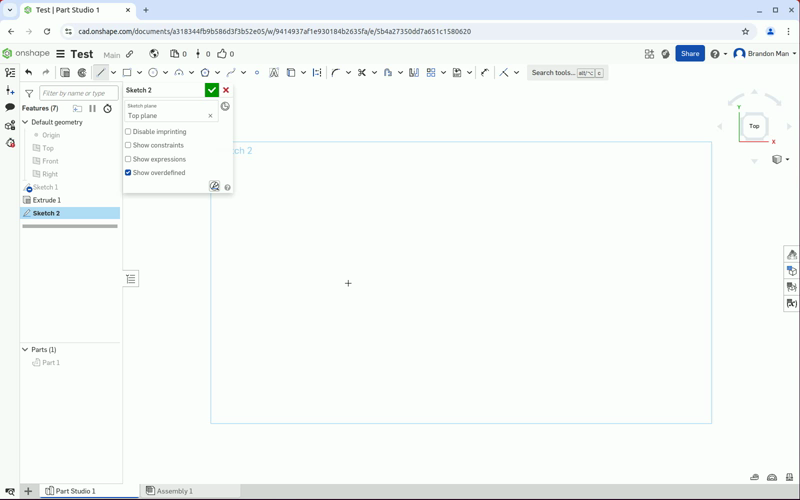
key_up(shift)
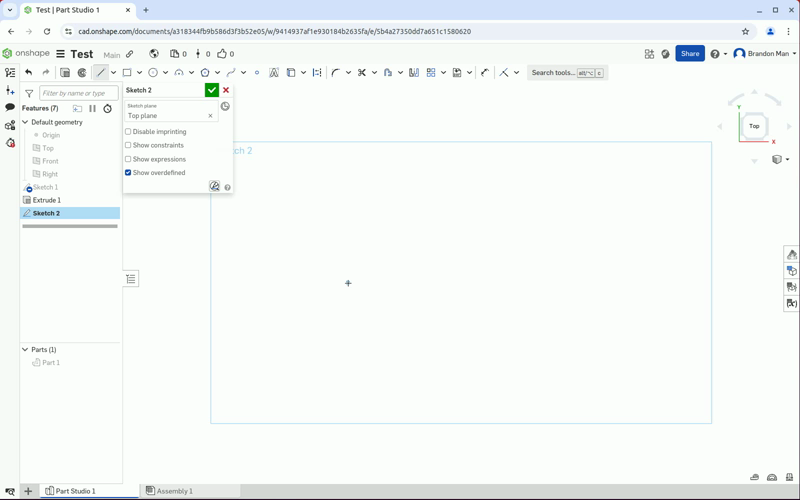
key_down(shift)
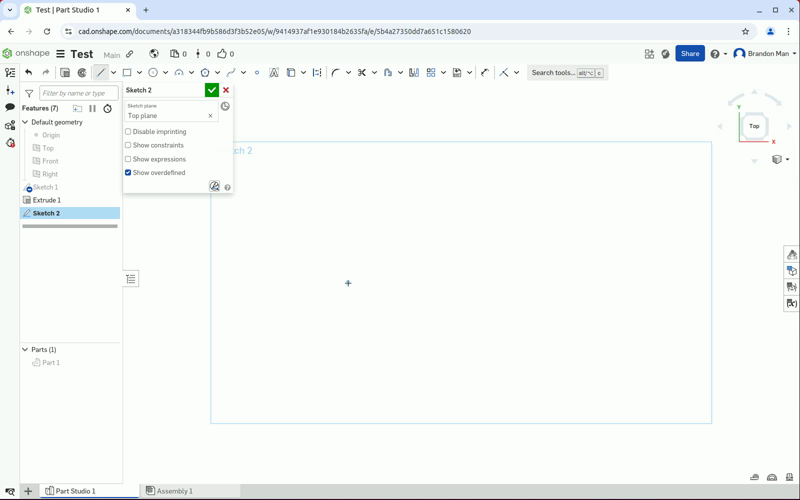
mouse_move(460, 282)
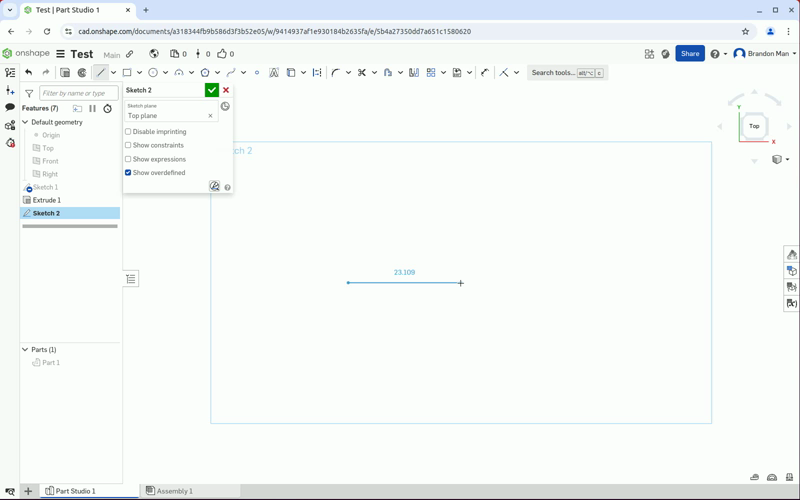
click(460, 282)
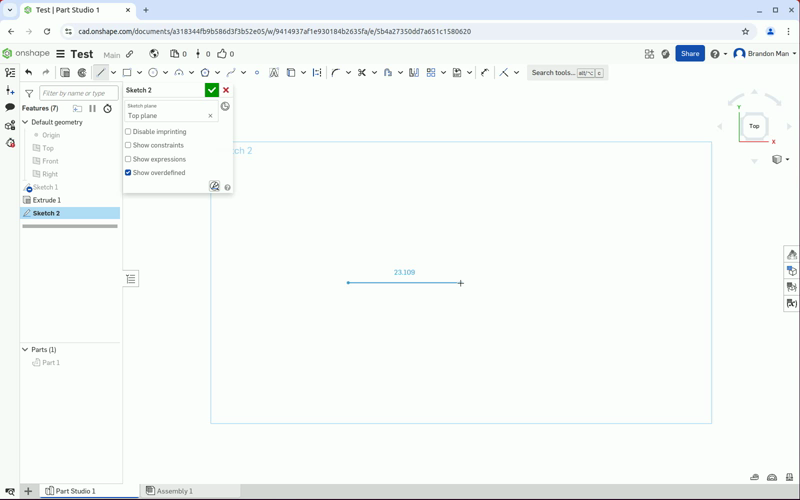
key_up(shift)
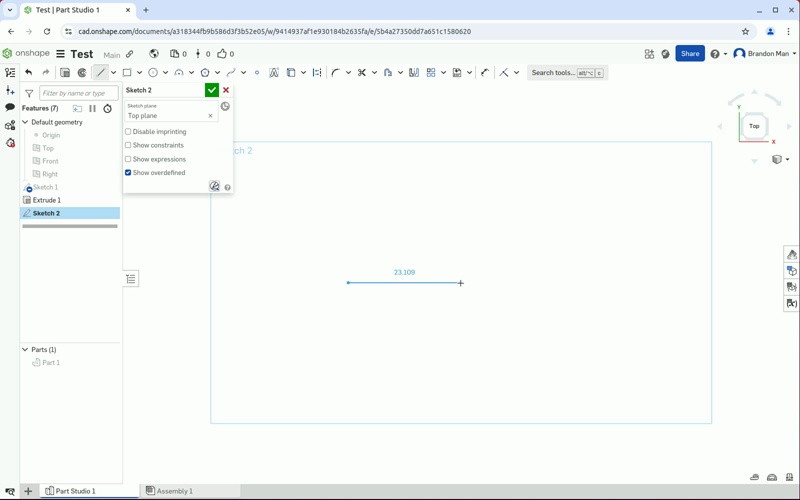
key_down(shift)
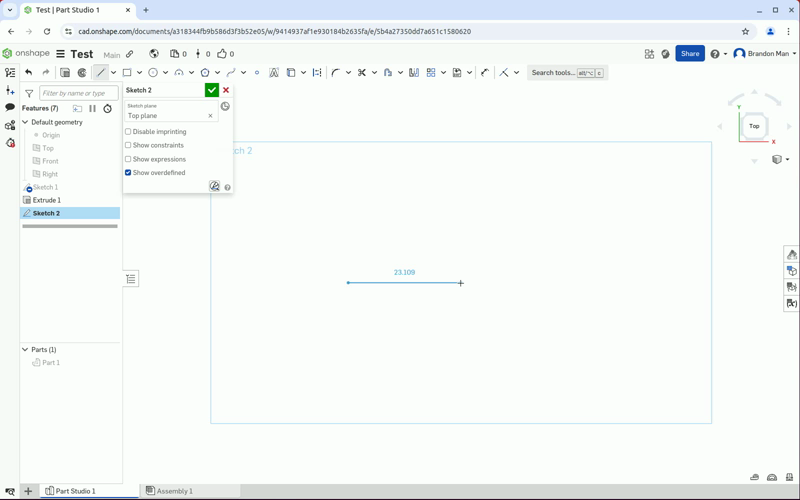
mouse_move(382, 204)
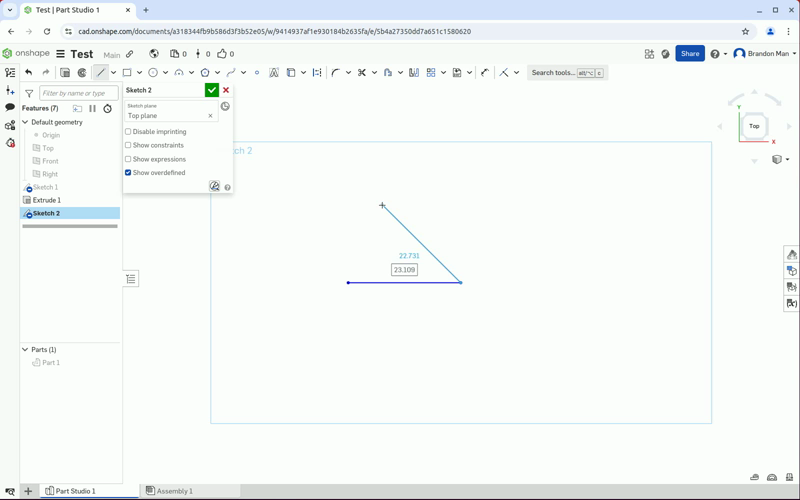
click(382, 204)
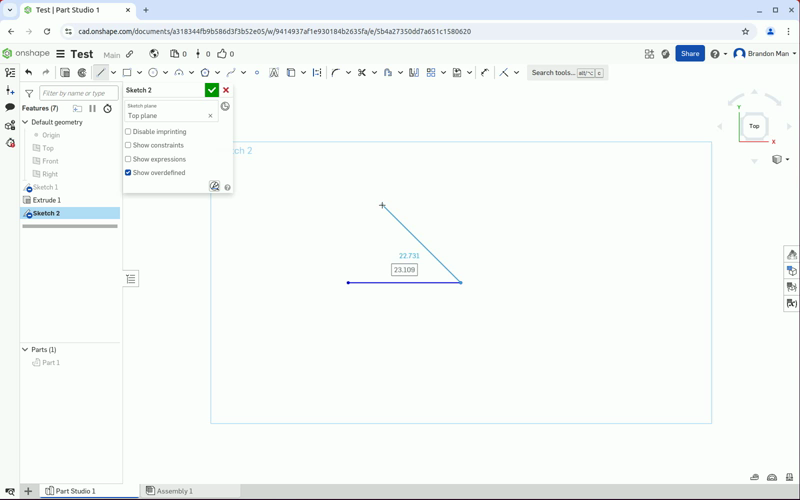
key_up(shift)
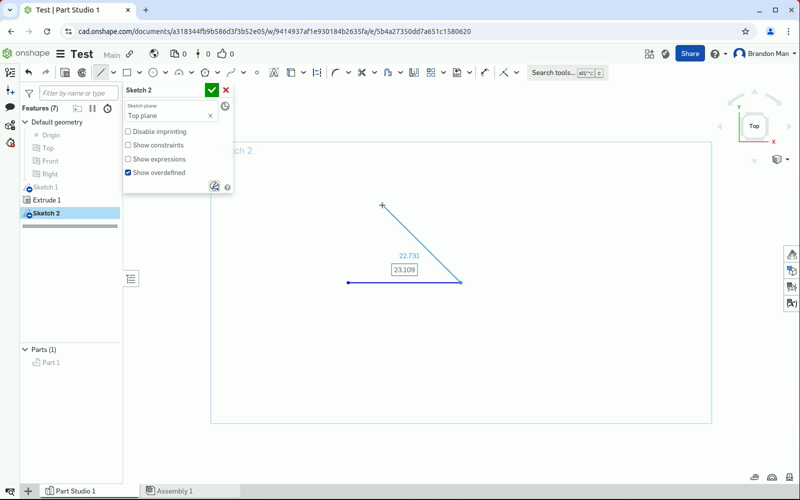
key_down(shift)
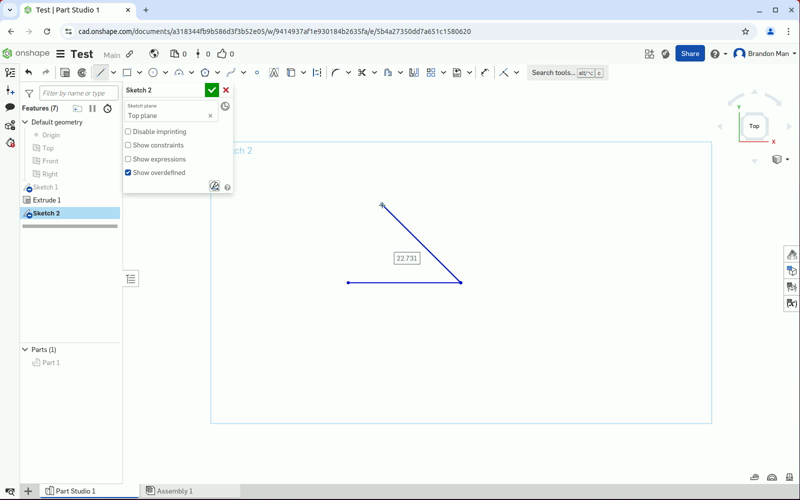
mouse_move(412, 204)
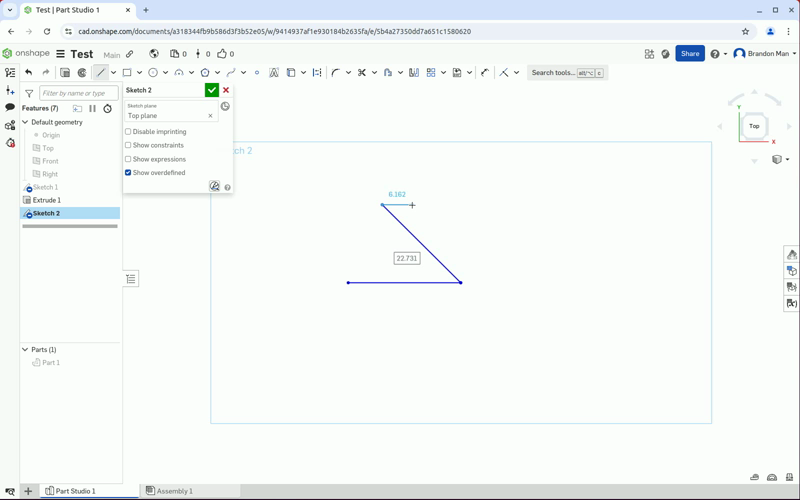
mouse_move(376, 210)
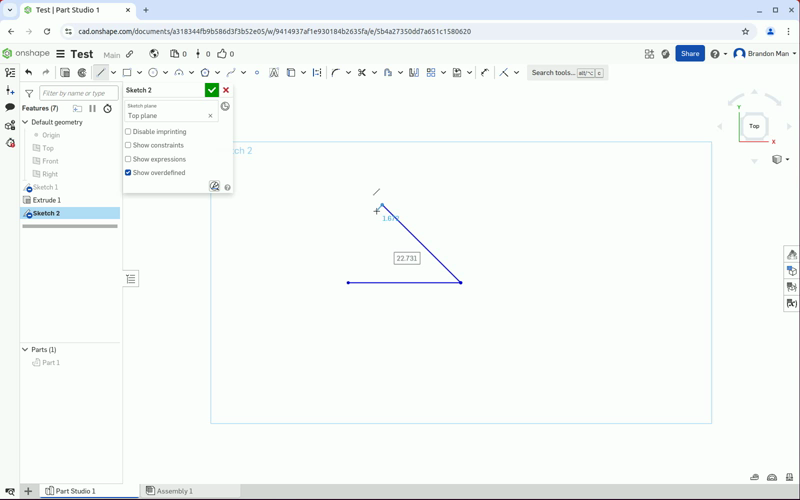
click(376, 210)
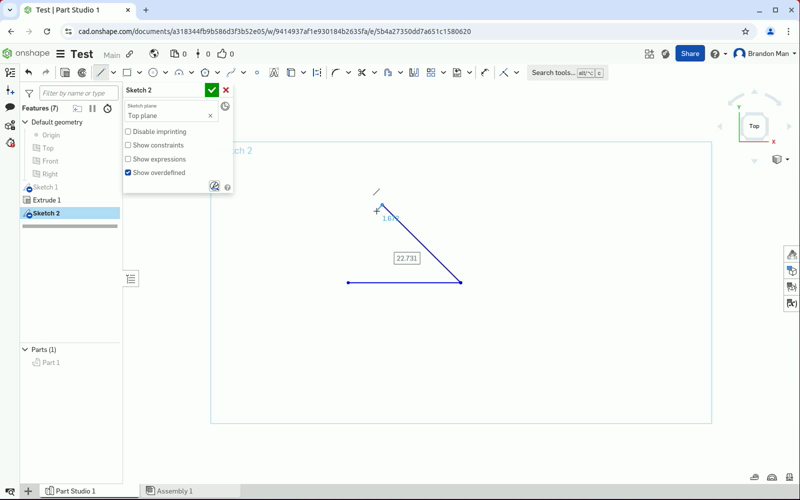
key_up(shift)
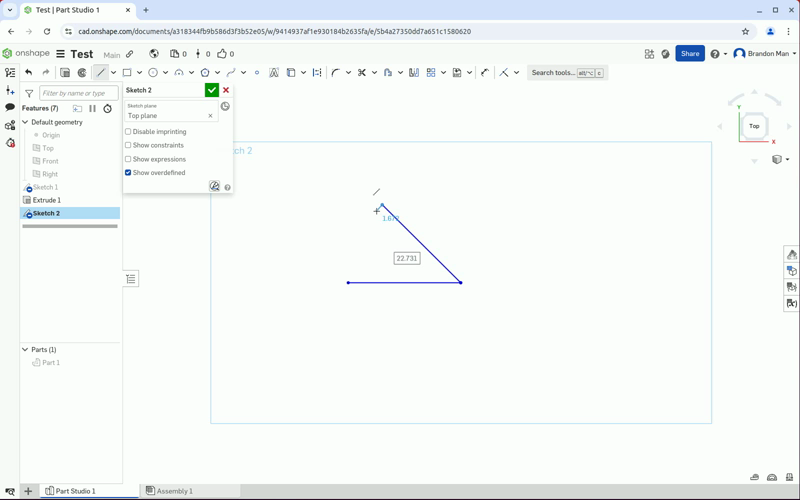
key_down(shift)
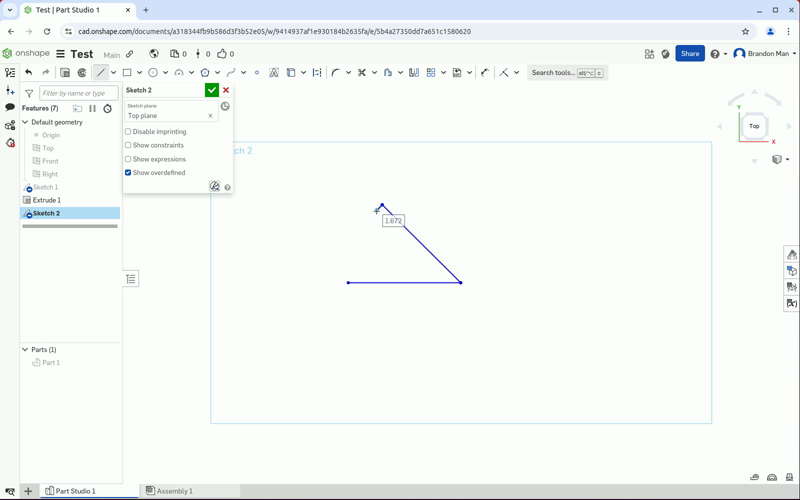
mouse_move(406, 210)
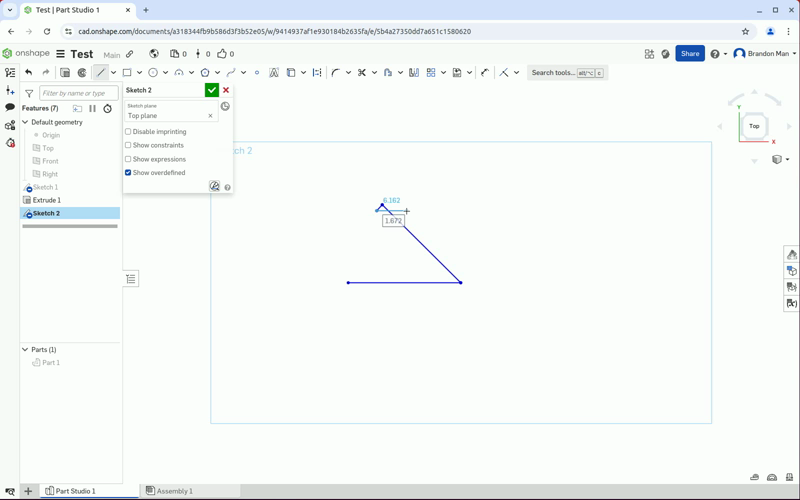
mouse_move(364, 198)
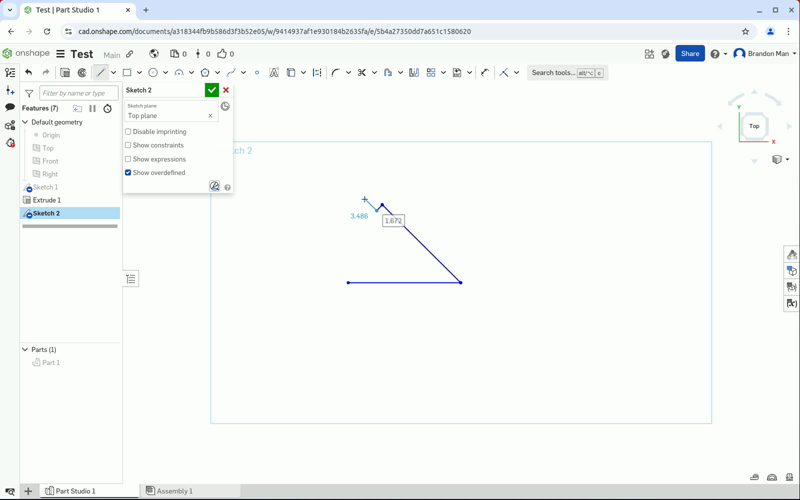
click(364, 198)
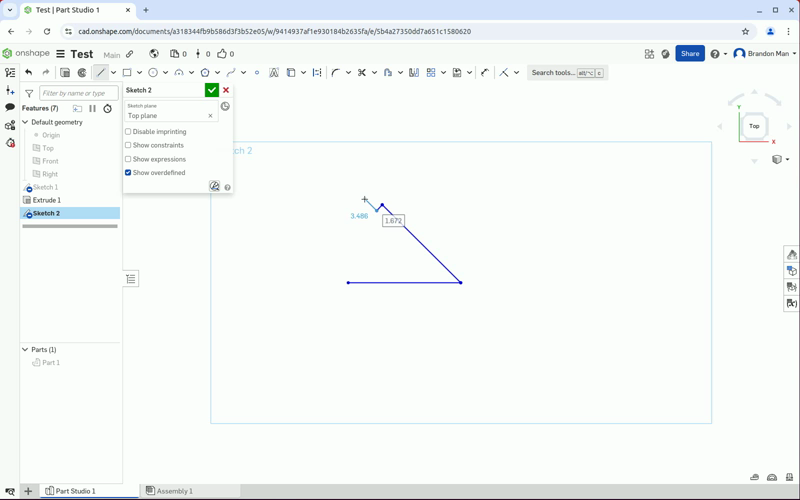
key_up(shift)
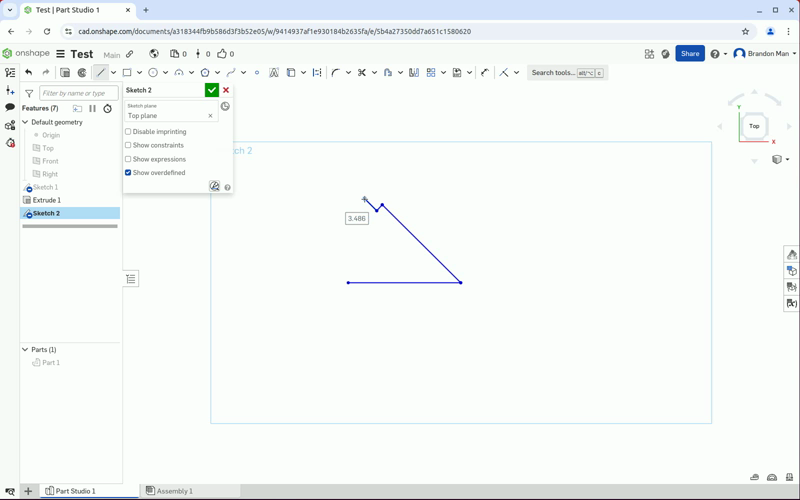
key_down(shift)
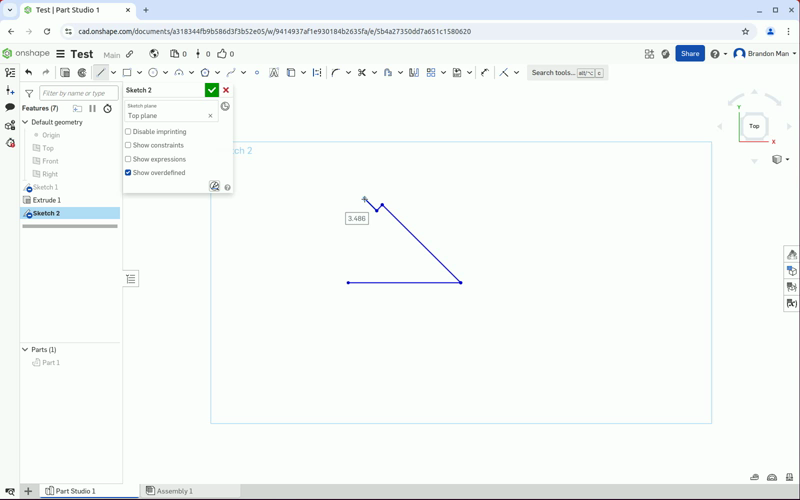
mouse_move(394, 198)
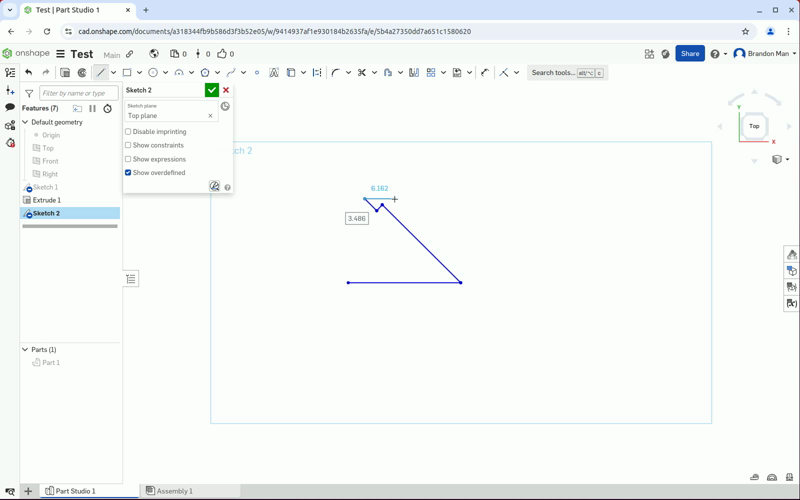
mouse_move(370, 192)
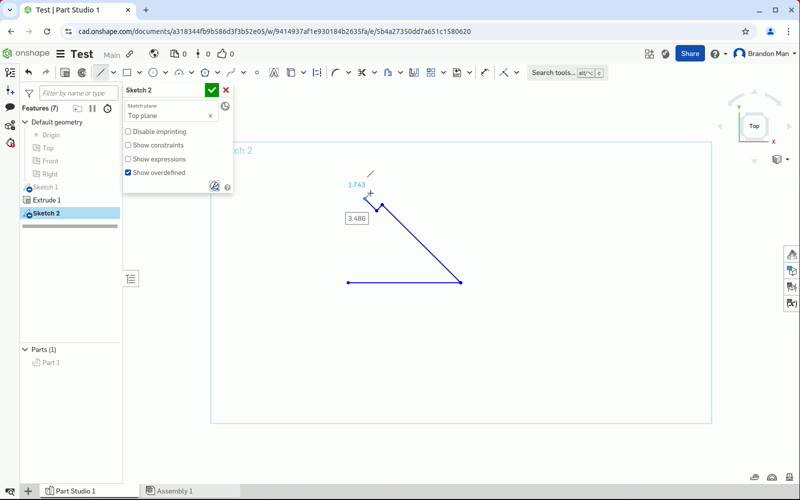
click(370, 192)
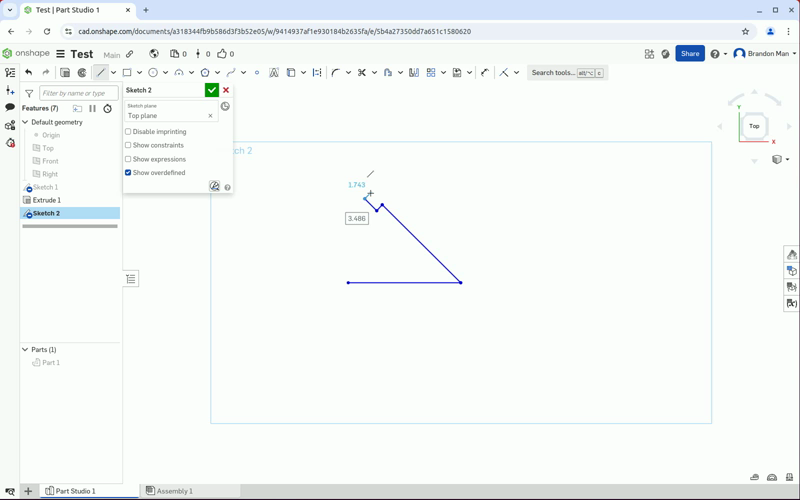
key_up(shift)
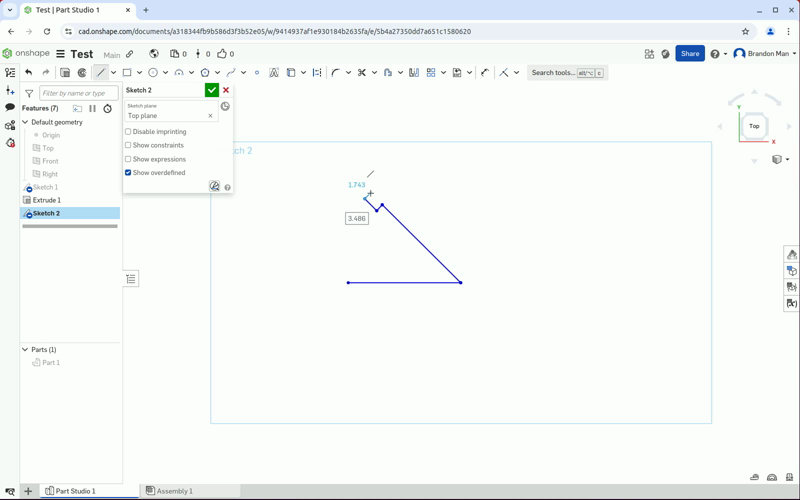
key_down(shift)
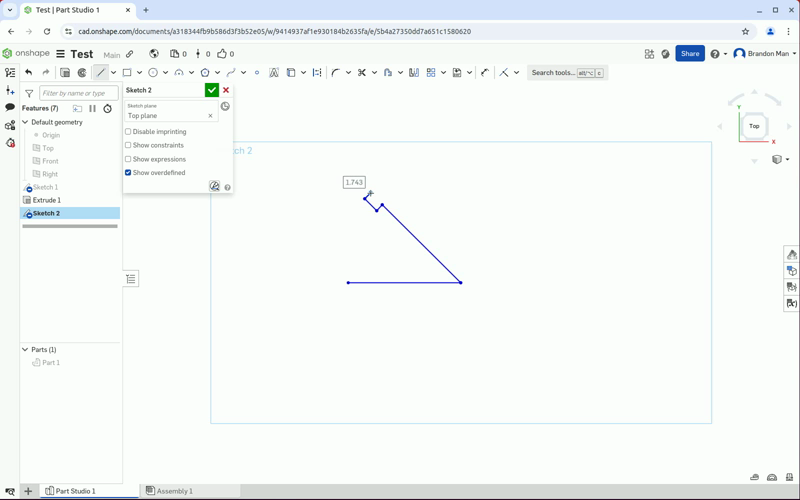
mouse_move(400, 192)
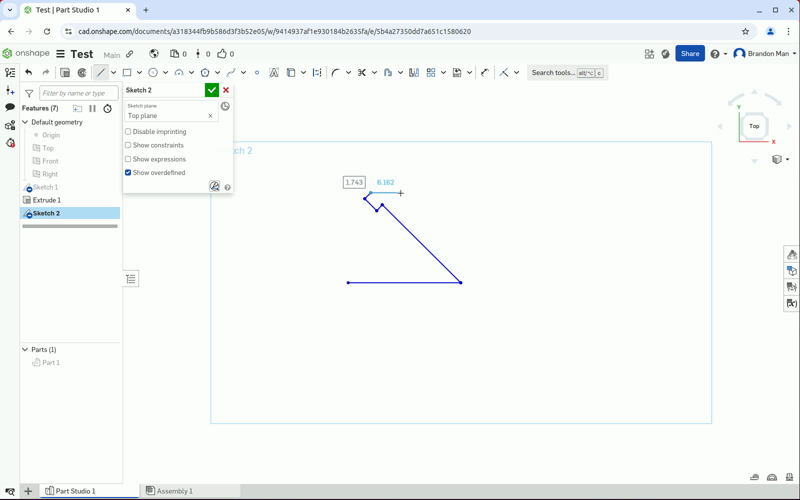
mouse_move(348, 170)
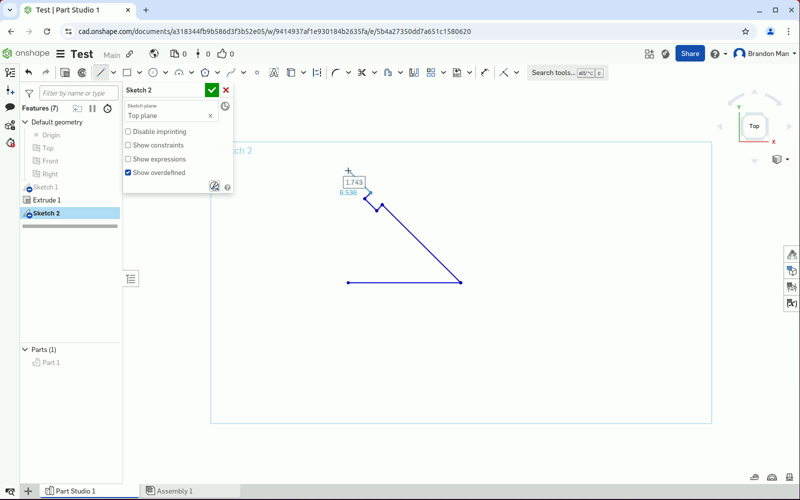
click(348, 170)
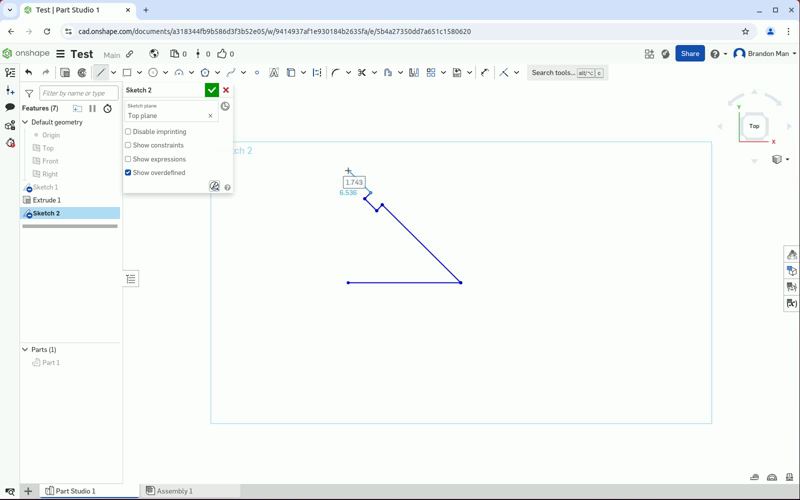
key_up(shift)
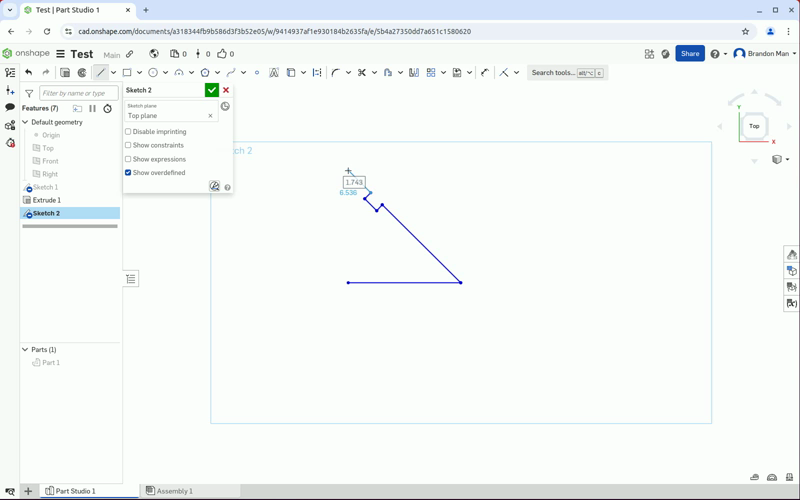
key_down(shift)
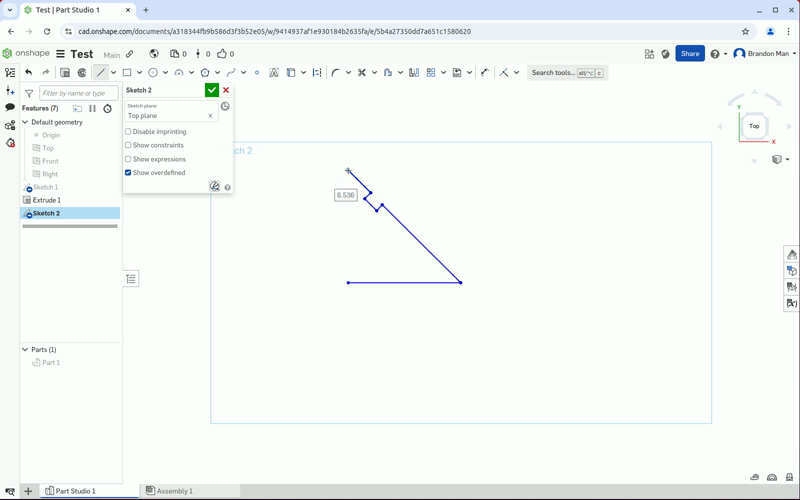
mouse_move(348, 282)
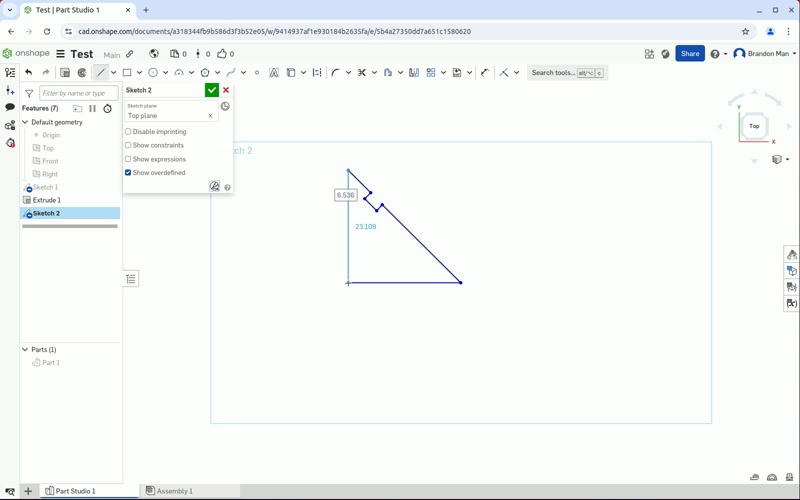
key_up(shift)
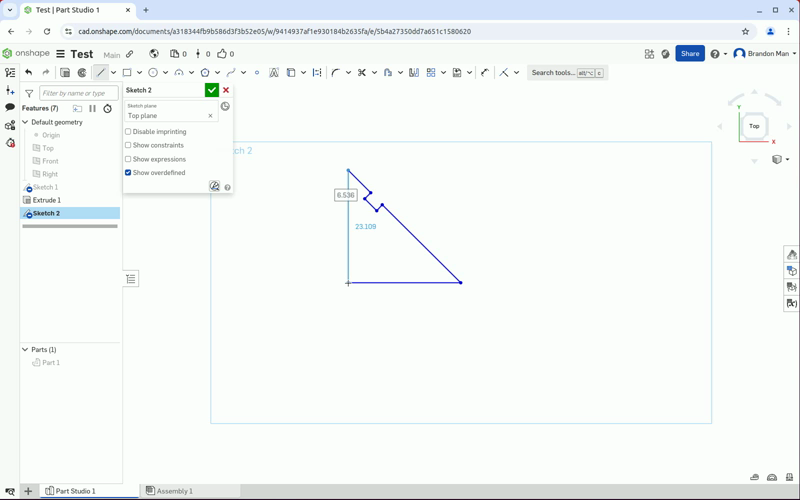
click(348, 282)
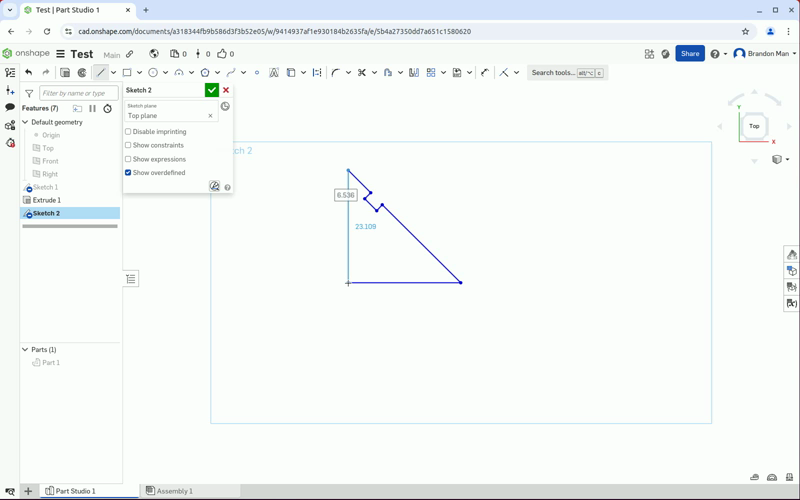
key(esc)
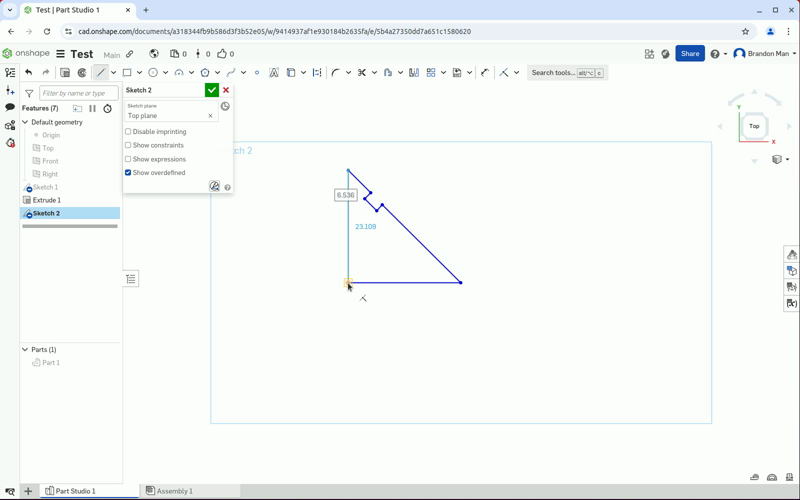
mouse_move(370, 226)
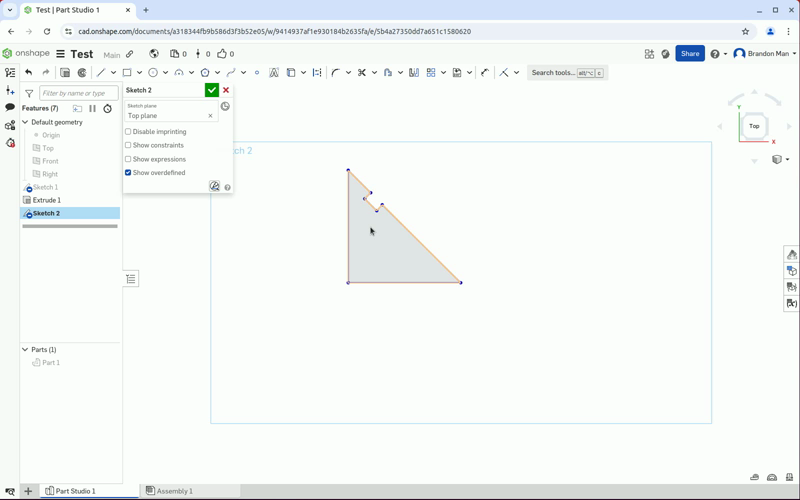
click(370, 226)
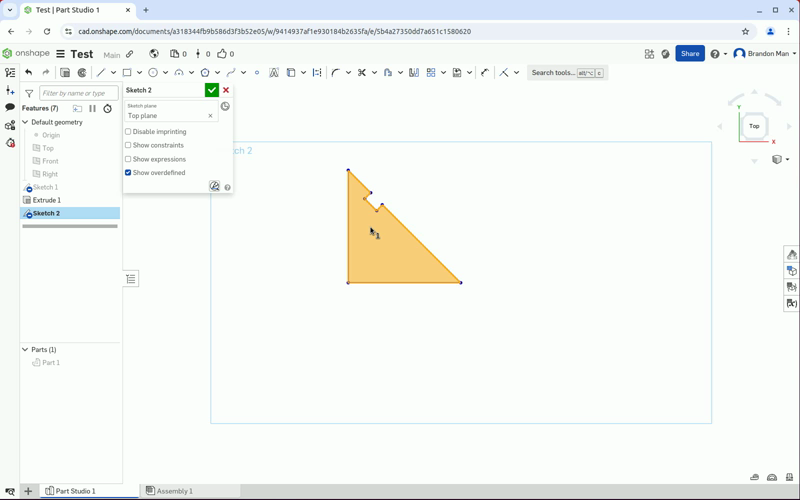
mouse_move(73, 352)
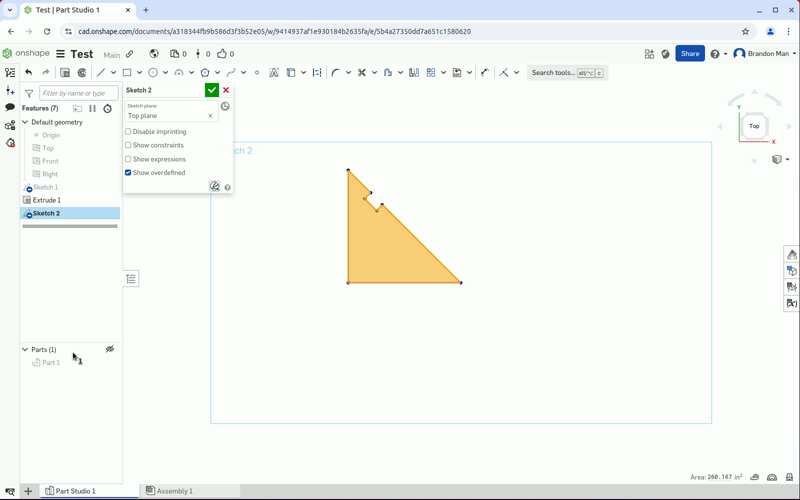
key(shift+y)
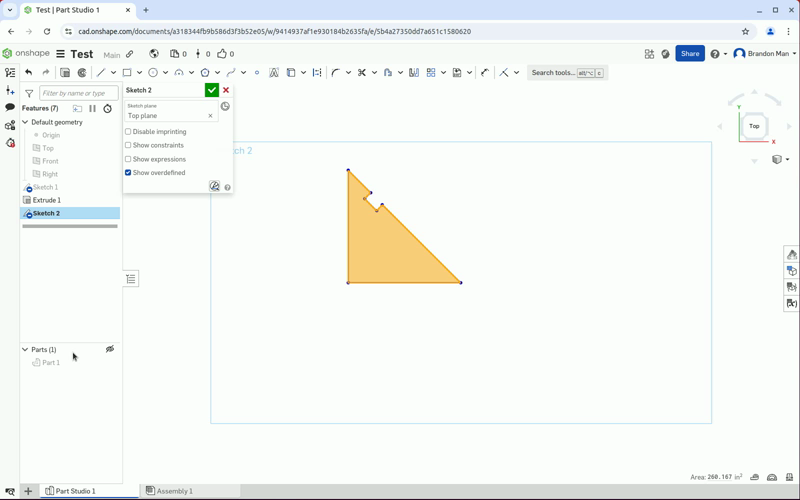
key(shift+e)
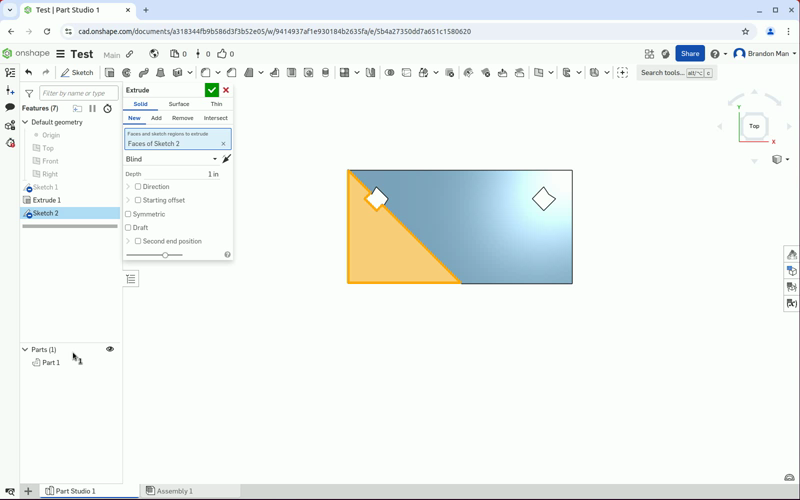
mouse_move(143, 106)
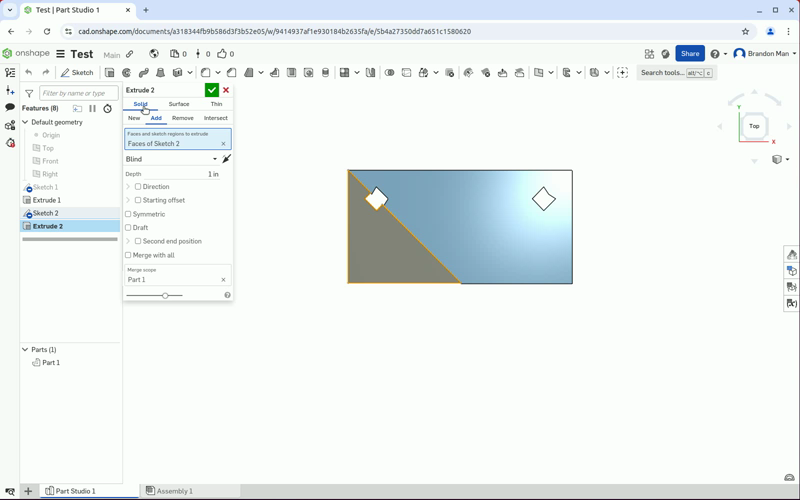
click(143, 106)
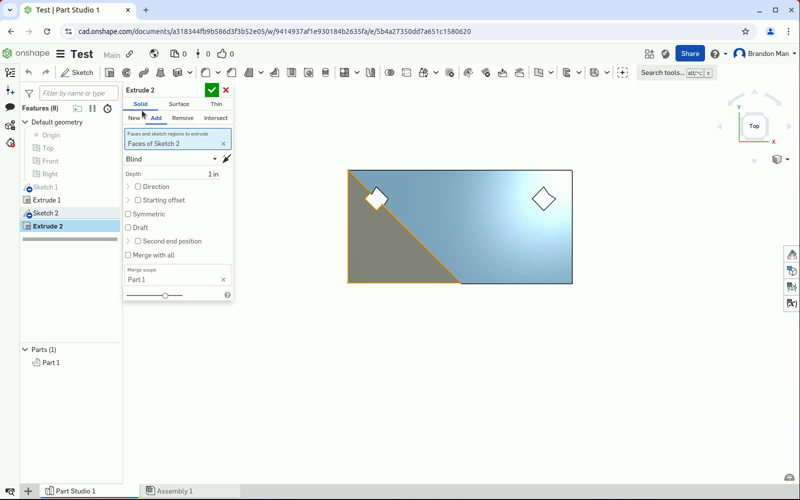
mouse_move(137, 120)
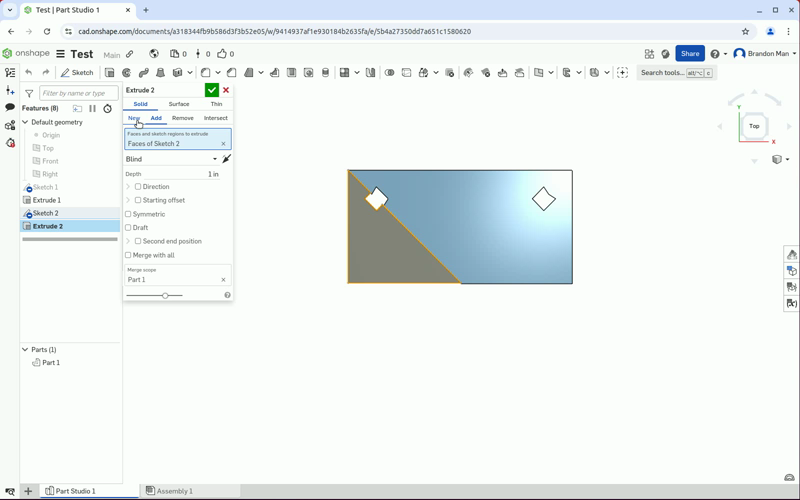
click(137, 120)
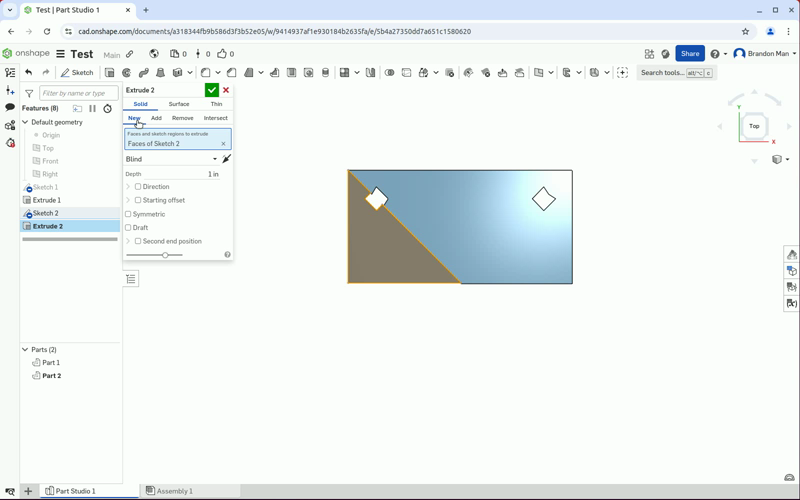
key(tab, 4)
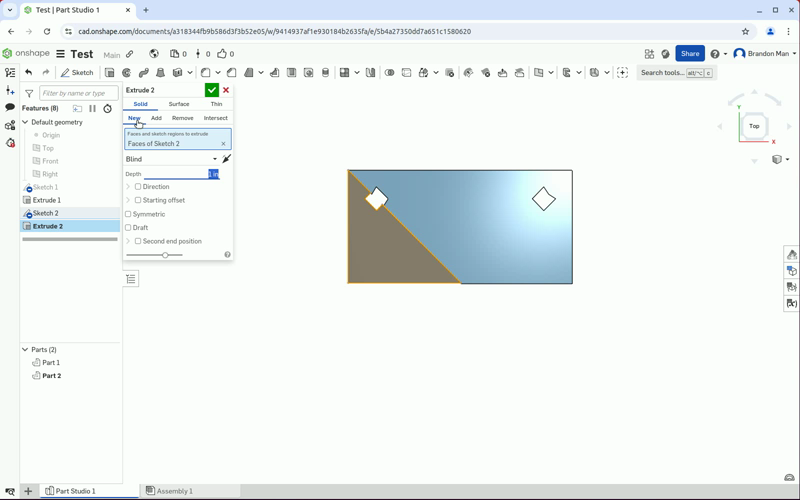
text(1.204)
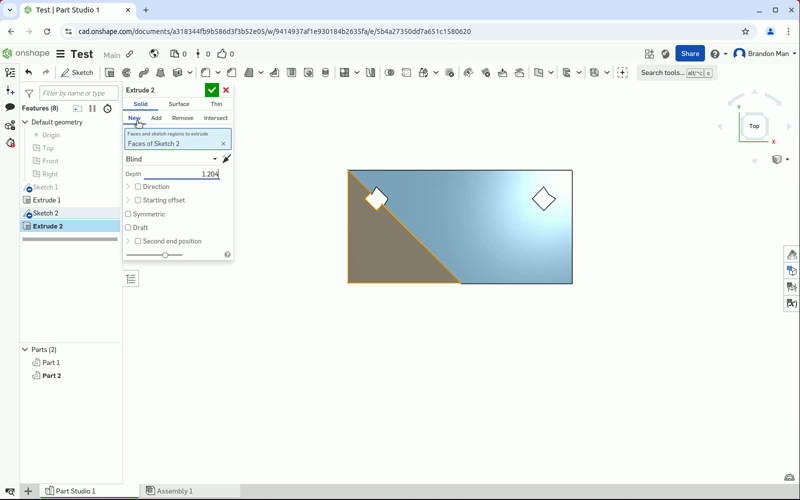
key(enter)
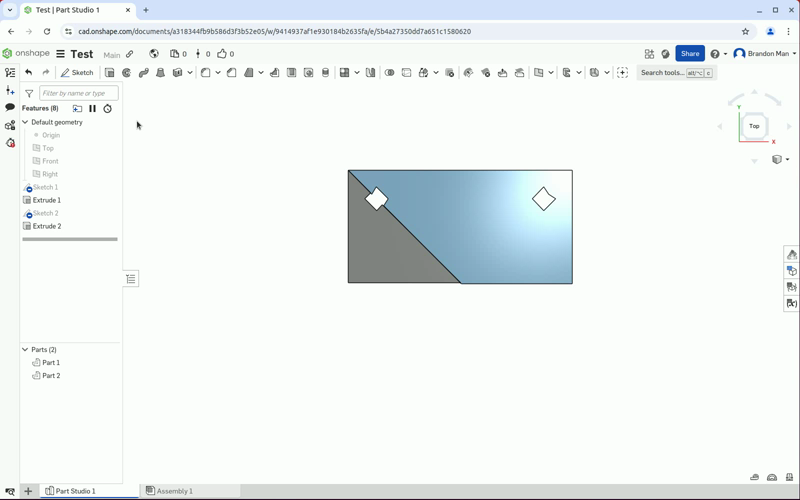
key(shift+h)
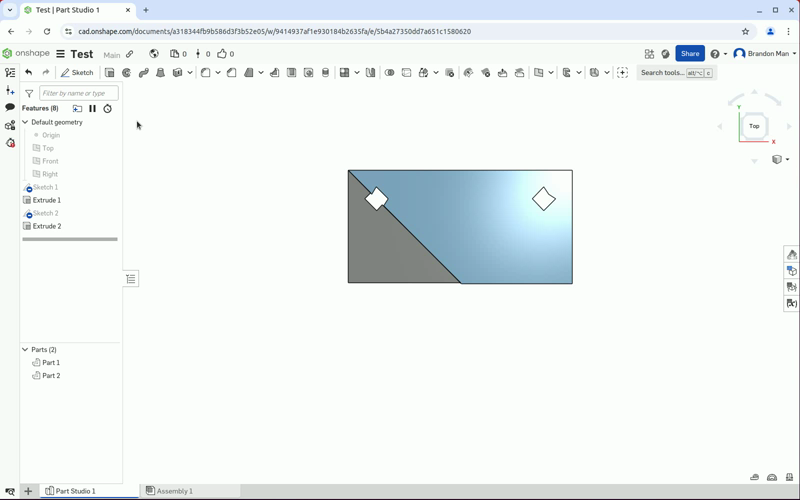
key(shift+h)
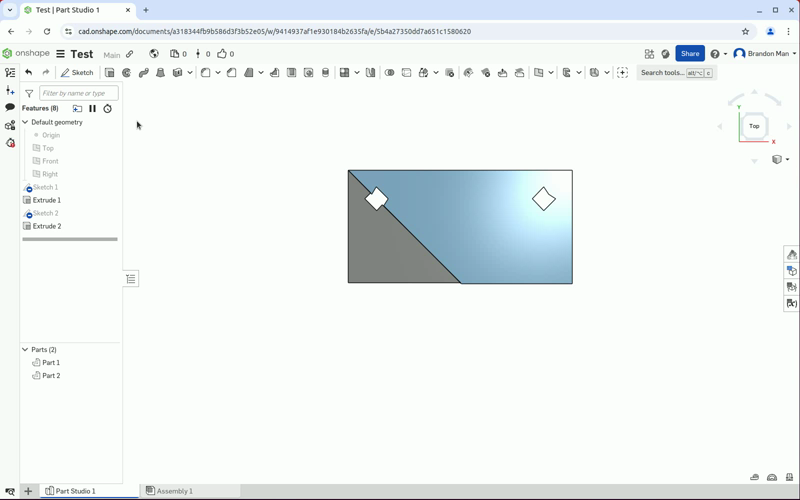
mouse_move(73, 189)
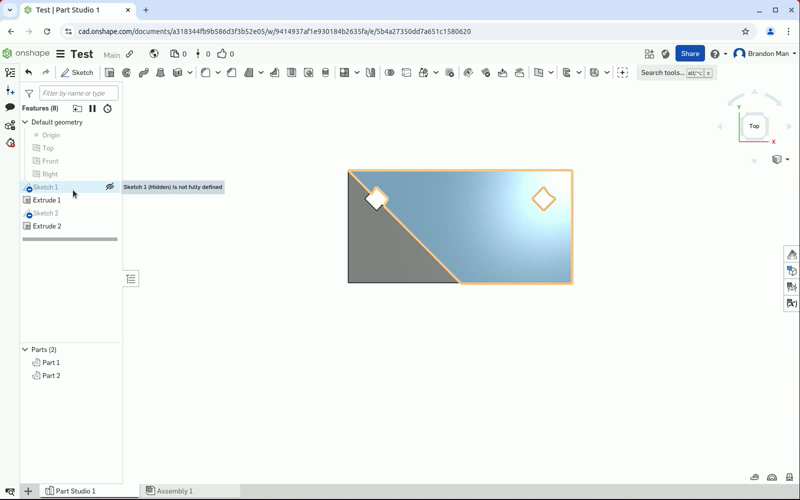
click(73, 189)
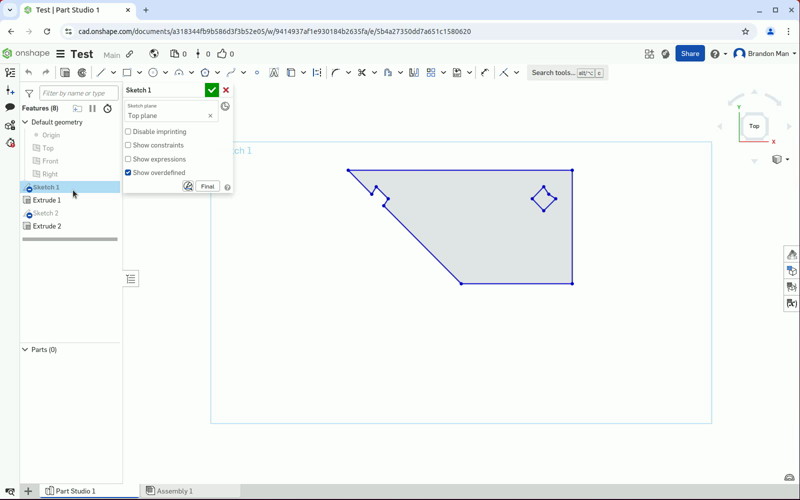
mouse_move(229, 92)
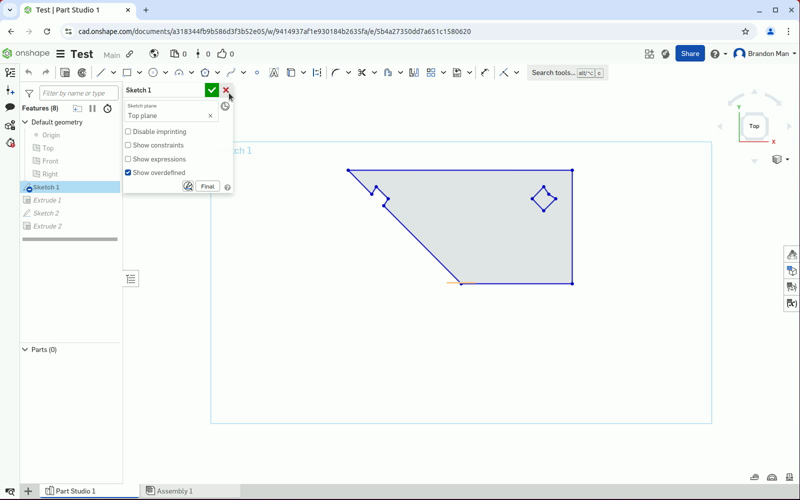
click(229, 92)
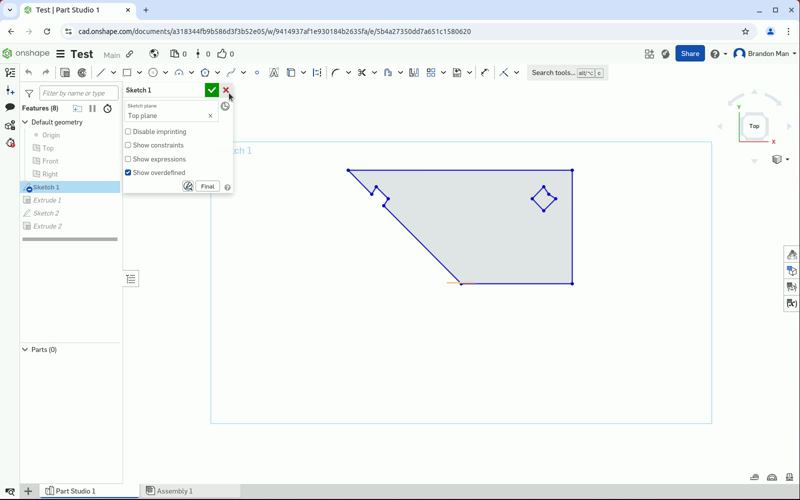
key(shift+s)
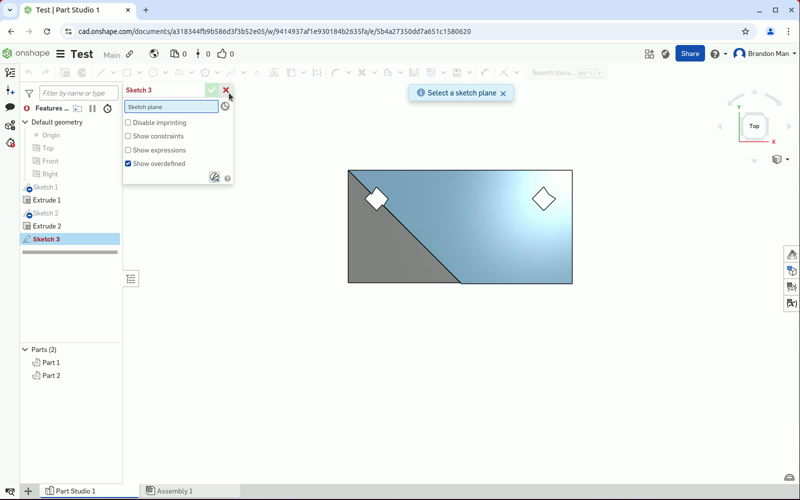
mouse_move(73, 150)
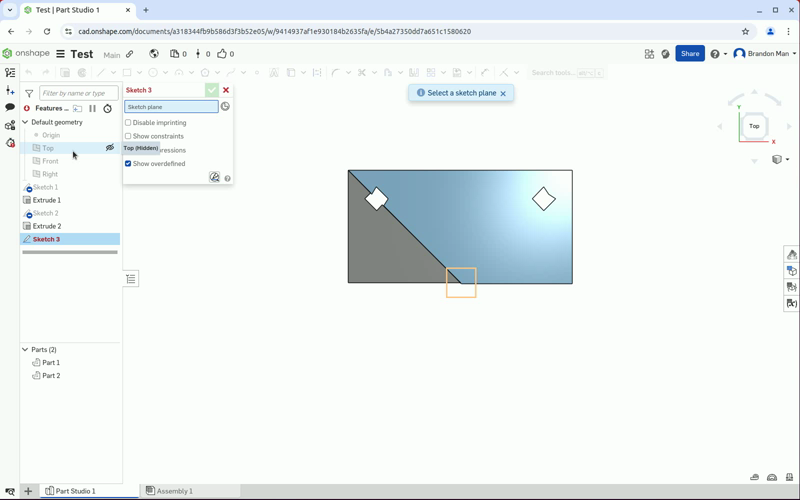
click(73, 150)
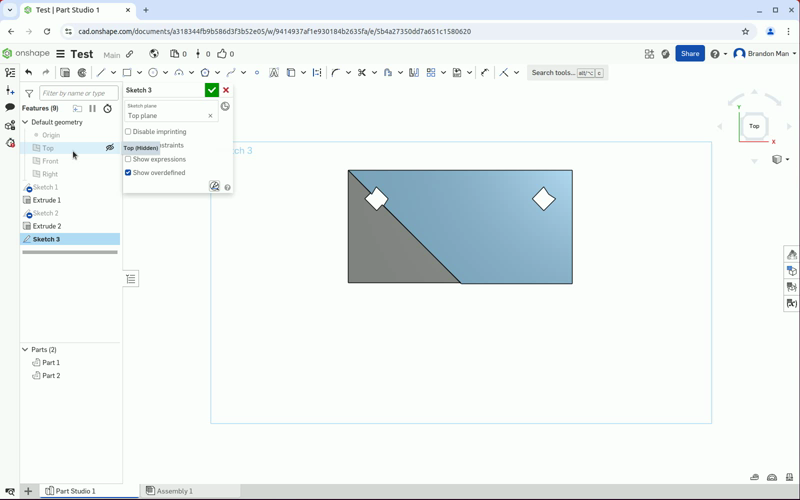
mouse_move(73, 352)
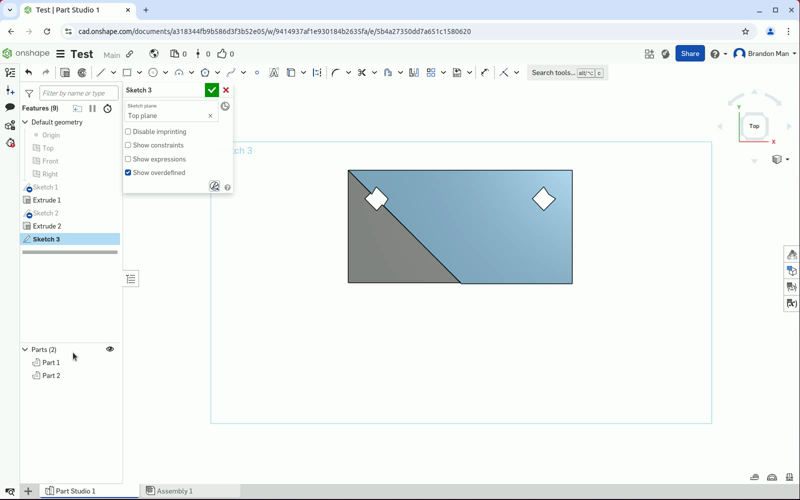
key(y)
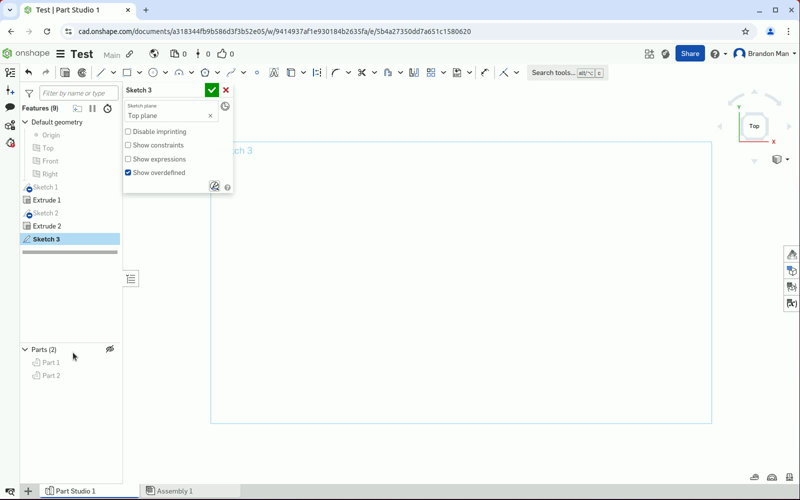
key(l)
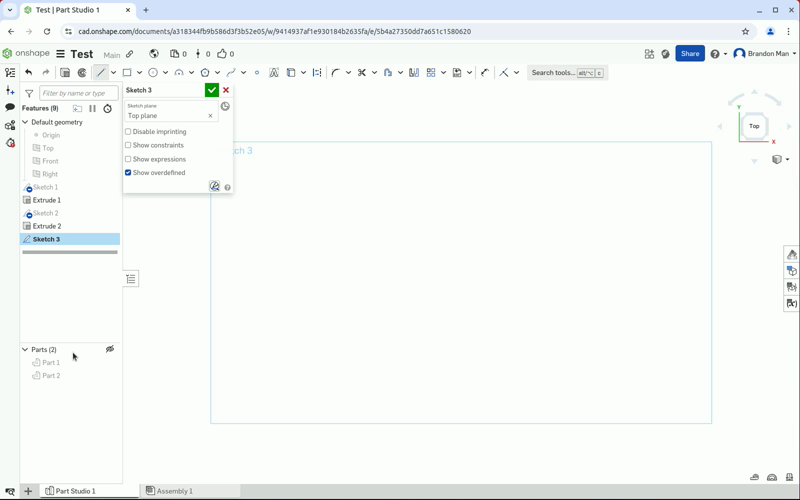
key_down(shift)
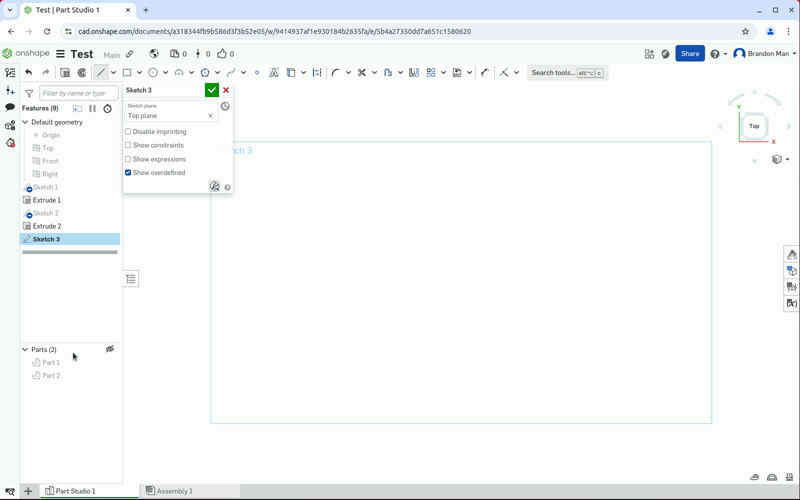
mouse_move(348, 395)
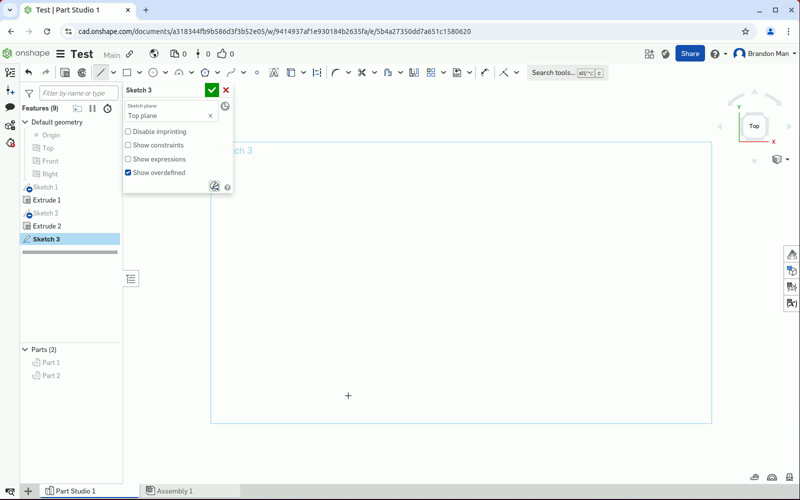
click(348, 395)
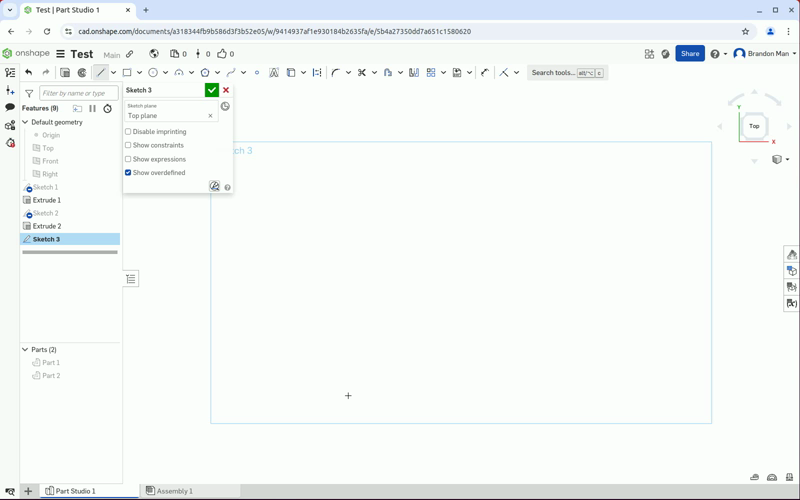
key_up(shift)
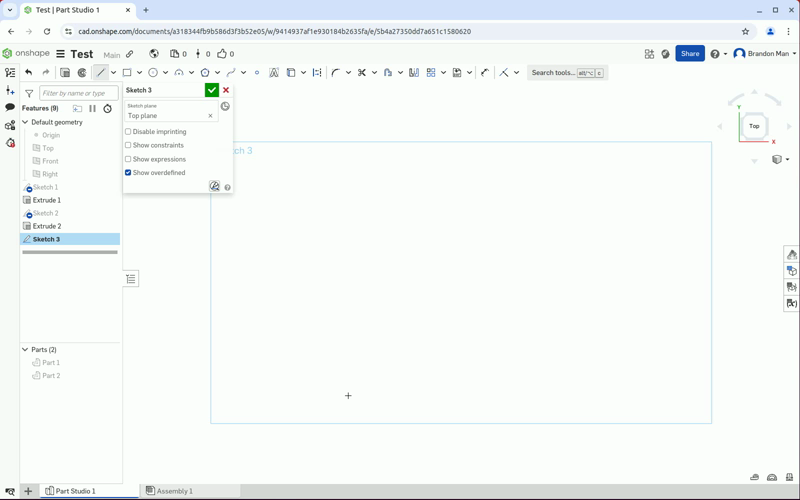
key_down(shift)
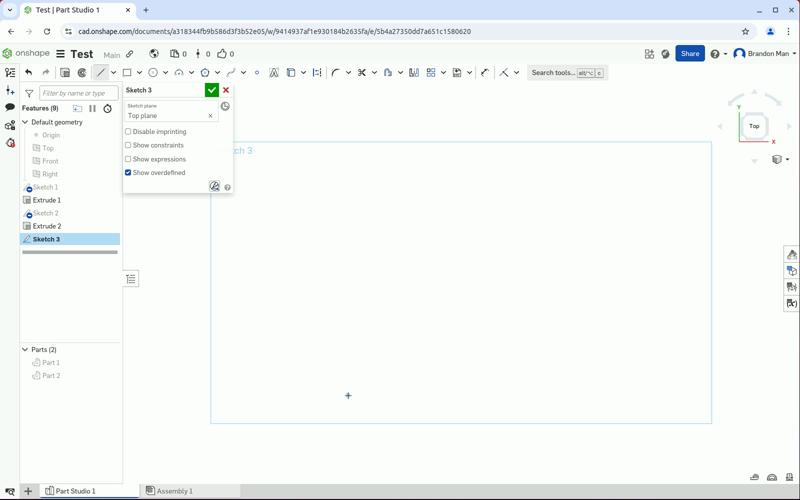
mouse_move(572, 395)
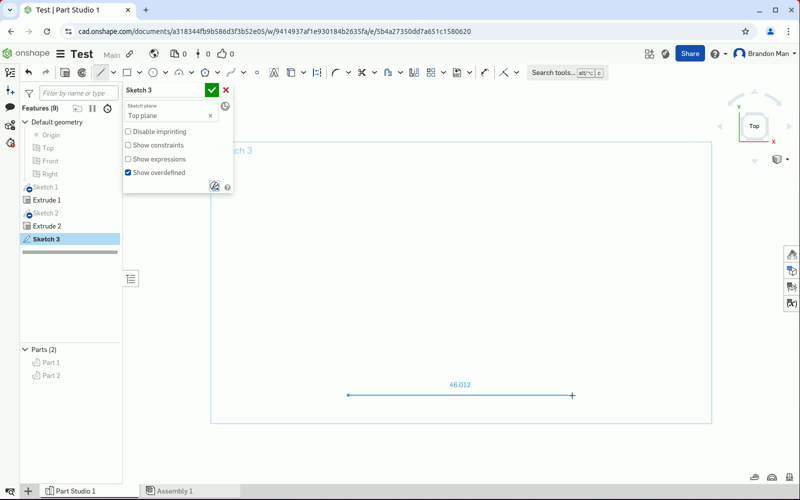
click(572, 395)
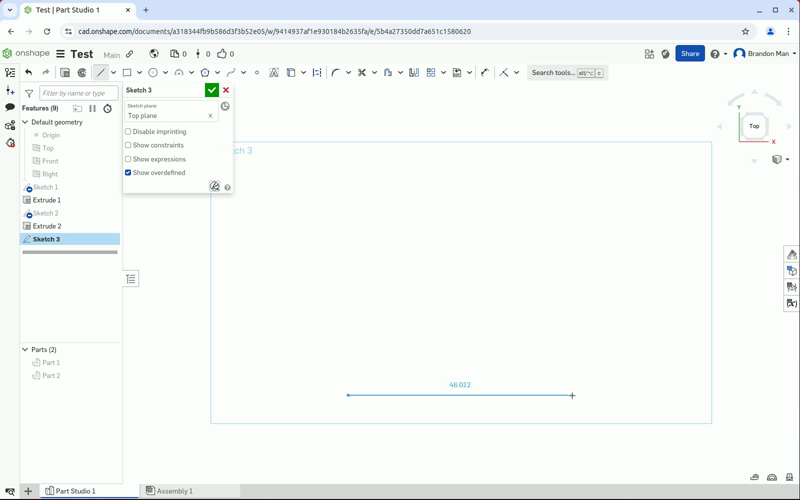
key_up(shift)
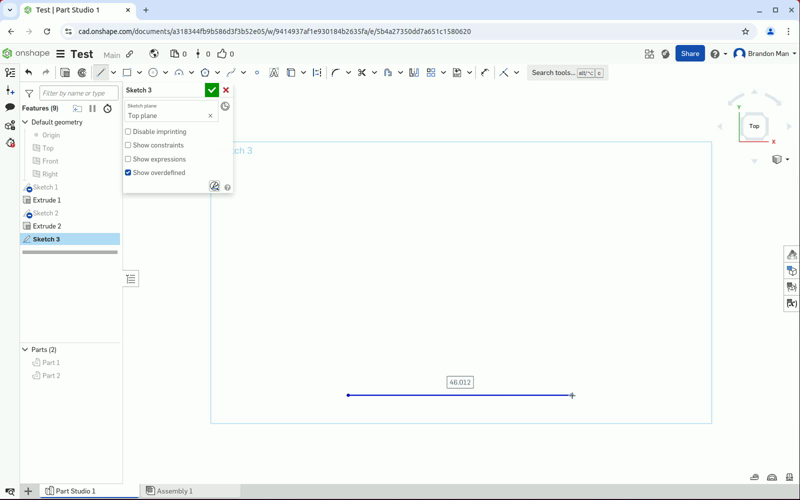
key_down(shift)
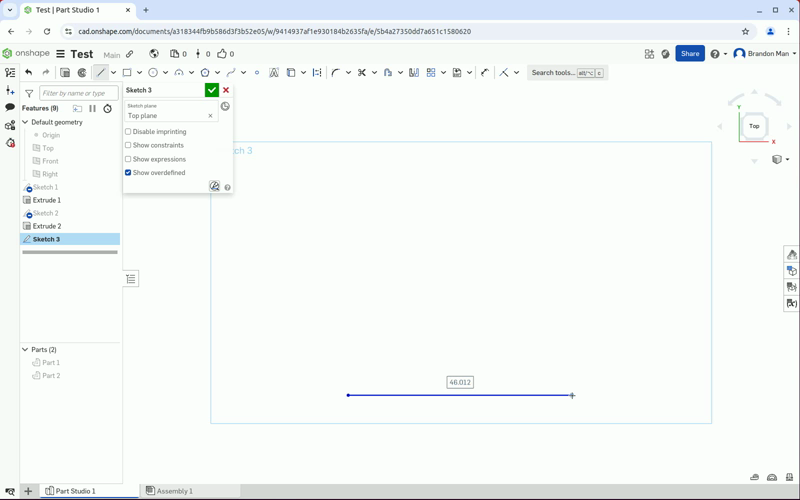
mouse_move(589, 395)
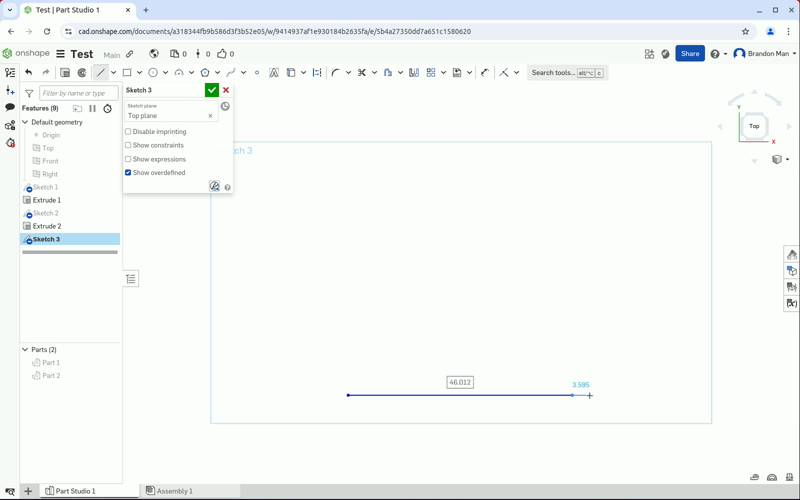
mouse_move(548, 371)
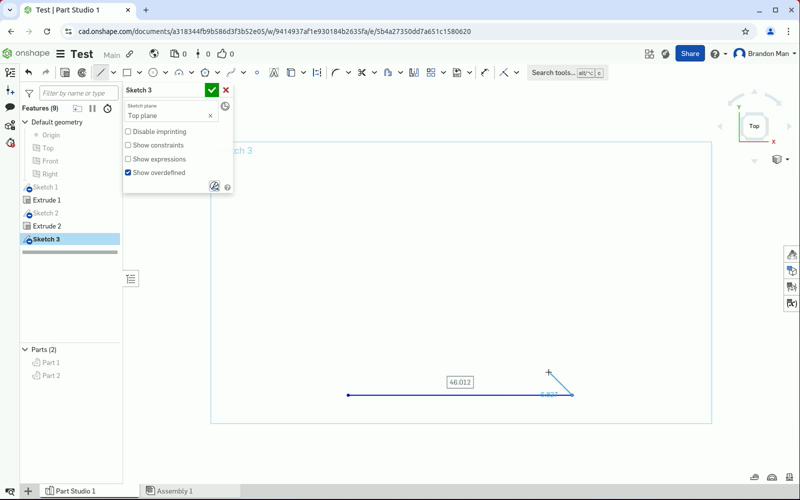
click(548, 371)
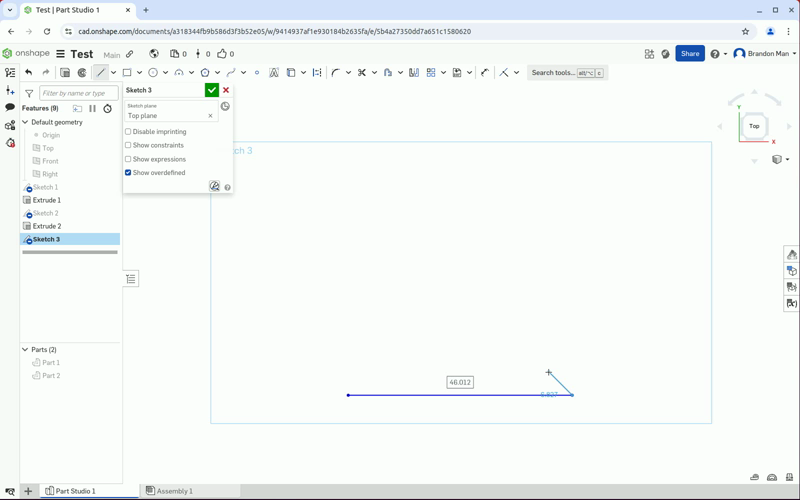
key_up(shift)
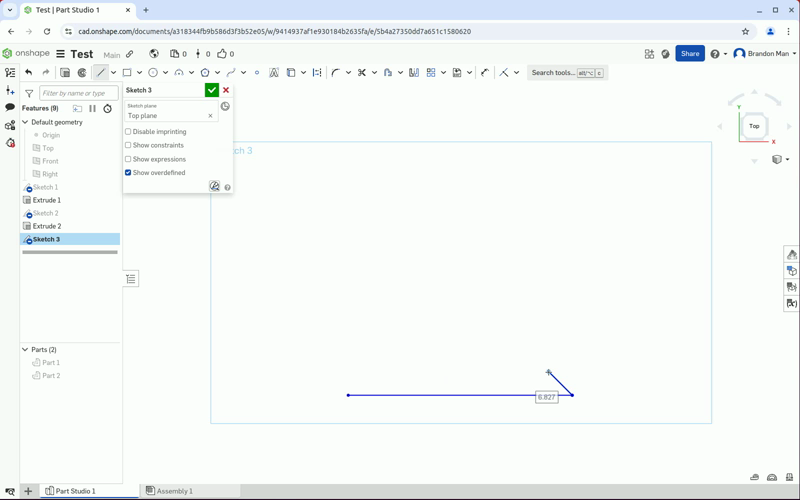
key_down(shift)
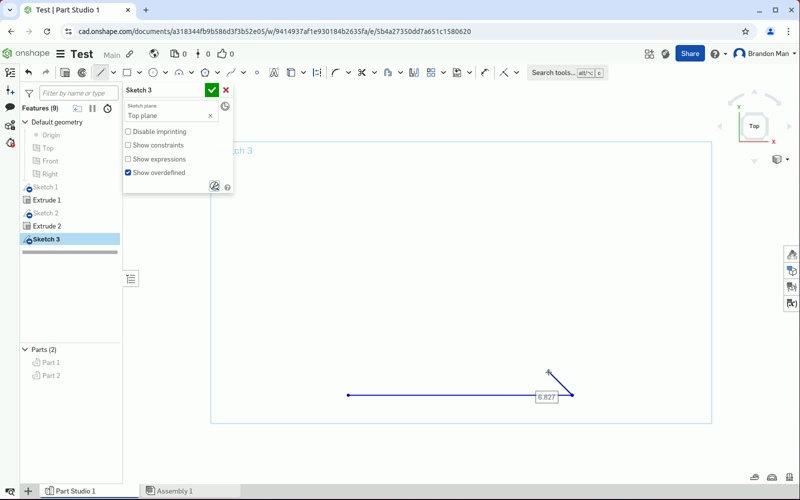
mouse_move(578, 371)
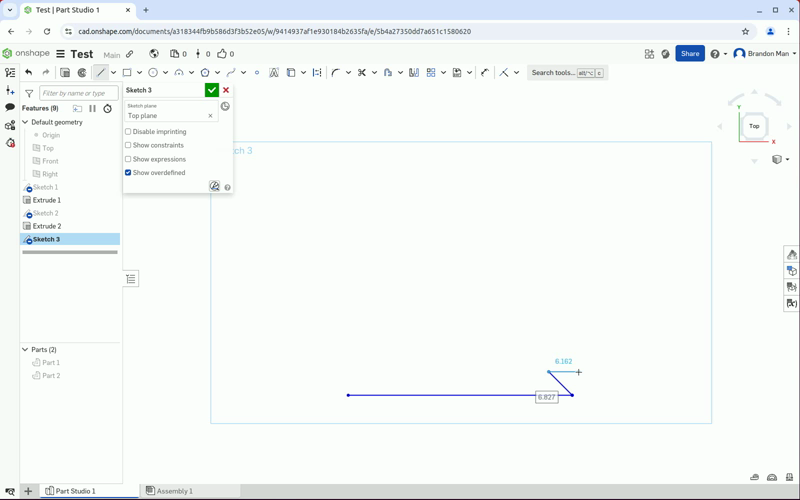
mouse_move(543, 378)
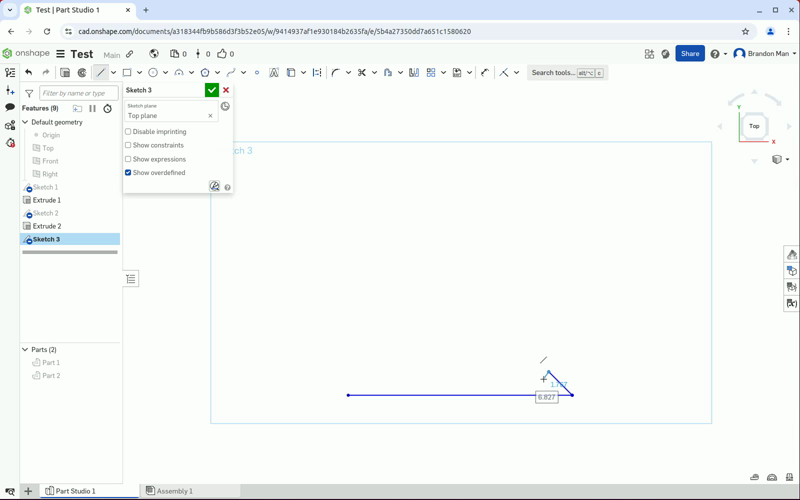
click(543, 378)
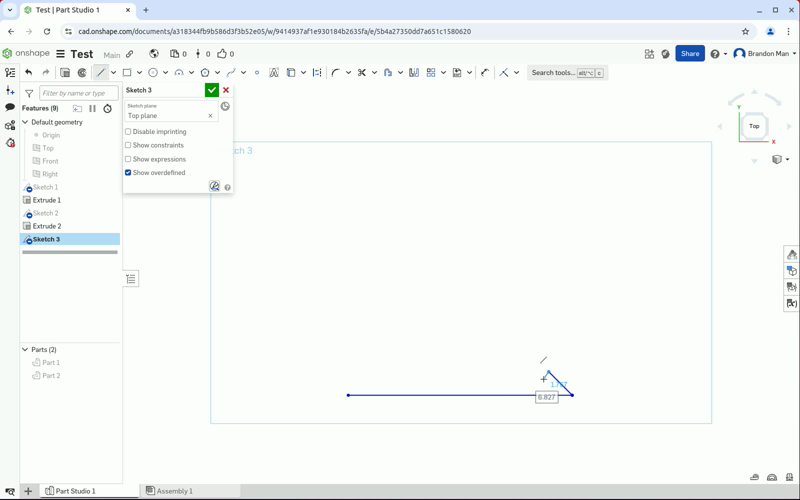
key_up(shift)
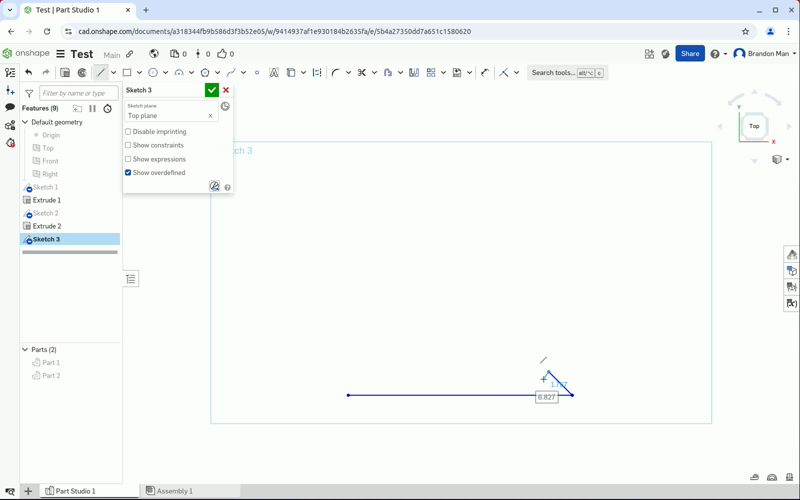
key_down(shift)
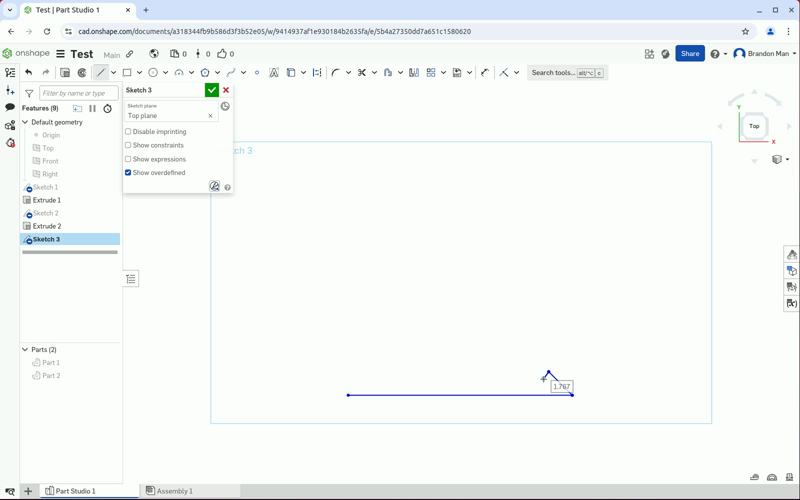
mouse_move(573, 378)
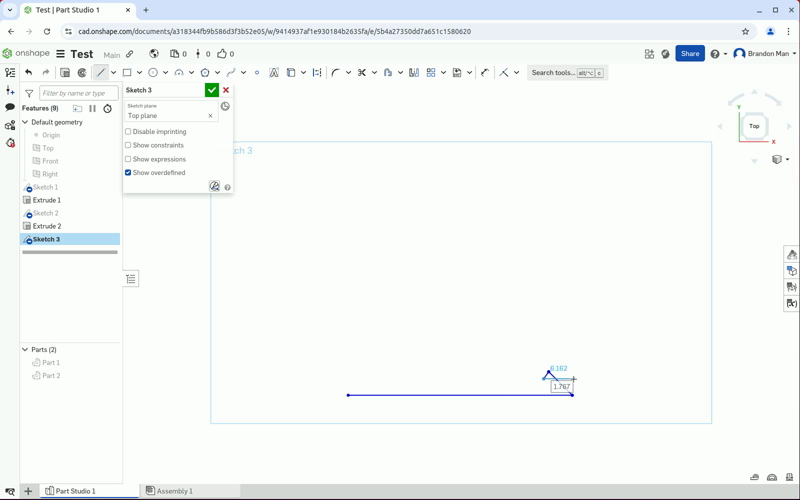
mouse_move(532, 367)
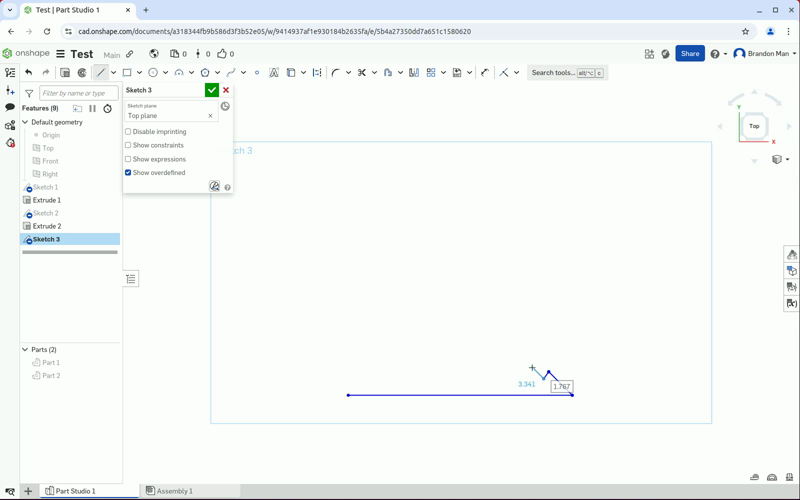
click(532, 367)
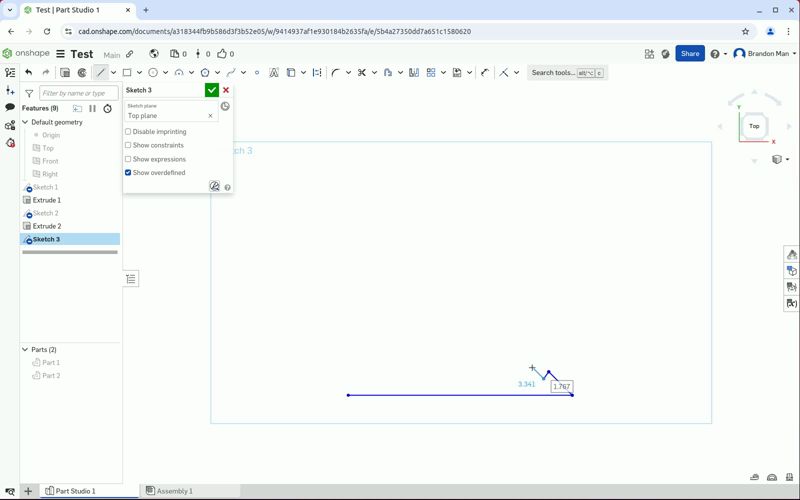
key_up(shift)
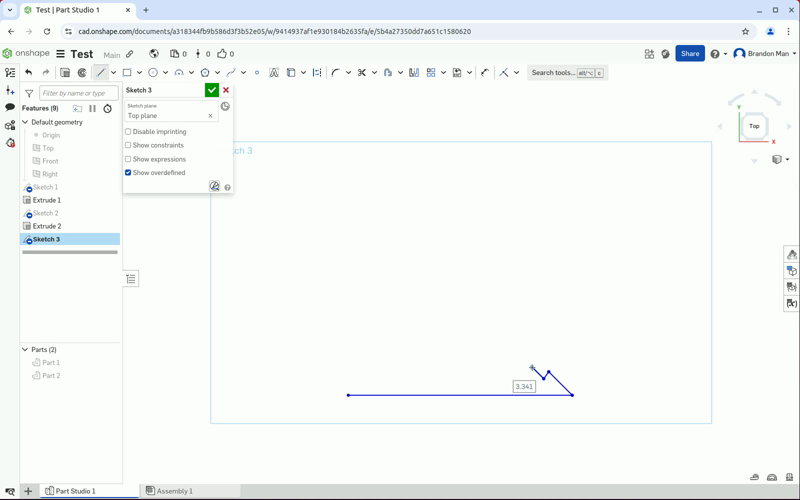
key_down(shift)
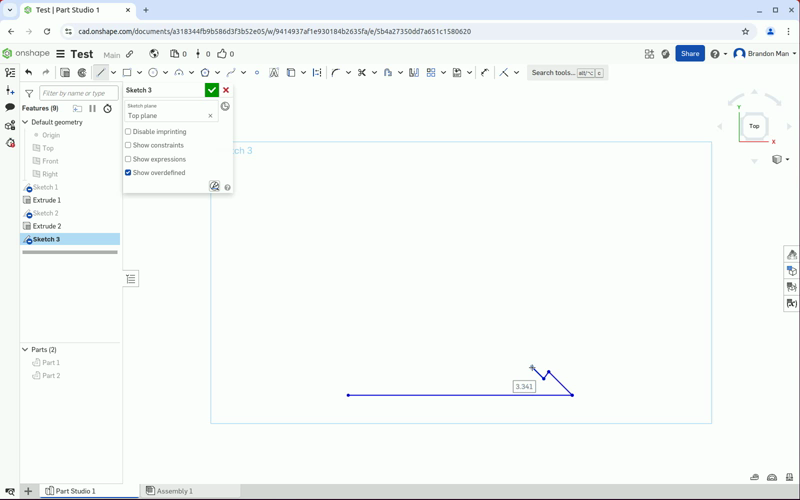
mouse_move(562, 367)
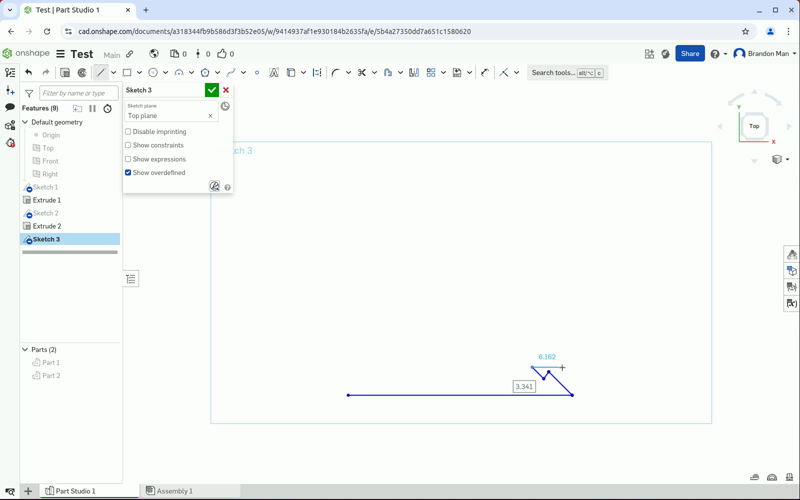
mouse_move(536, 360)
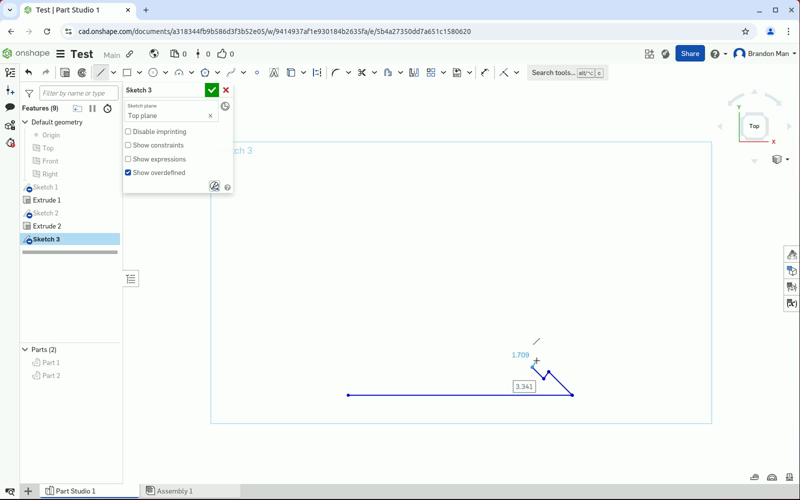
click(536, 360)
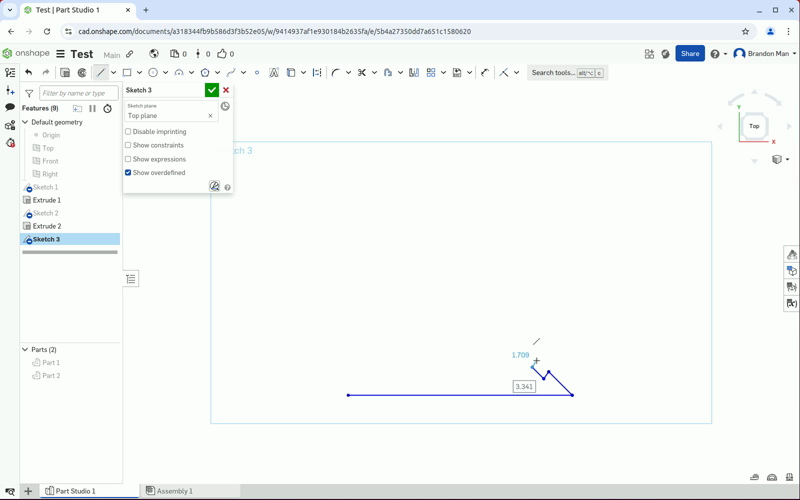
key_up(shift)
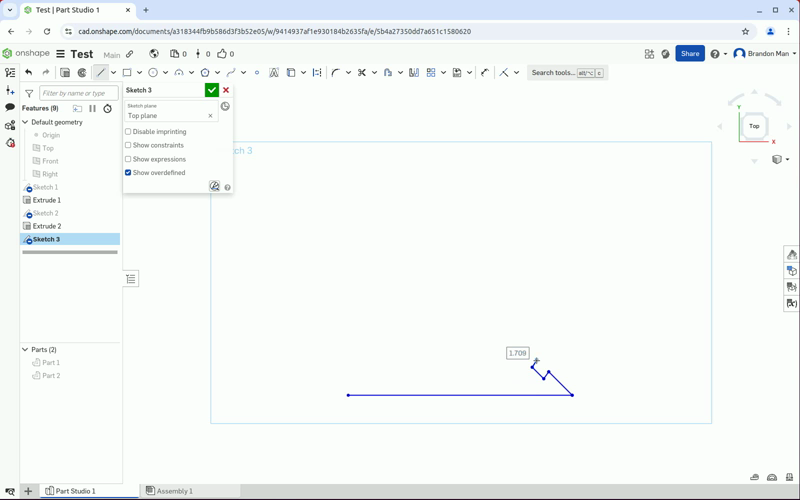
key_down(shift)
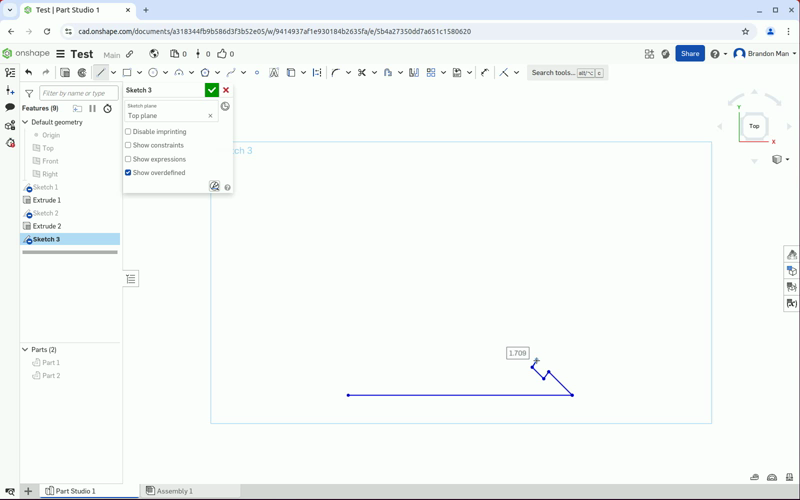
mouse_move(461, 282)
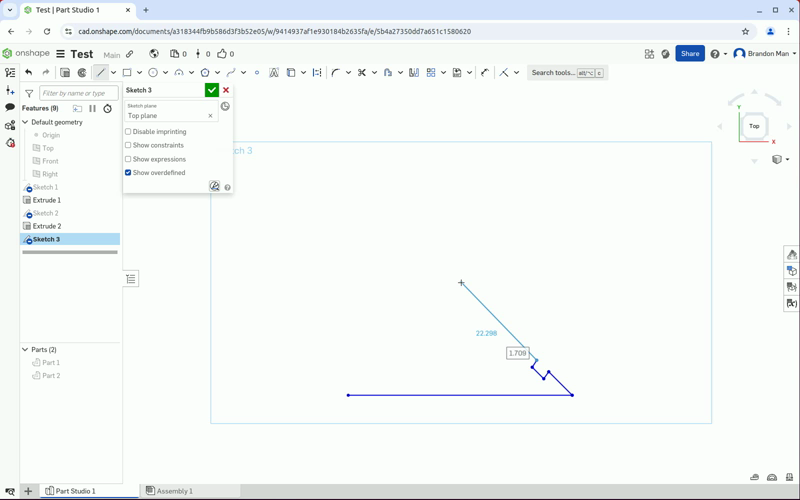
click(461, 282)
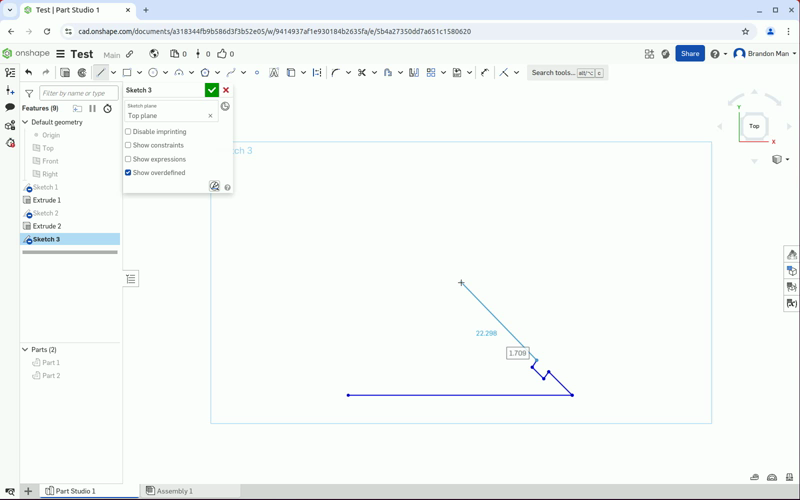
key_up(shift)
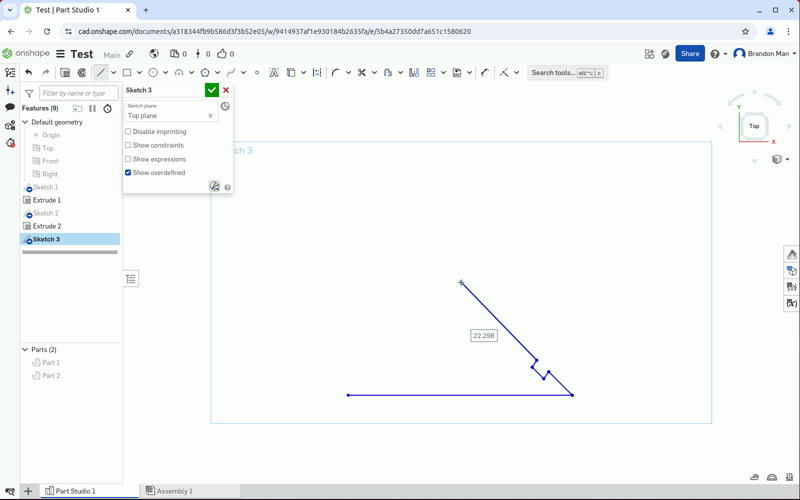
key_down(shift)
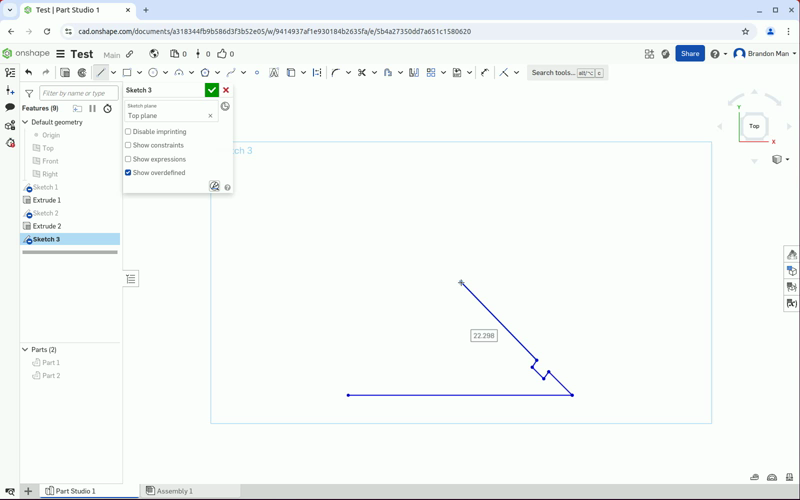
mouse_move(348, 282)
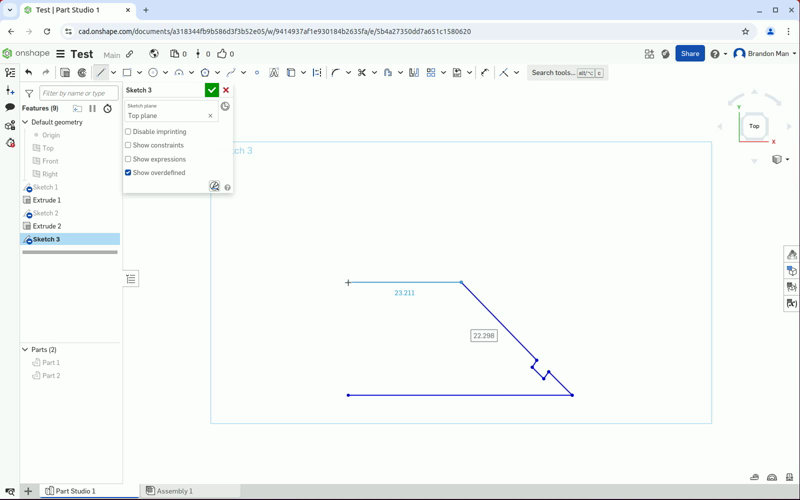
click(348, 282)
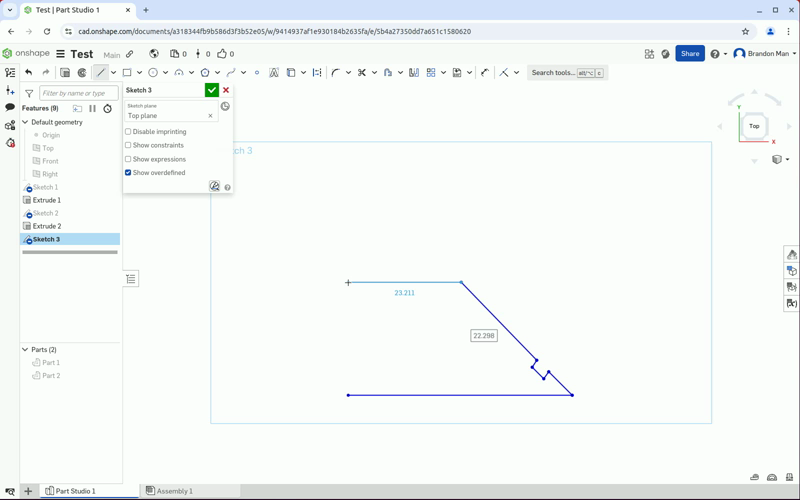
key_up(shift)
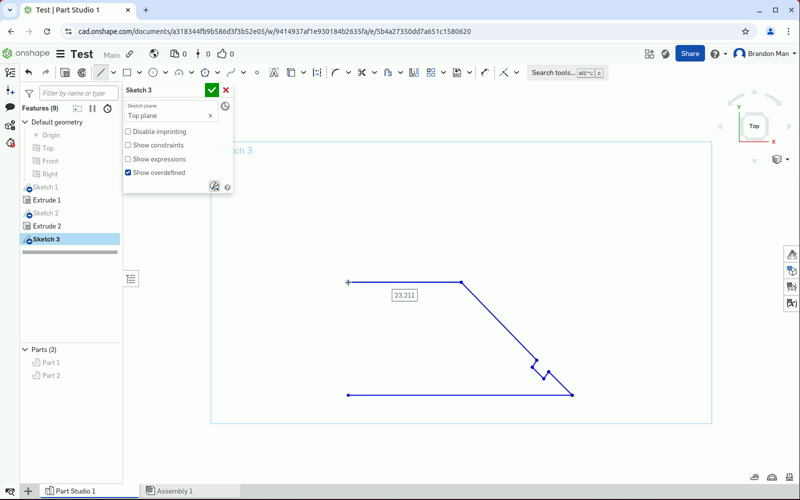
key_down(shift)
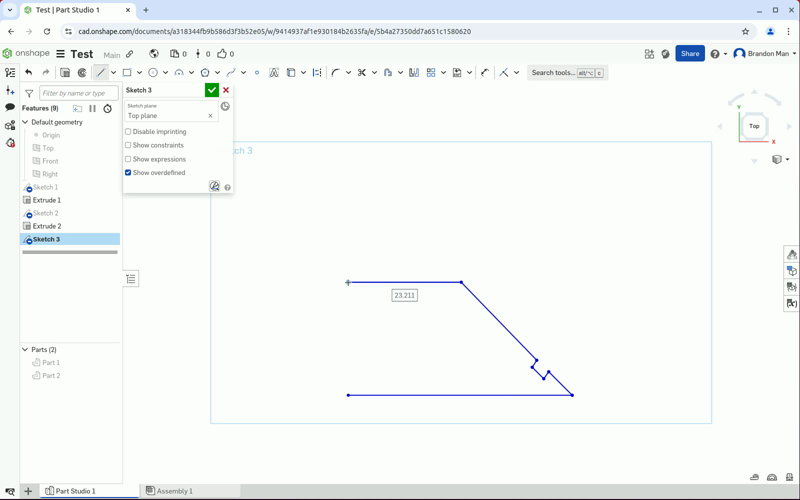
mouse_move(348, 395)
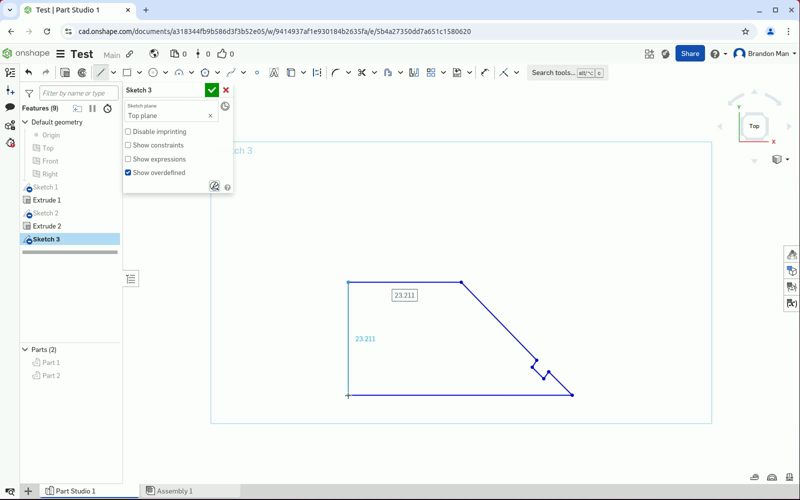
key_up(shift)
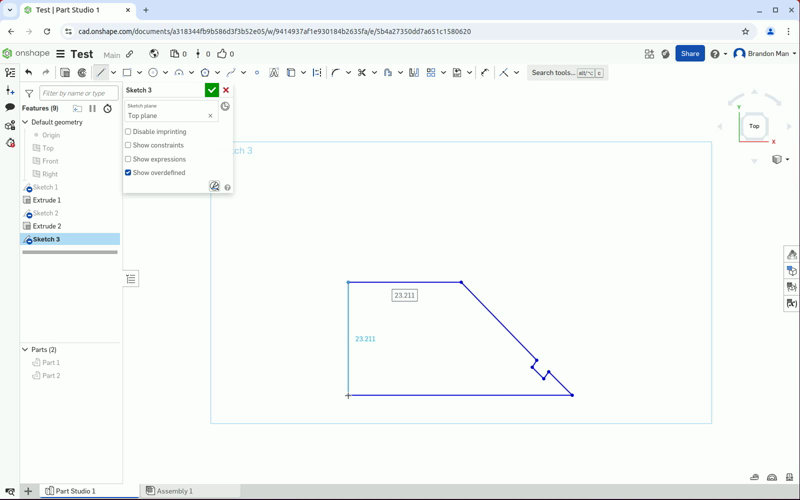
click(348, 395)
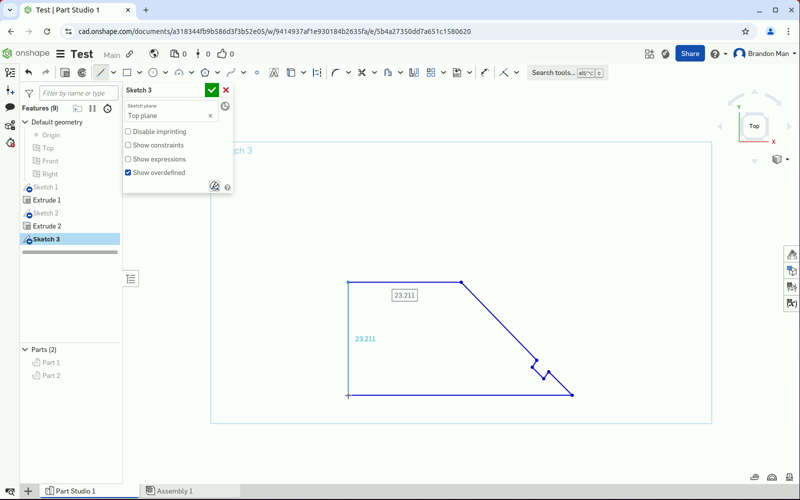
key(esc)
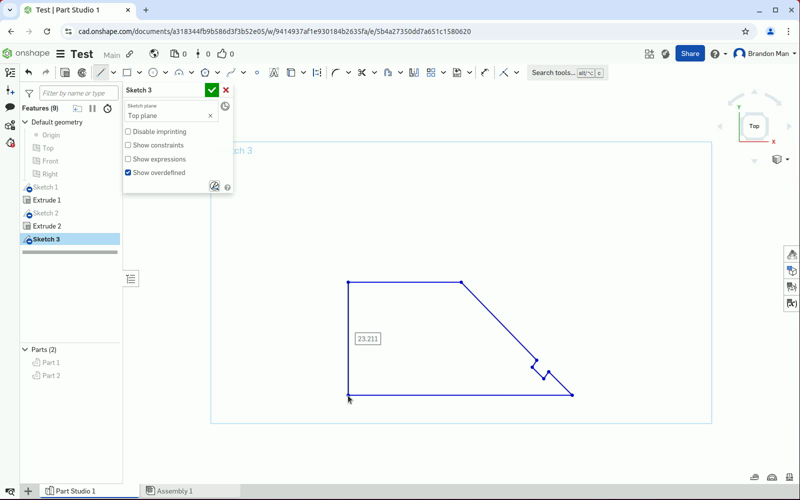
key(l)
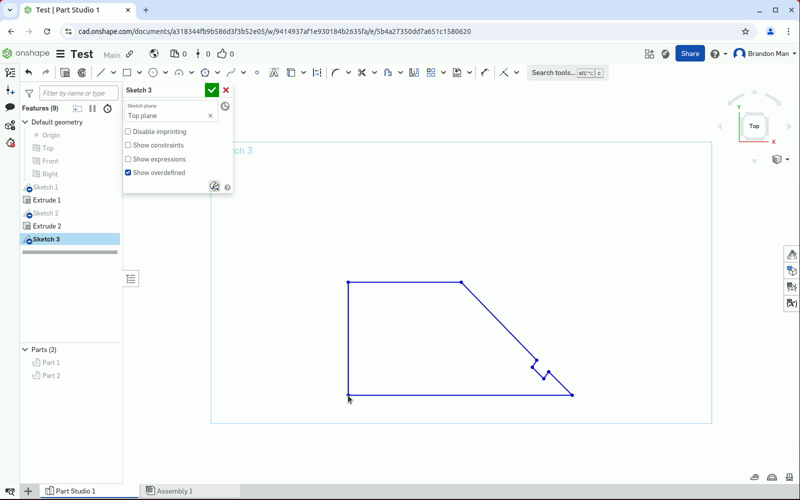
key_down(shift)
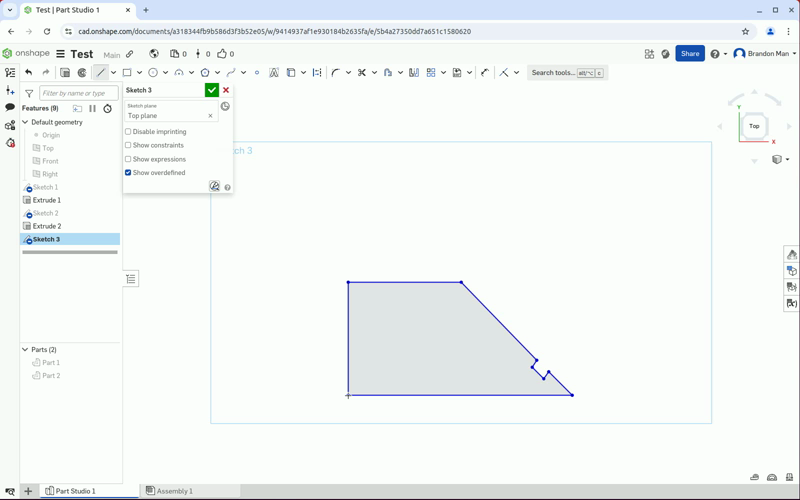
mouse_move(364, 367)
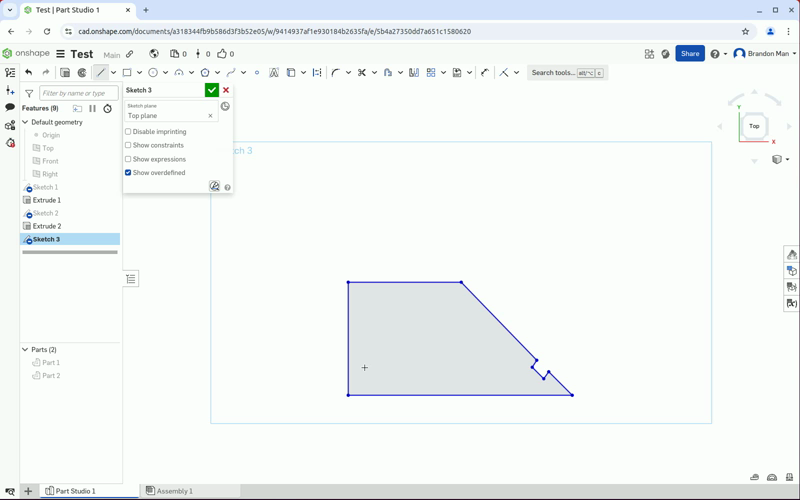
click(364, 367)
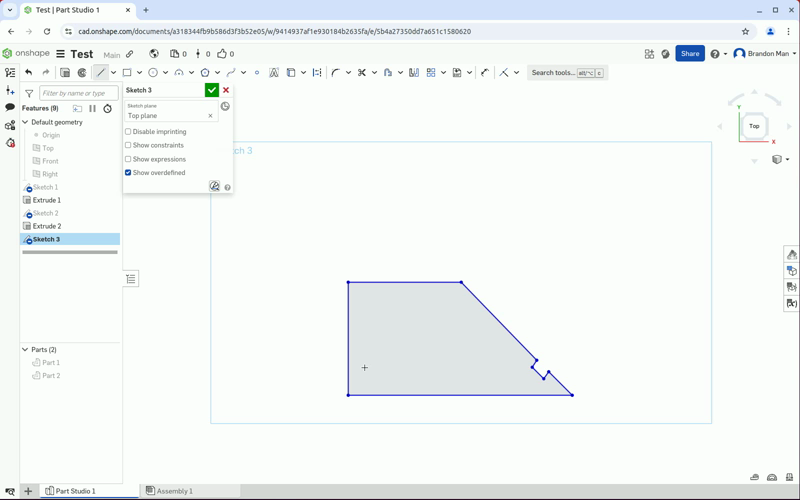
key_up(shift)
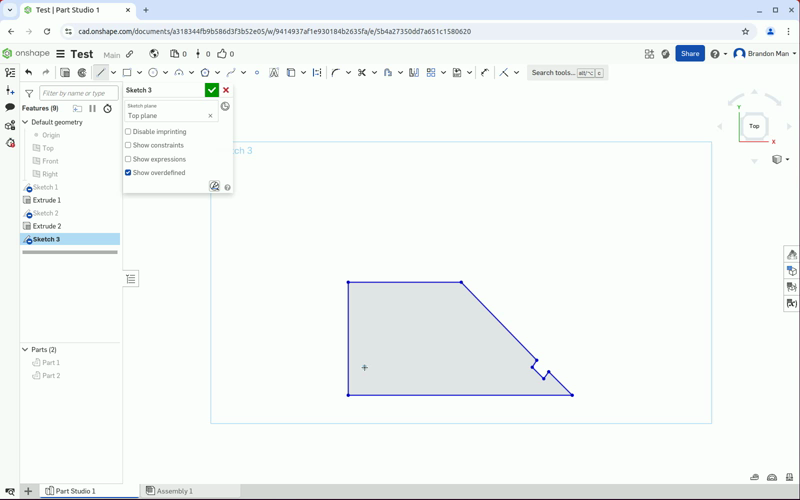
key_down(shift)
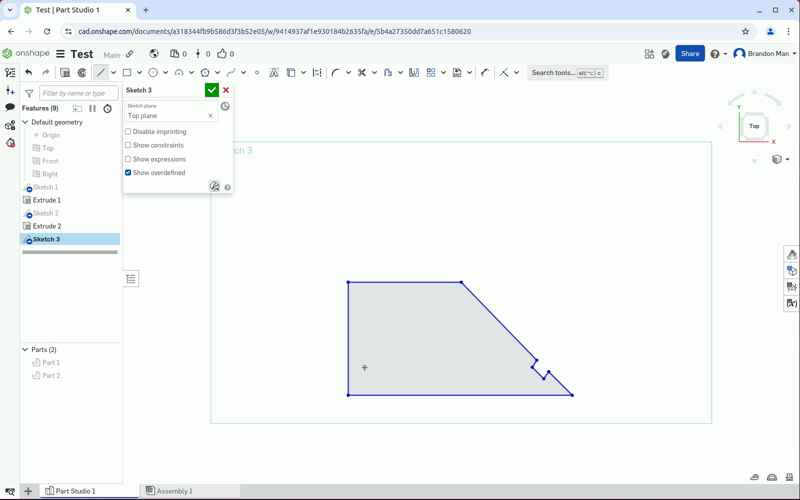
mouse_move(394, 367)
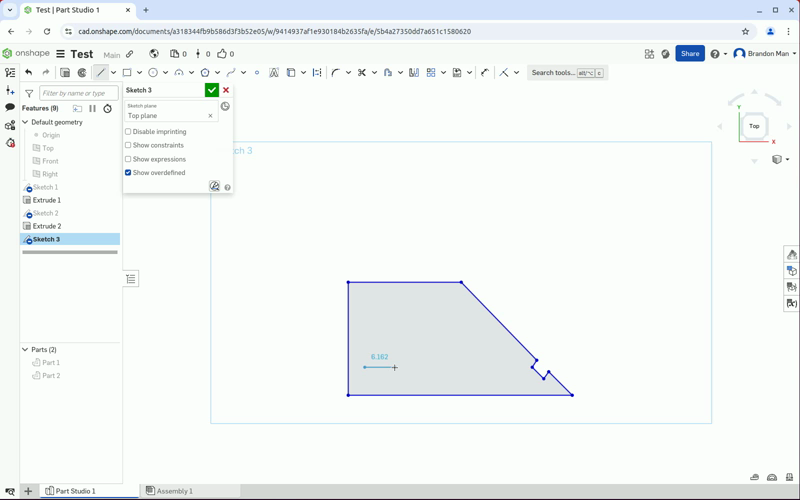
mouse_move(376, 378)
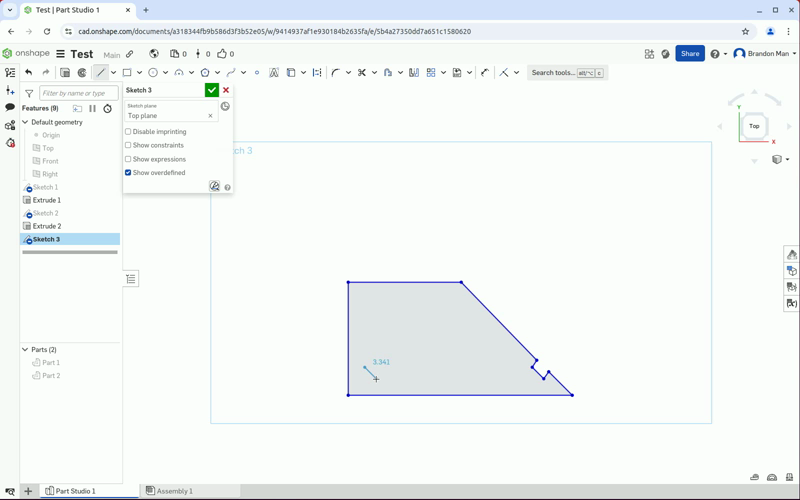
click(376, 378)
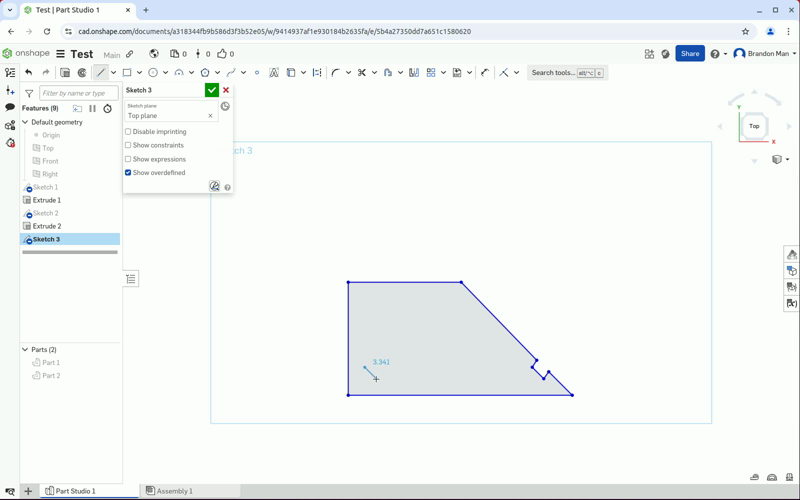
key_up(shift)
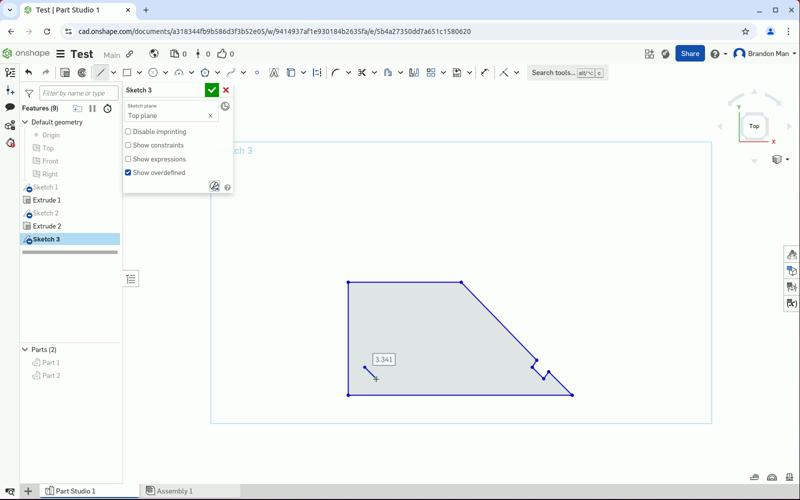
key_down(shift)
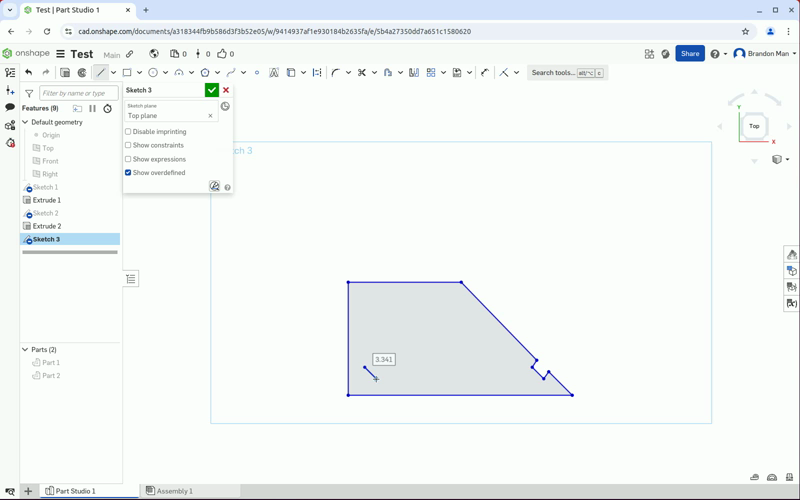
mouse_move(406, 378)
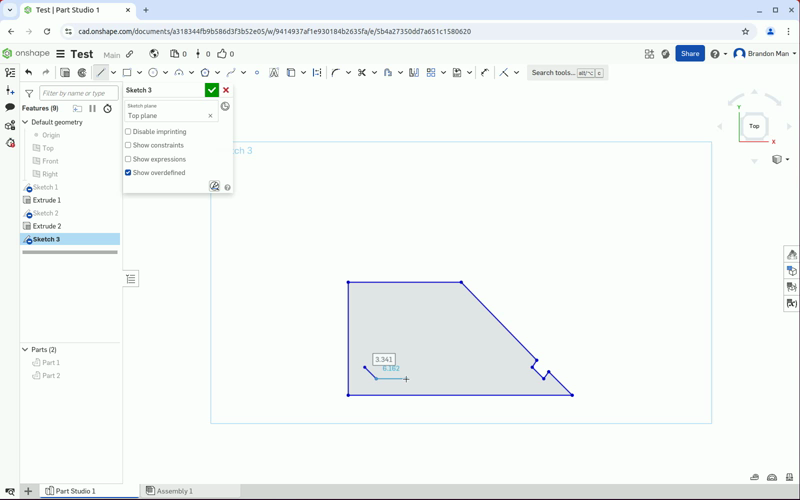
mouse_move(388, 367)
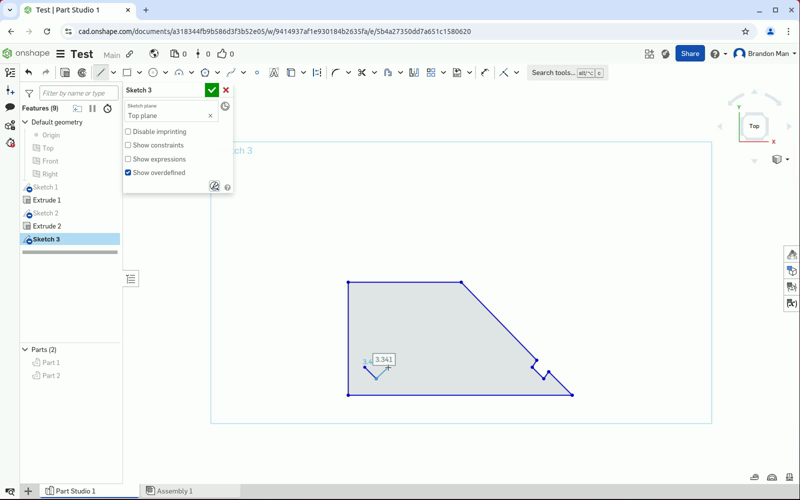
click(388, 367)
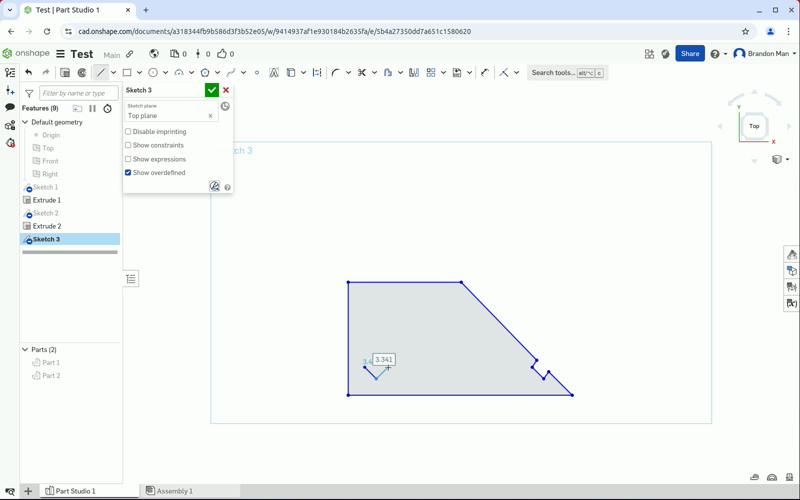
key_up(shift)
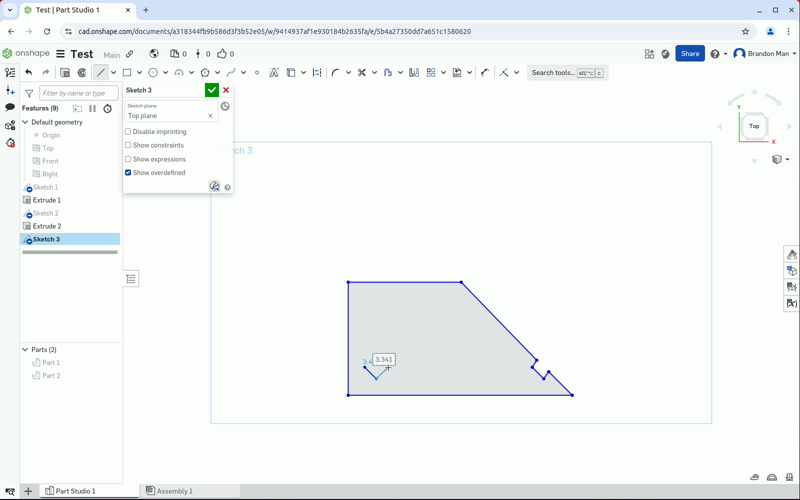
key_down(shift)
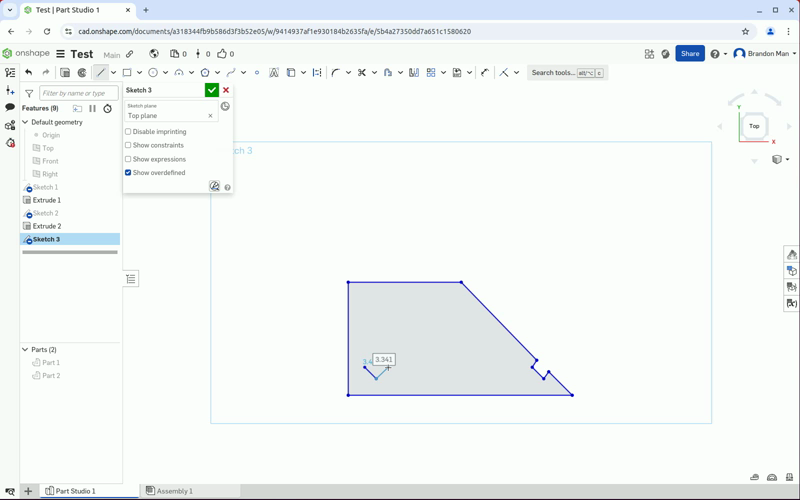
mouse_move(418, 367)
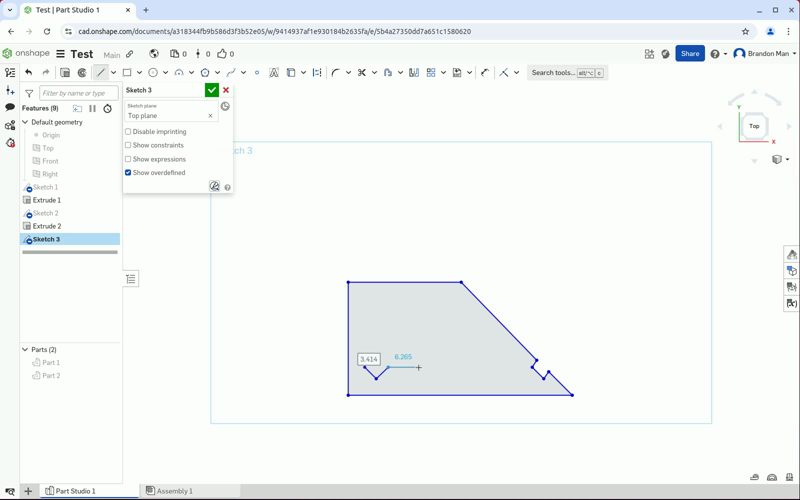
mouse_move(376, 355)
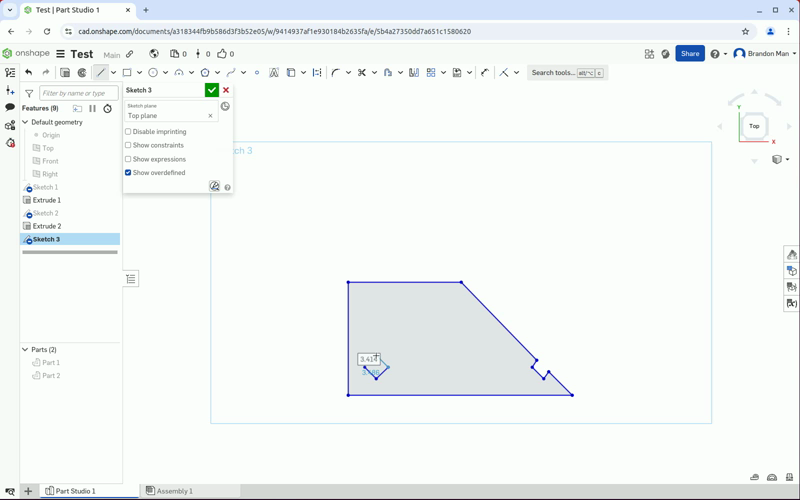
click(376, 355)
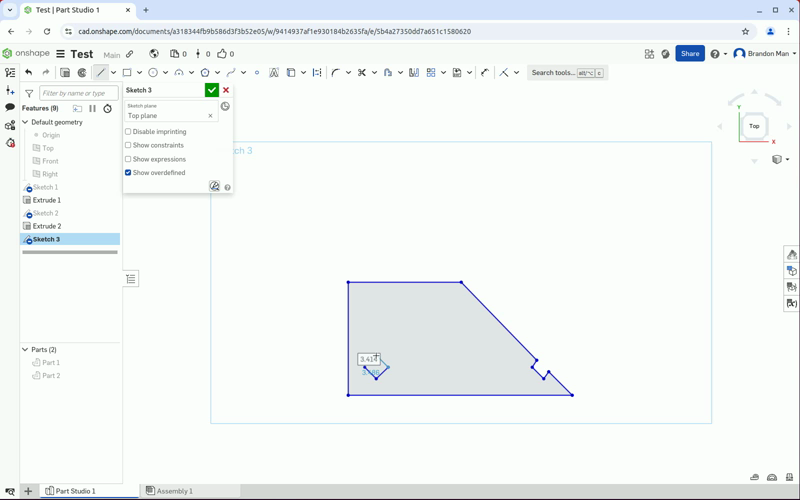
key_up(shift)
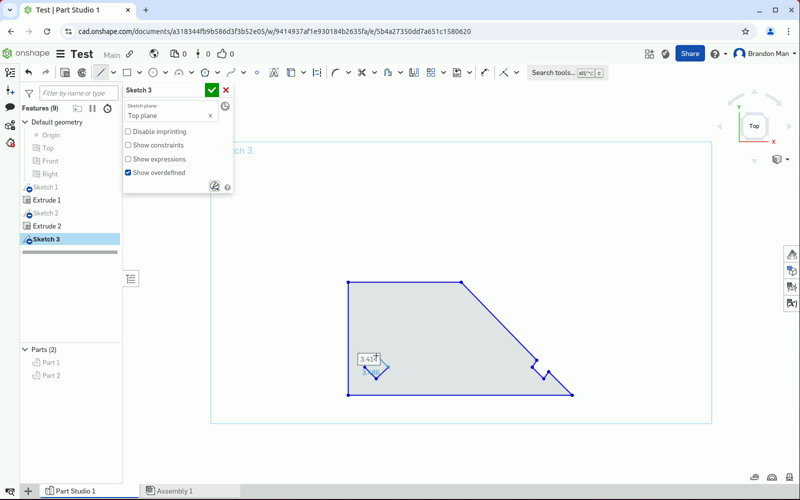
mouse_move(406, 355)
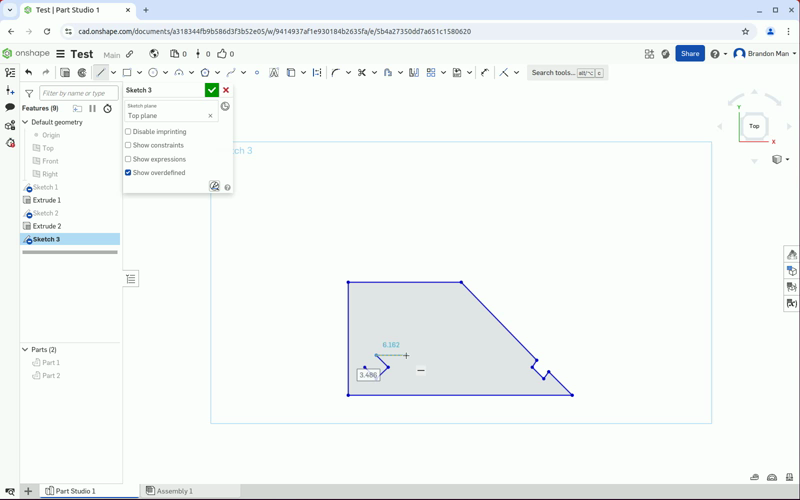
key_down(shift)
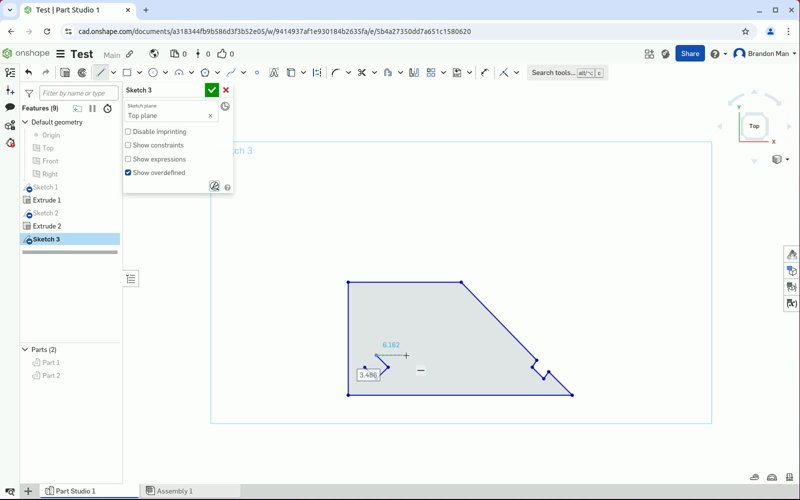
mouse_move(364, 367)
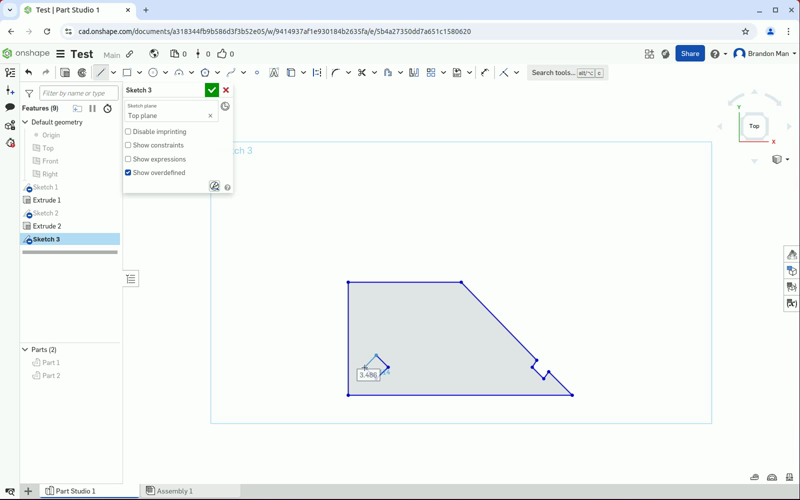
key_up(shift)
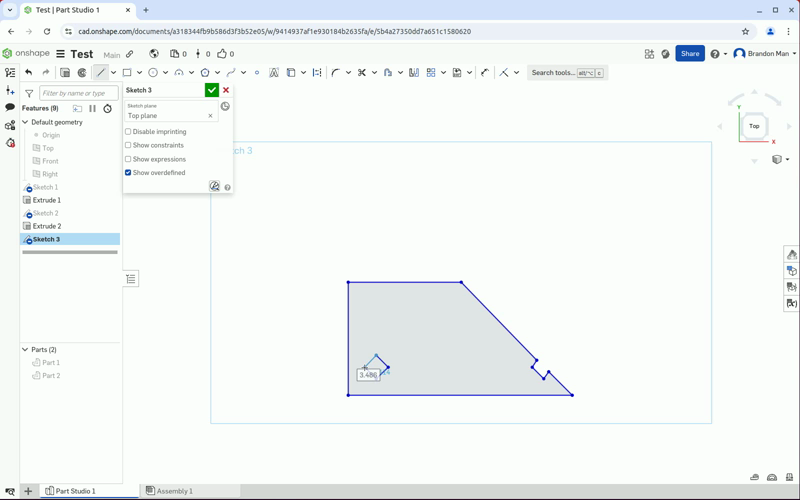
click(364, 367)
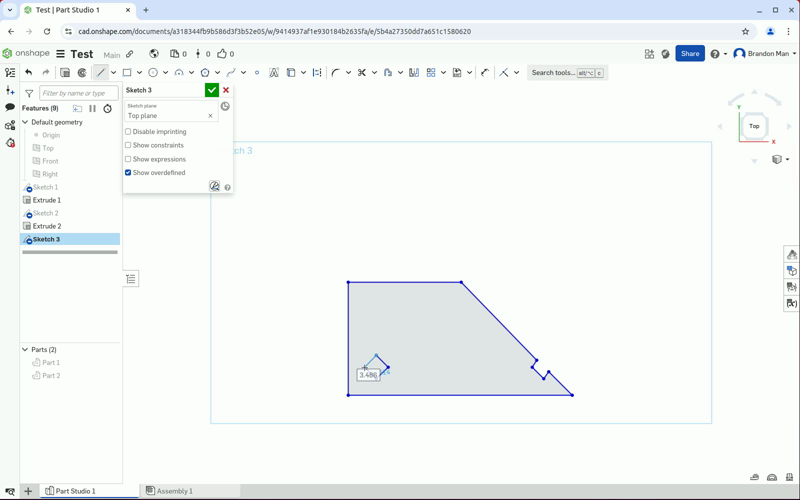
key(esc)
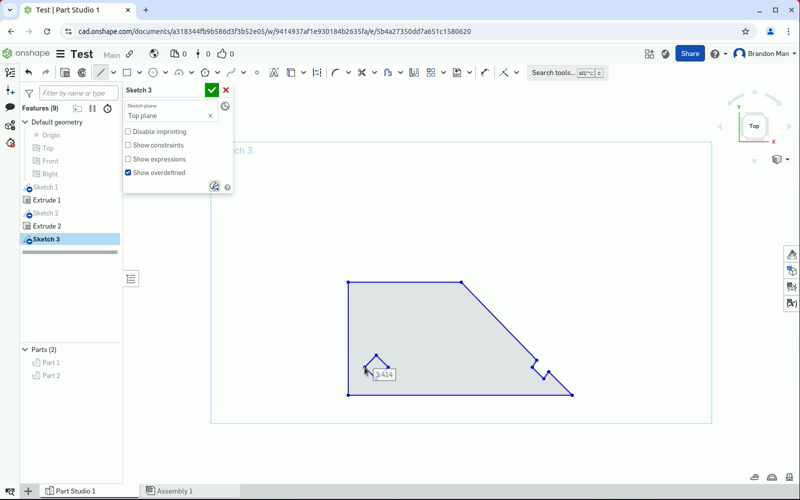
mouse_move(403, 308)
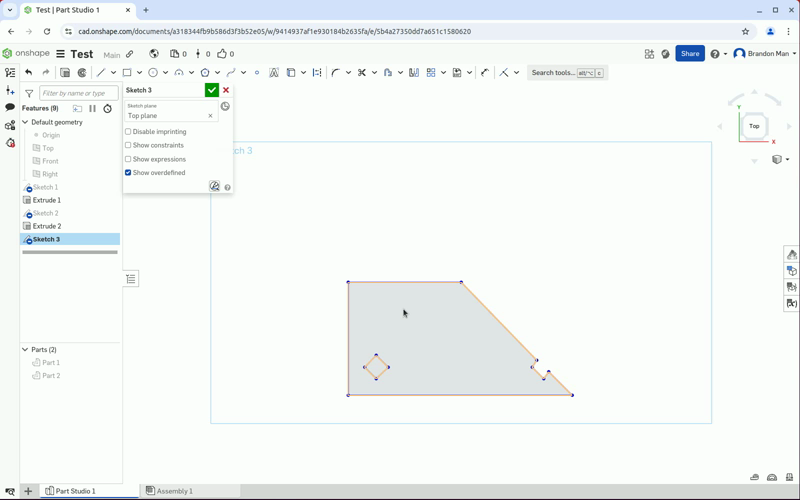
click(403, 308)
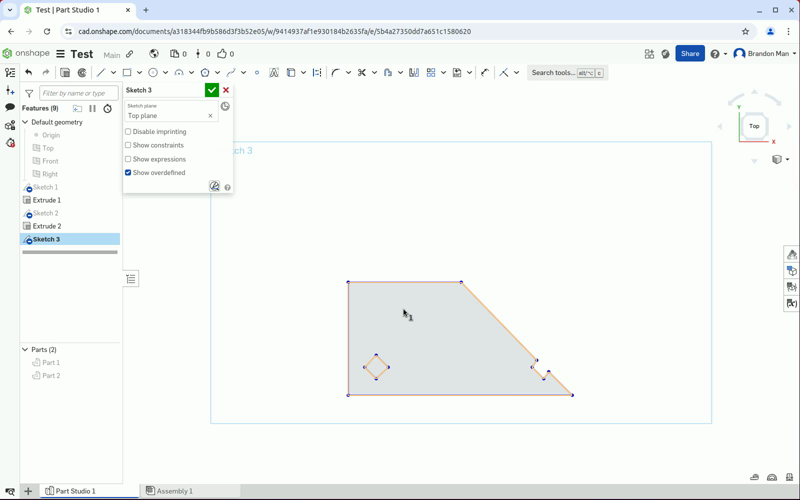
mouse_move(73, 352)
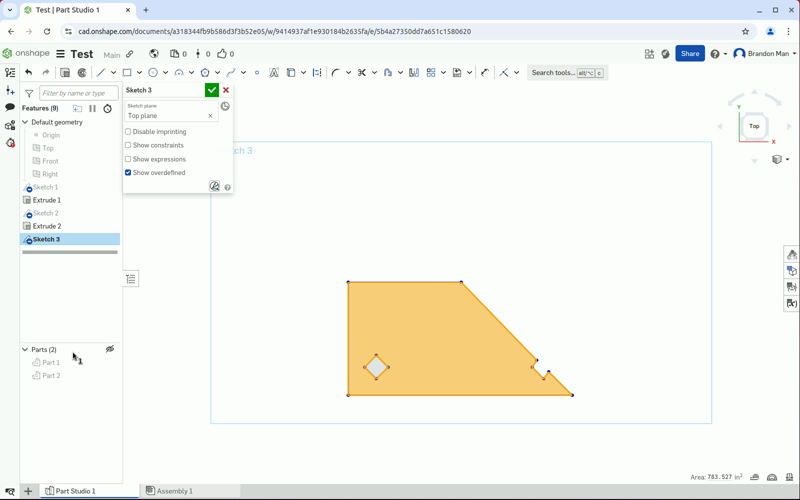
key(shift+y)
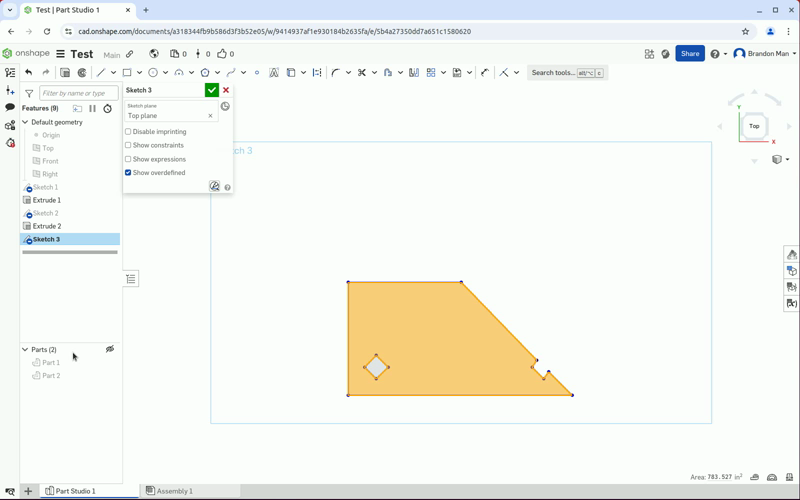
key(shift+e)
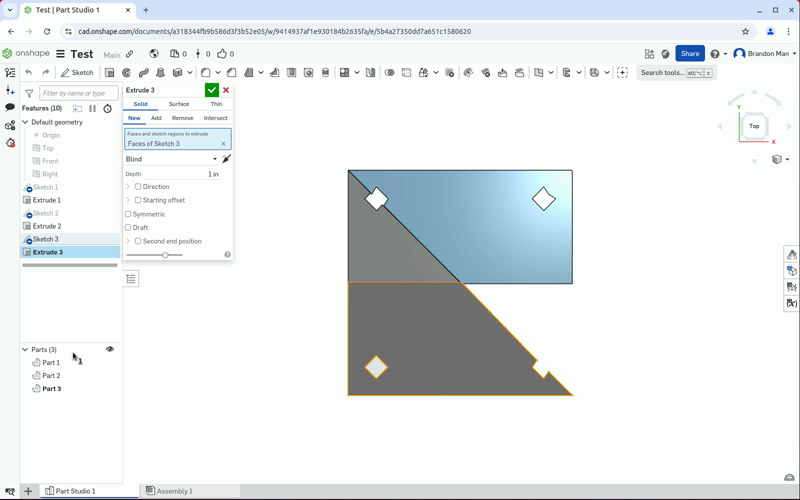
mouse_move(143, 106)
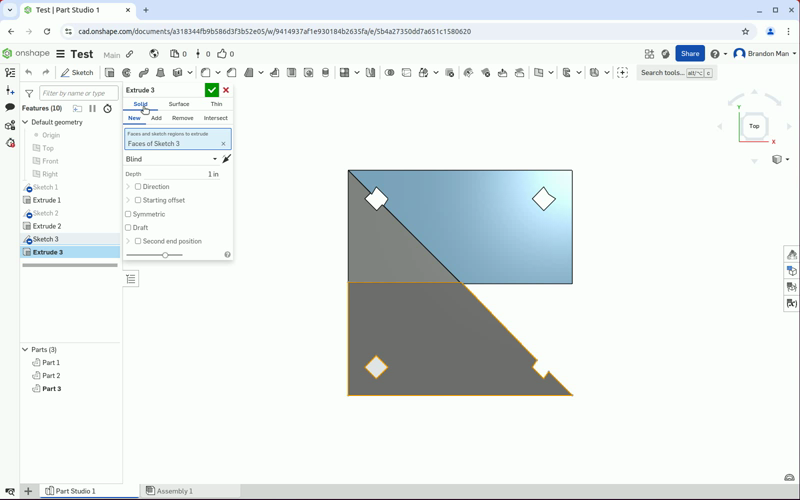
click(143, 106)
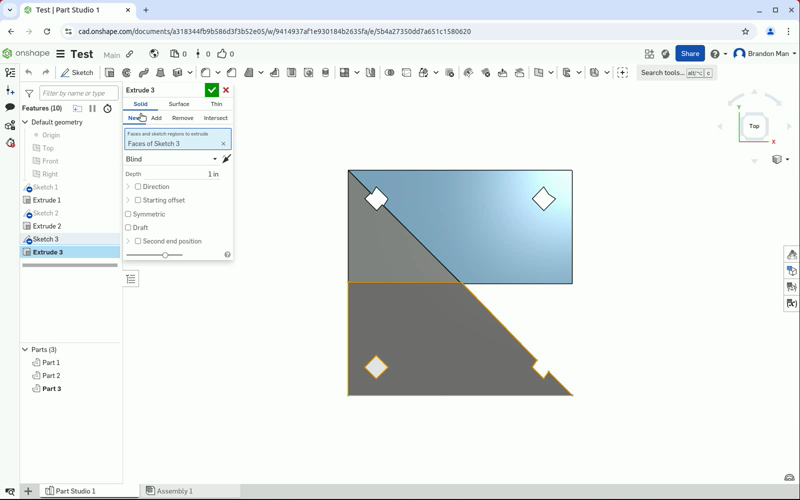
mouse_move(137, 120)
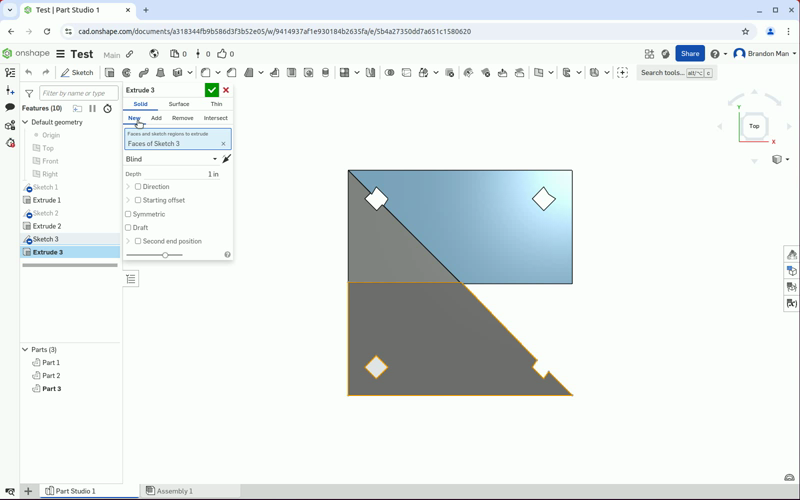
click(137, 120)
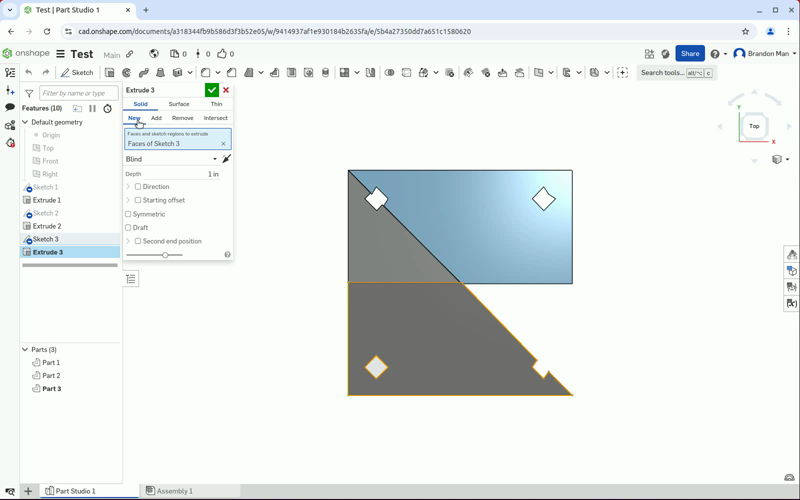
key(tab, 4)
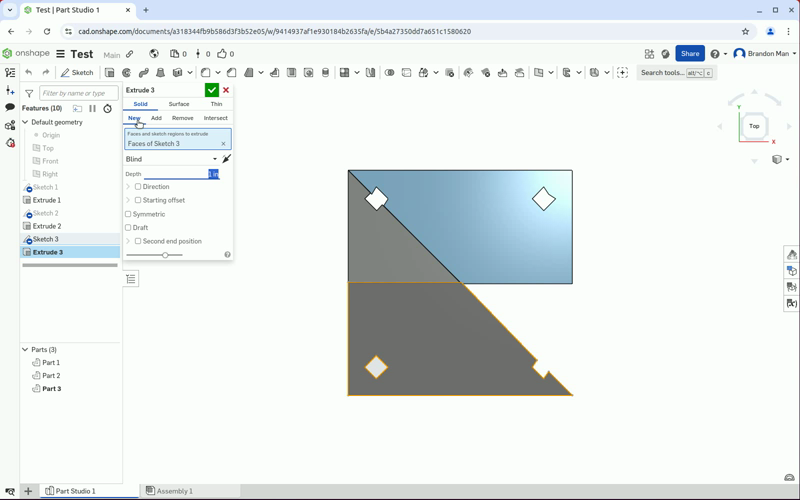
text(1.204)
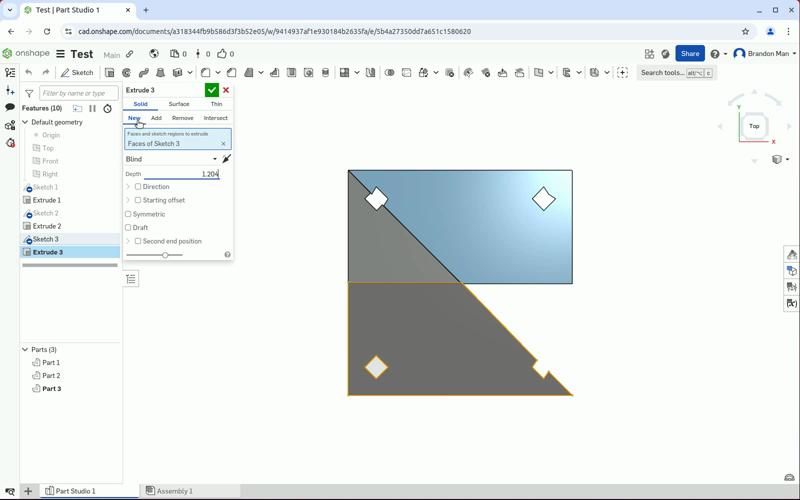
key(enter)
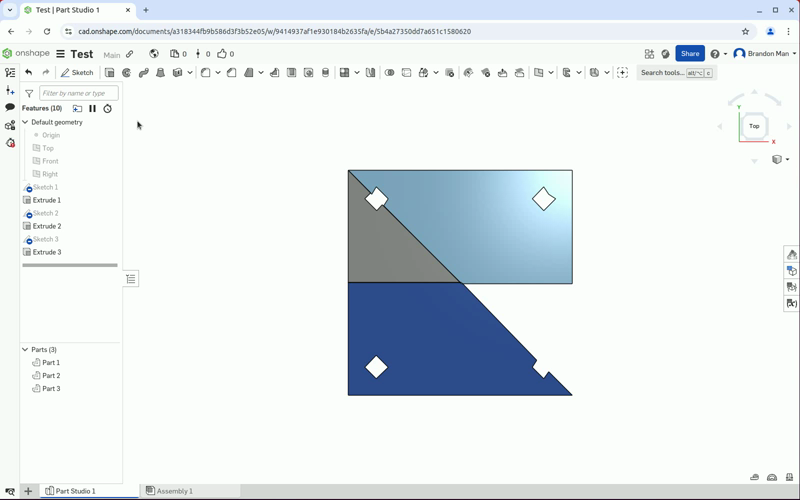
key(shift+h)
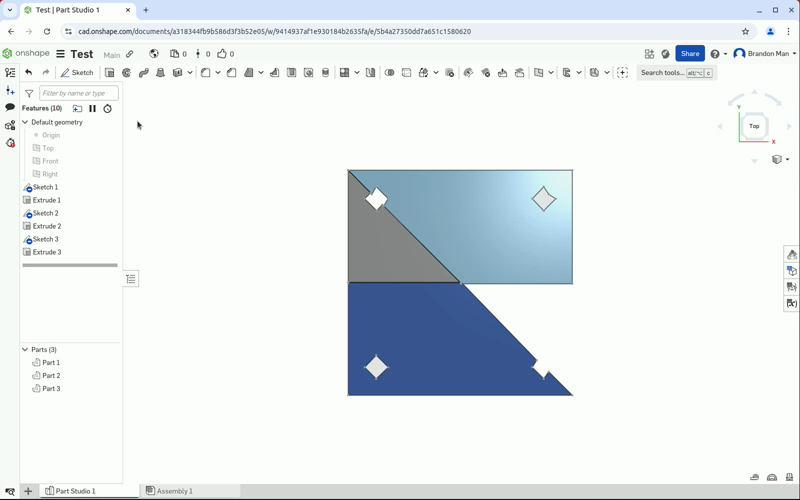
key(shift+h)
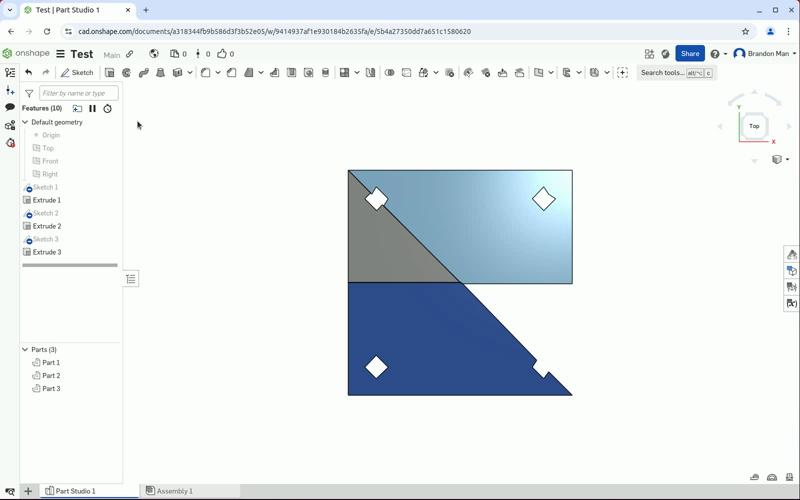
mouse_move(73, 189)
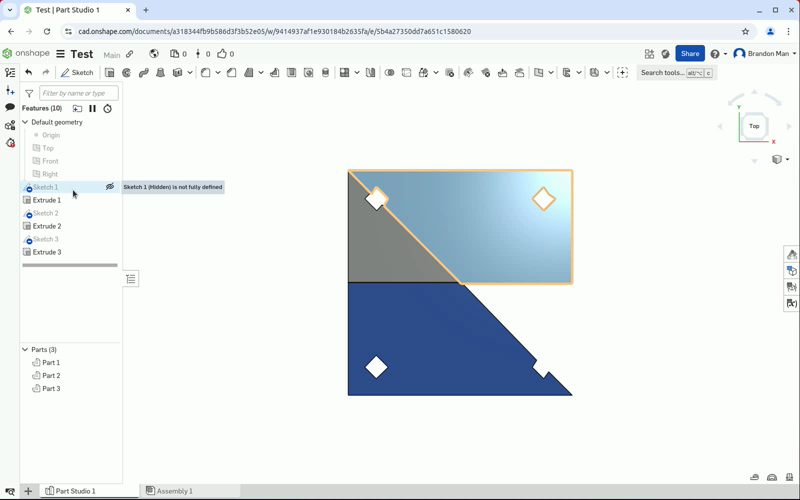
click(73, 189)
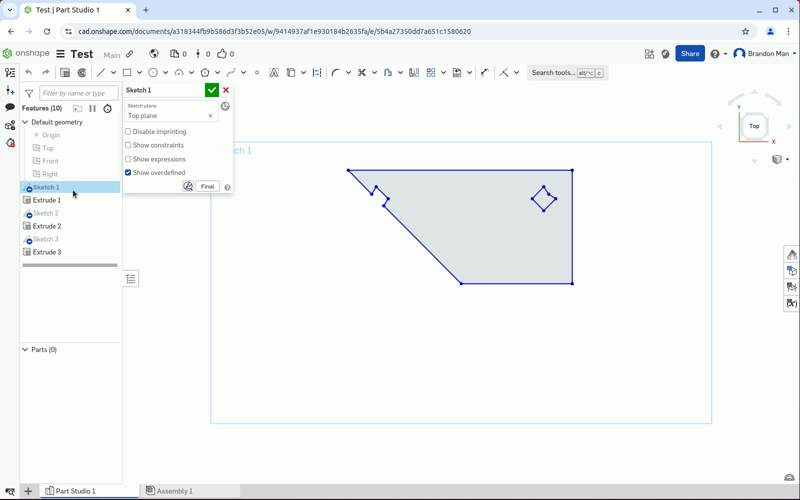
mouse_move(229, 92)
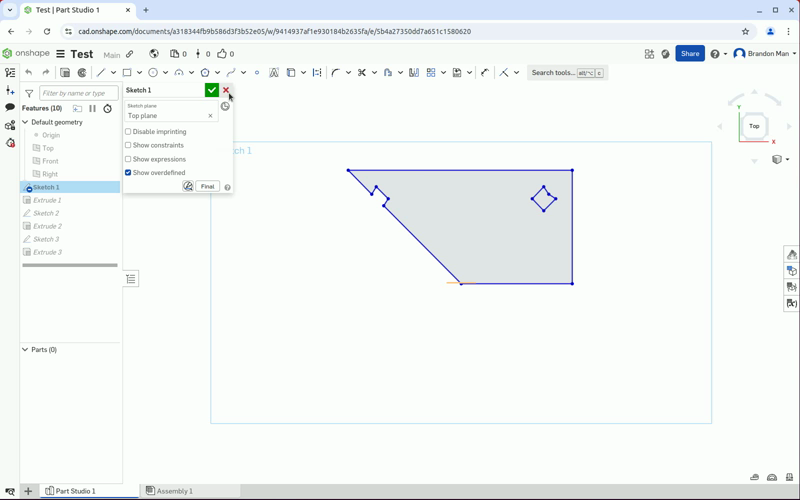
click(229, 92)
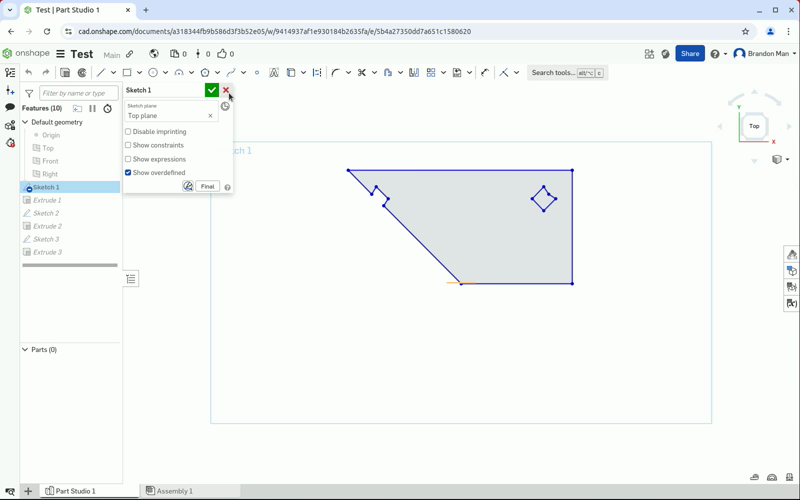
key(shift+s)
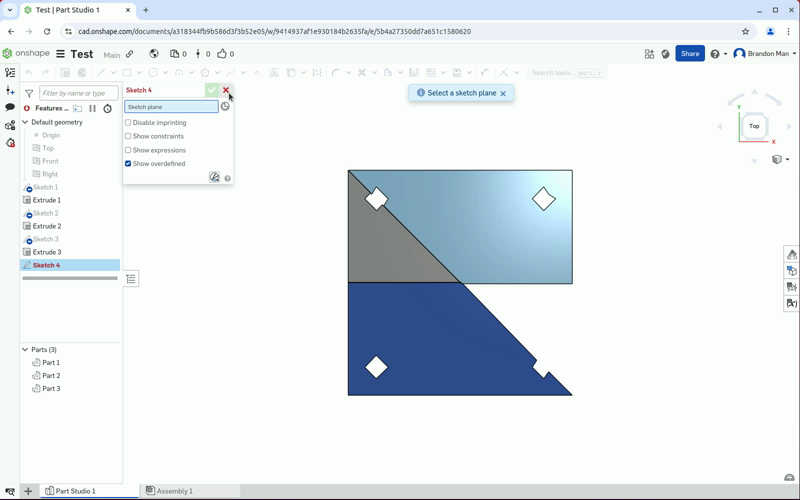
mouse_move(73, 150)
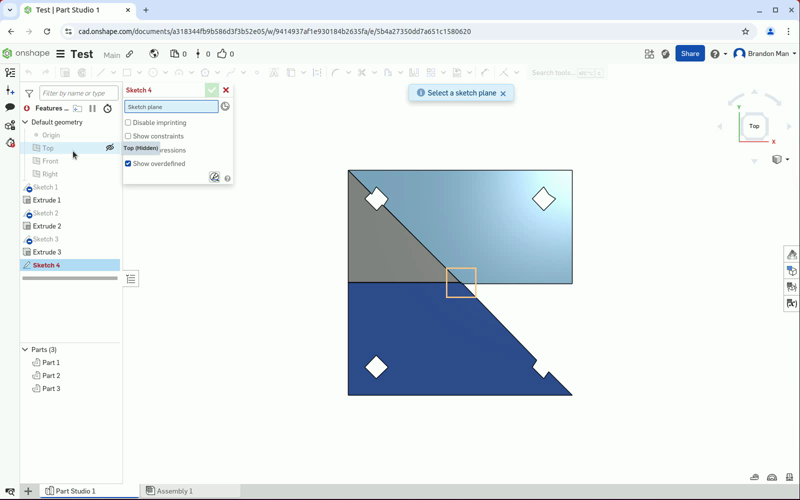
click(73, 150)
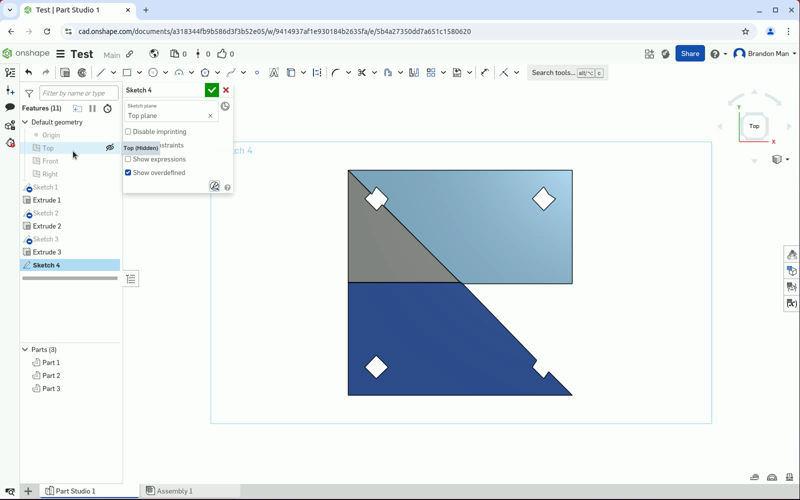
mouse_move(73, 352)
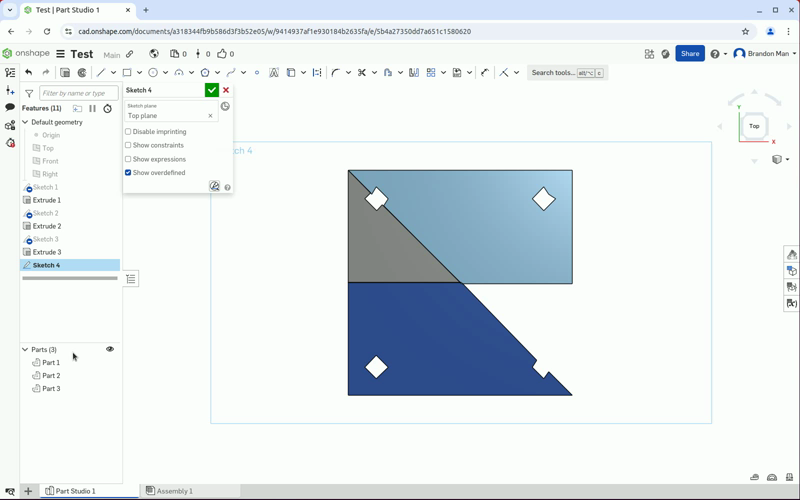
key(y)
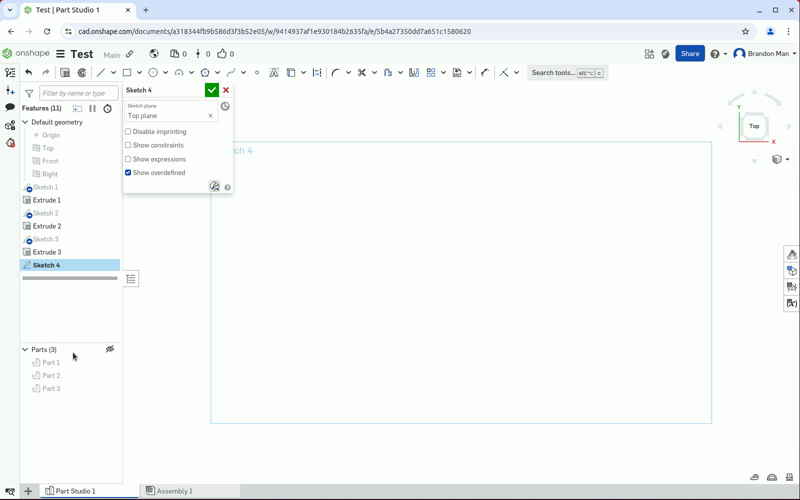
key(l)
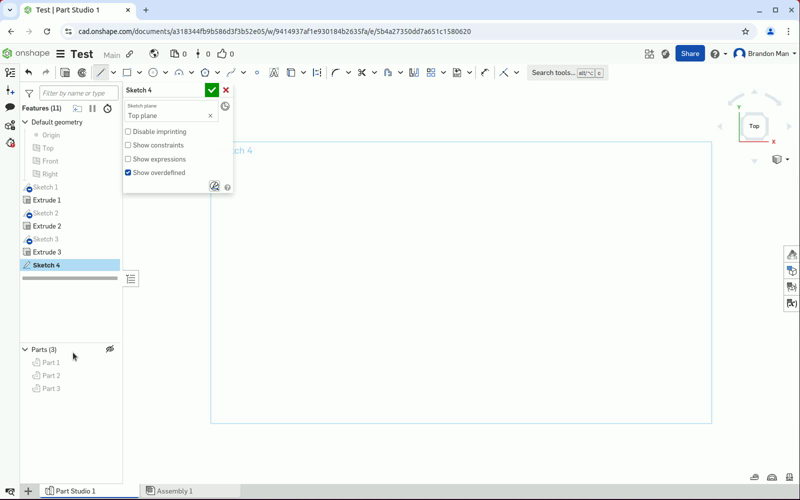
key_down(shift)
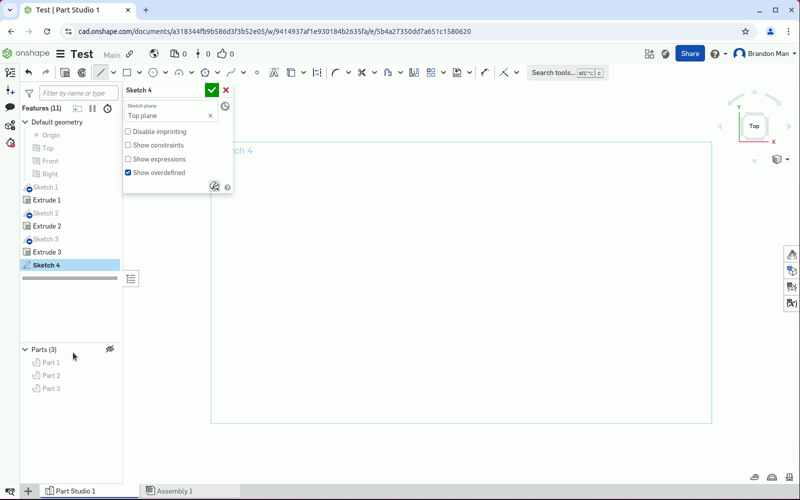
mouse_move(460, 282)
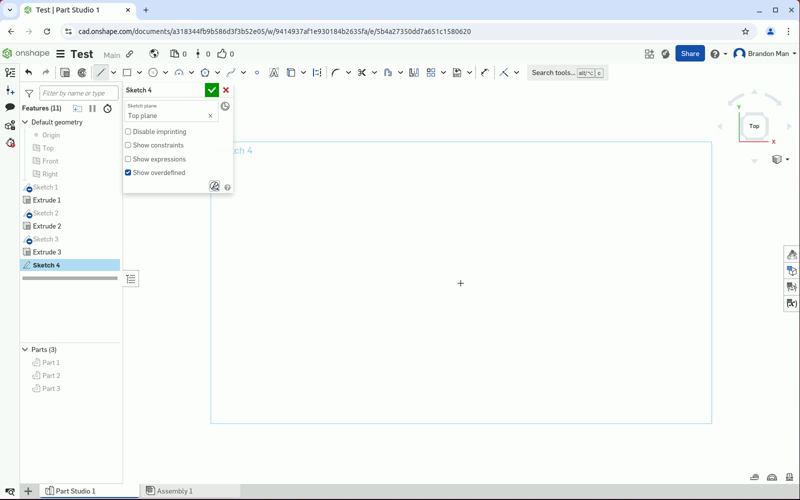
click(460, 282)
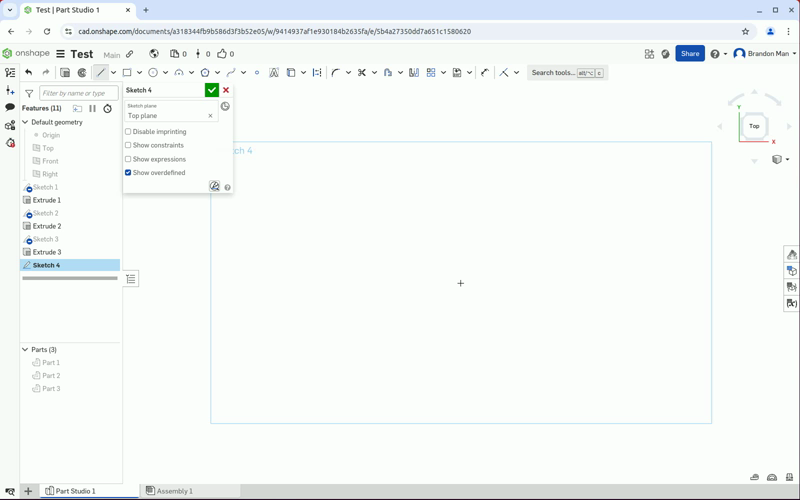
key_up(shift)
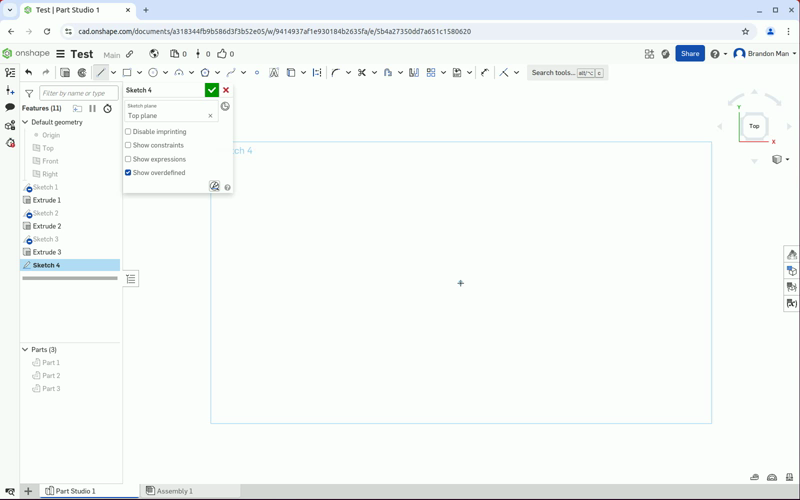
key_down(shift)
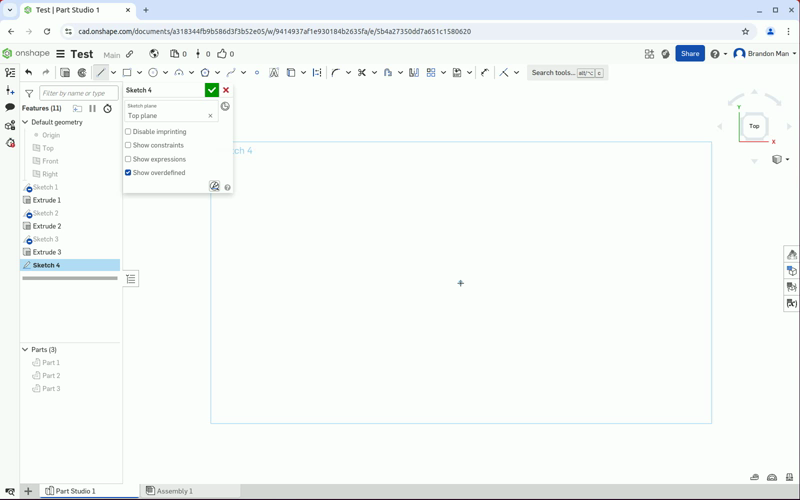
mouse_move(538, 360)
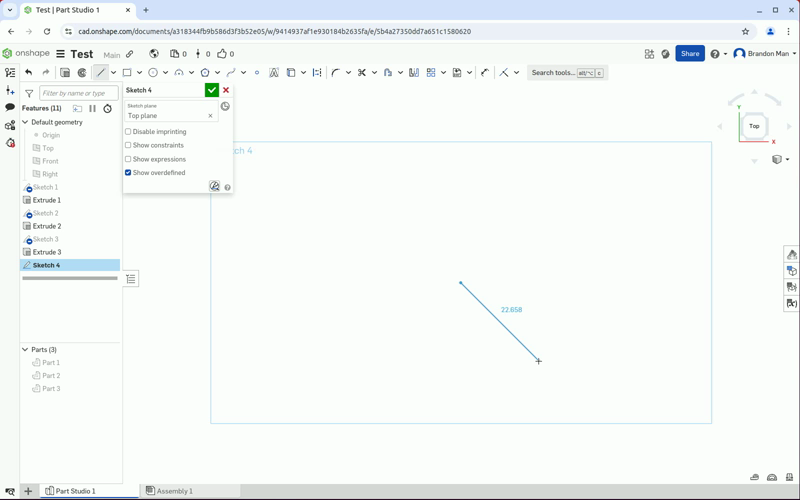
click(538, 360)
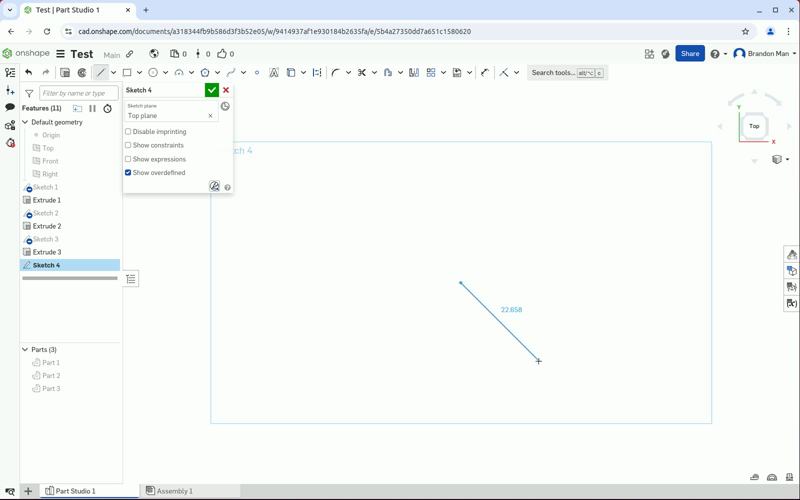
key_up(shift)
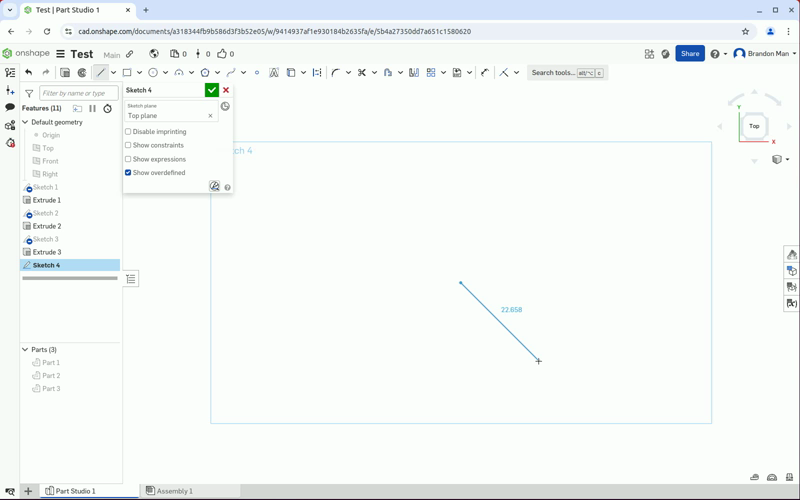
key_down(shift)
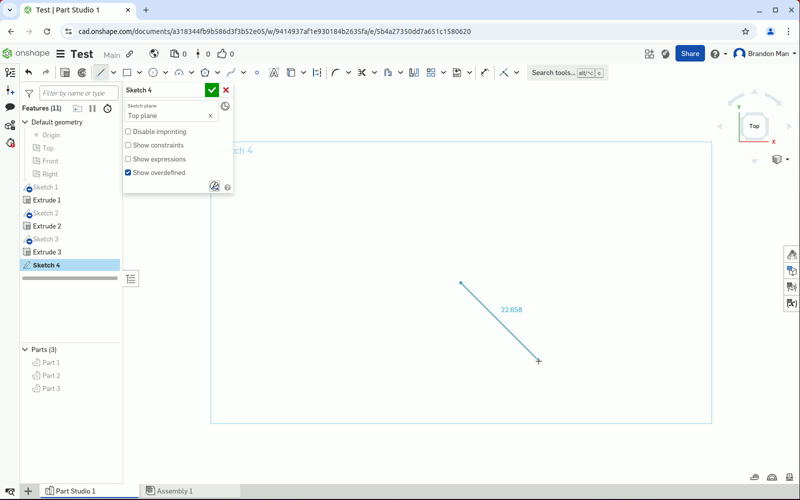
mouse_move(568, 360)
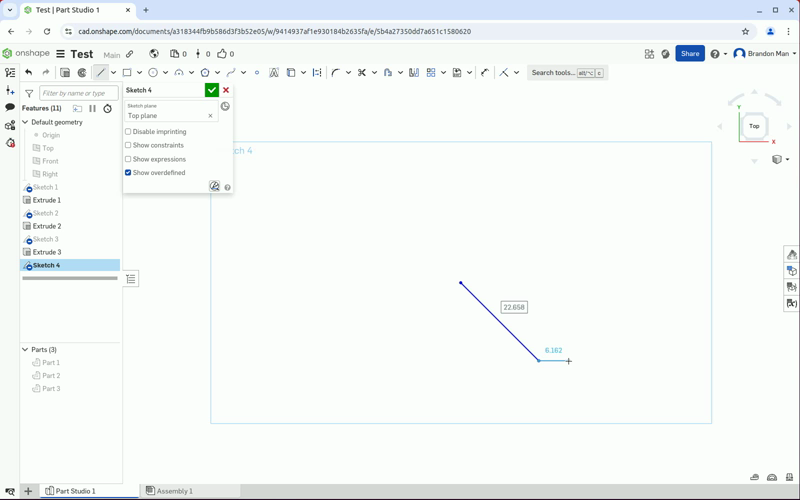
mouse_move(544, 355)
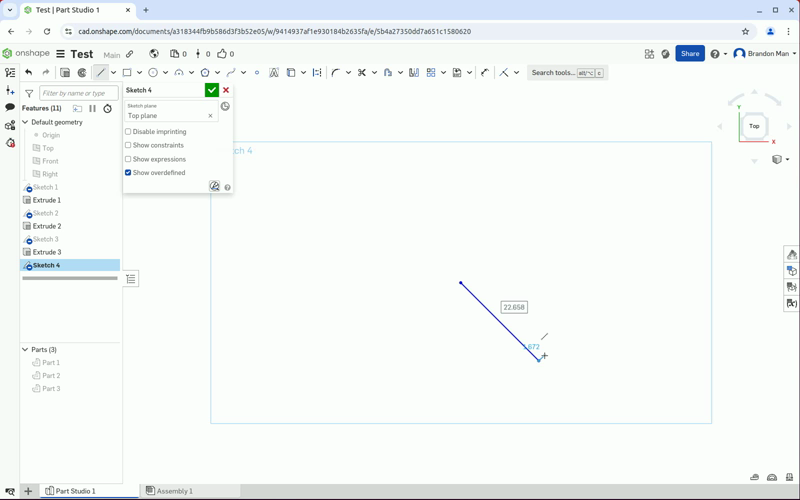
click(544, 355)
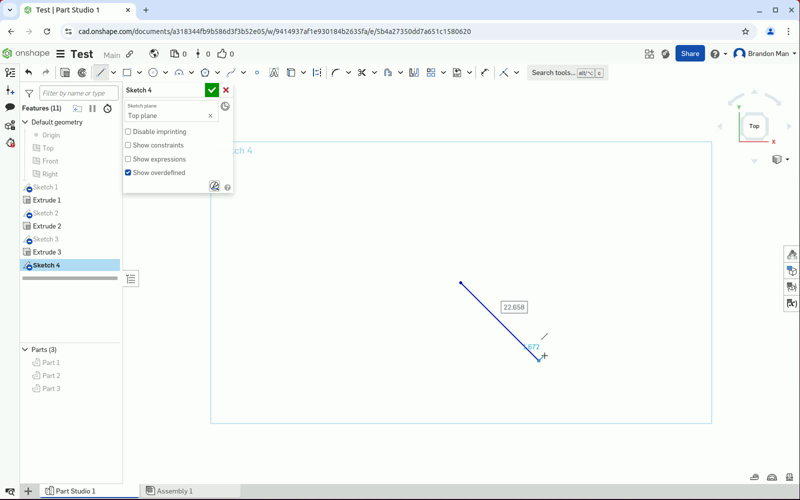
key_up(shift)
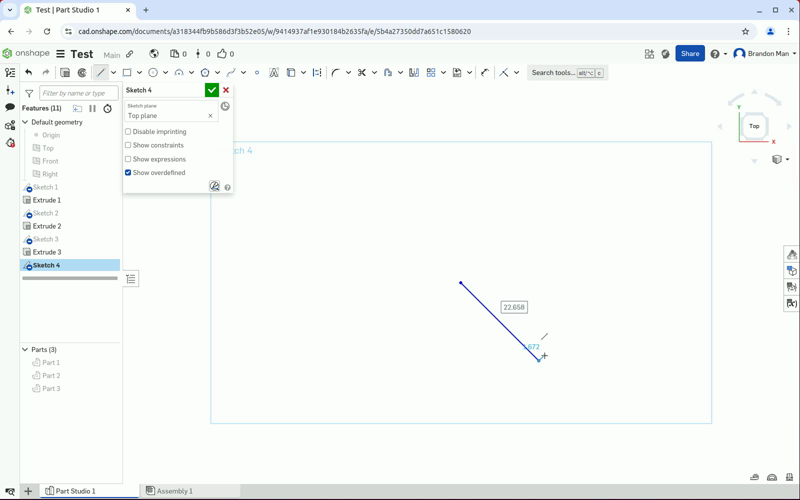
key_down(shift)
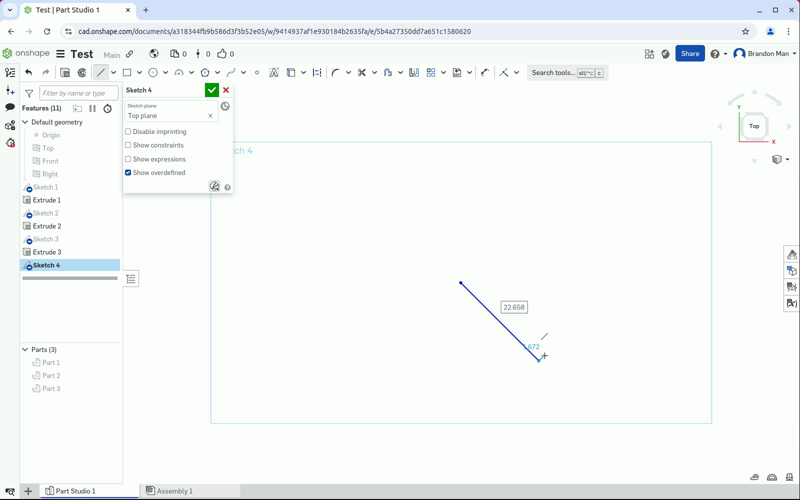
mouse_move(574, 355)
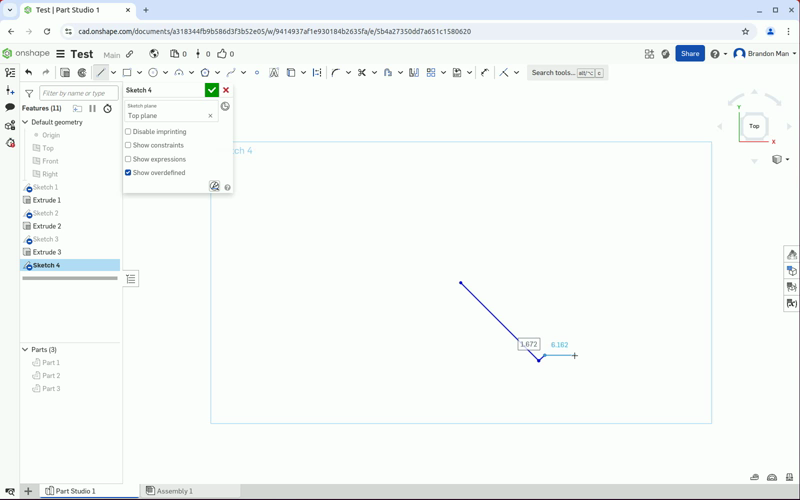
mouse_move(556, 366)
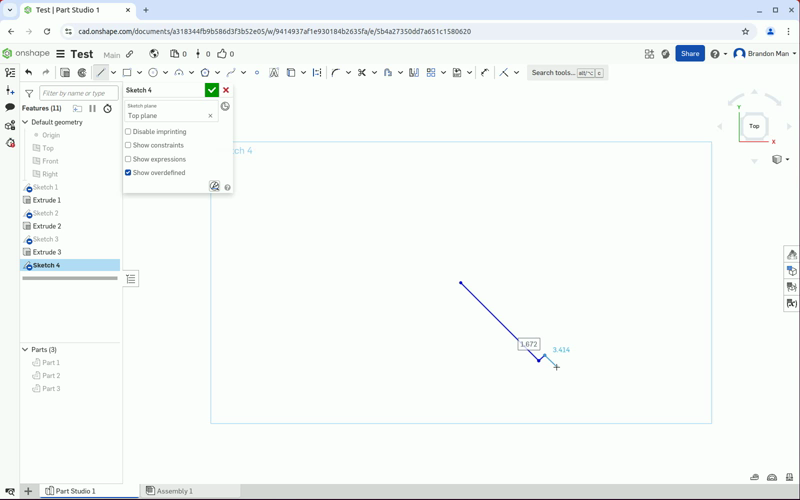
click(556, 366)
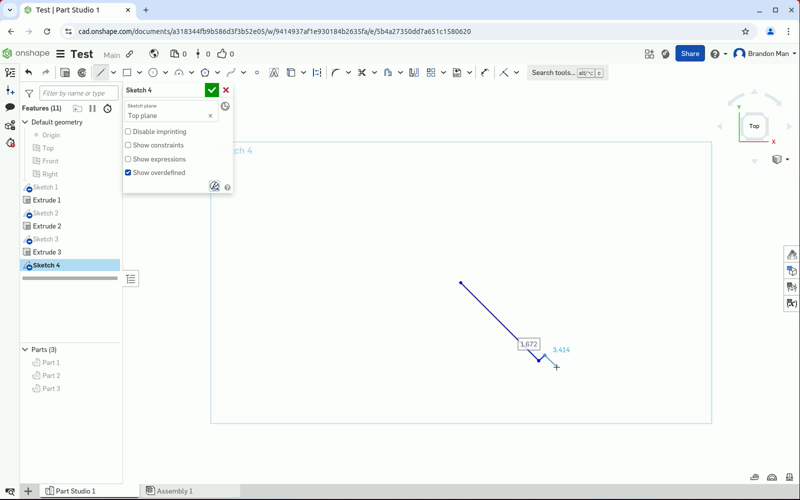
key_up(shift)
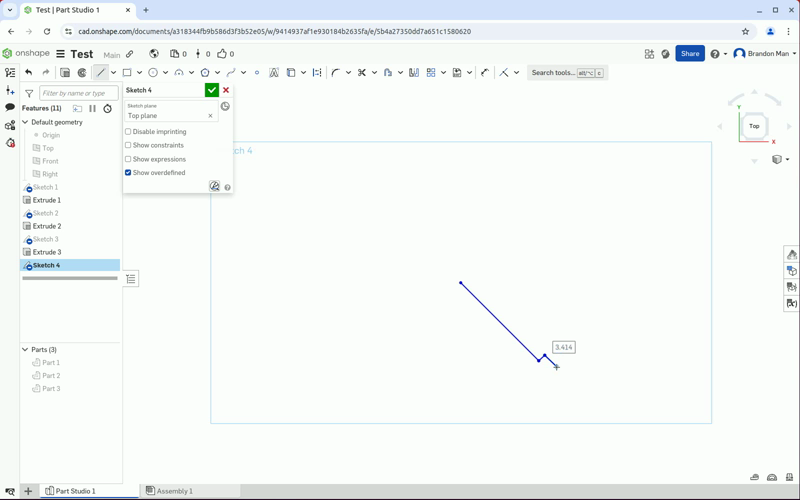
key_down(shift)
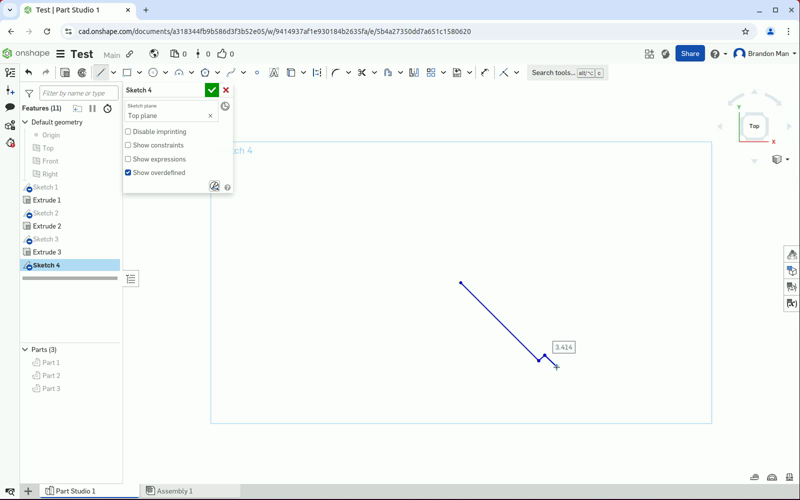
mouse_move(586, 366)
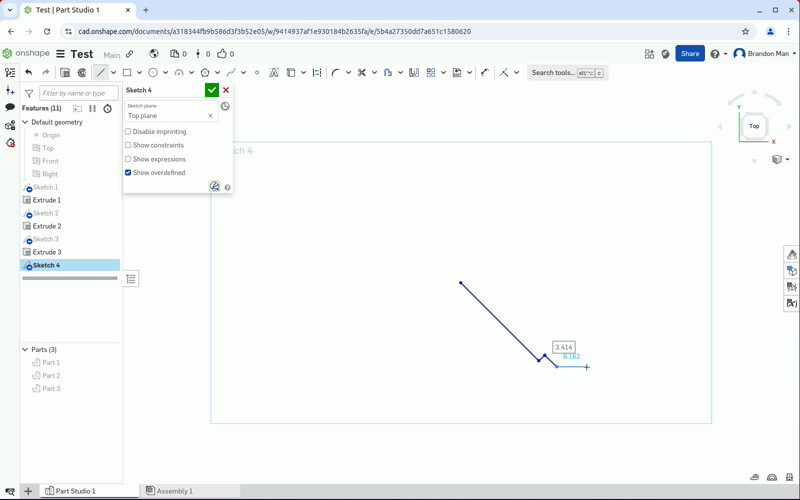
mouse_move(550, 372)
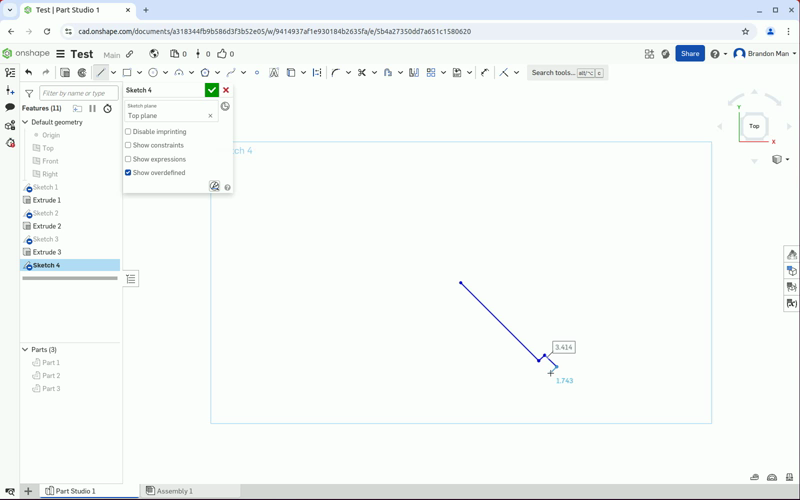
click(550, 372)
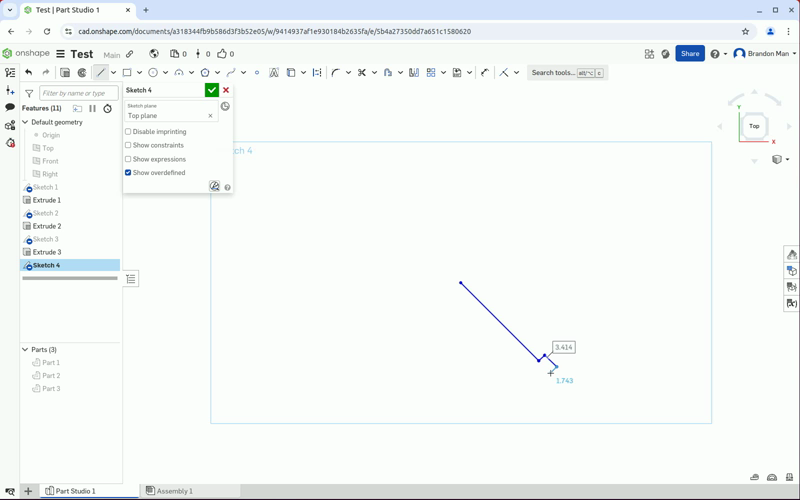
key_up(shift)
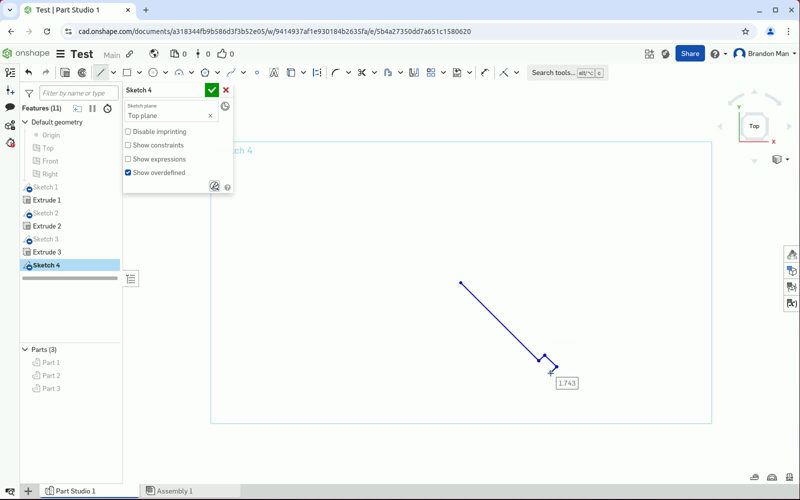
key_down(shift)
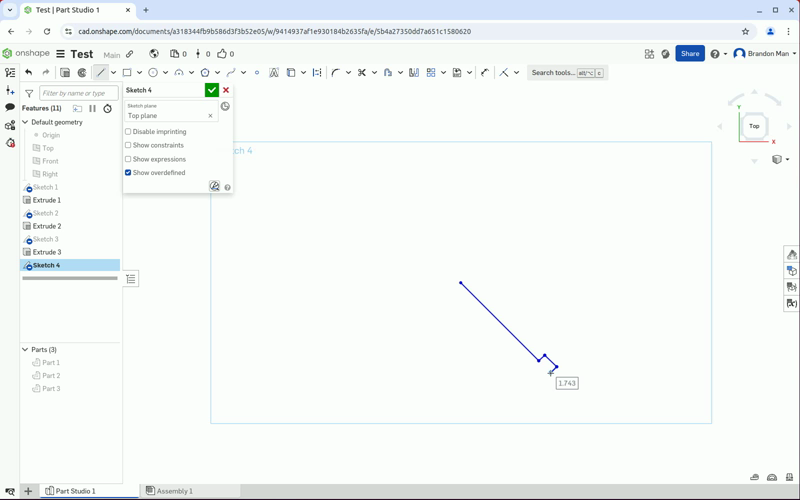
mouse_move(580, 372)
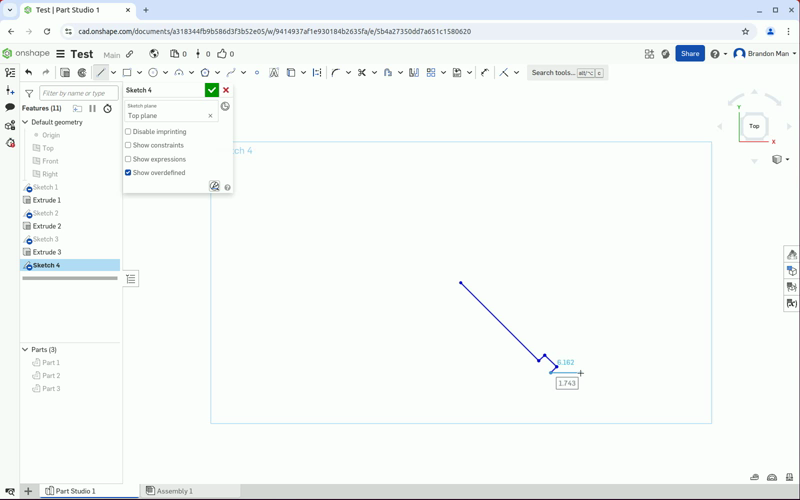
mouse_move(573, 395)
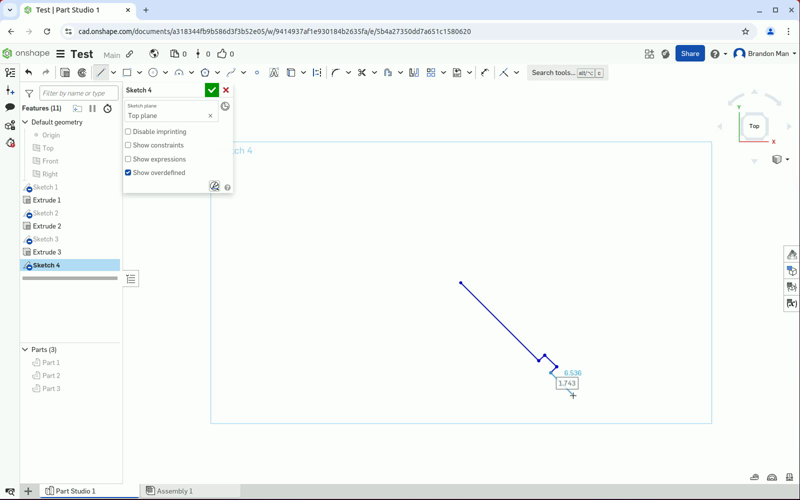
click(573, 395)
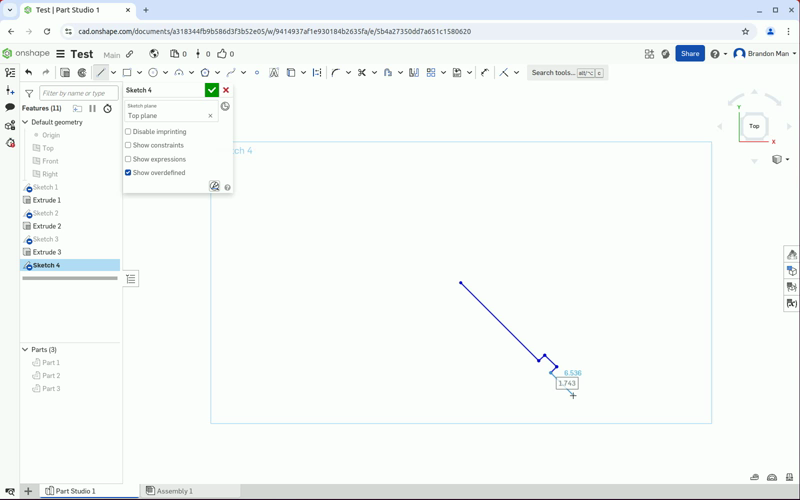
key_up(shift)
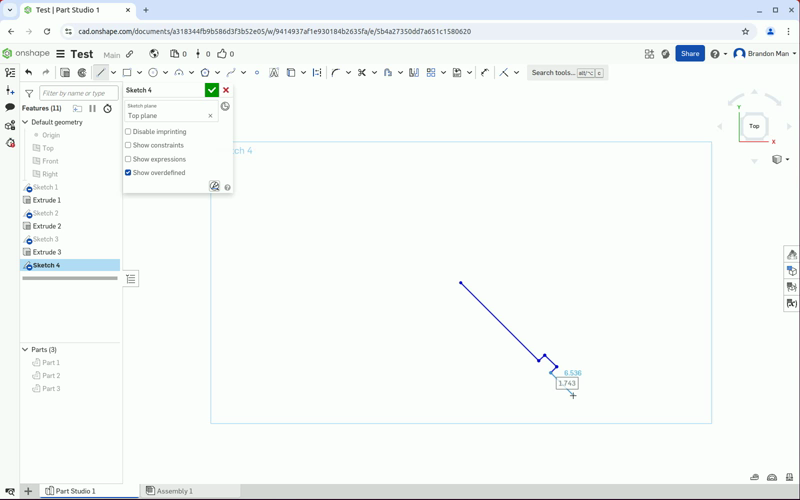
key_down(shift)
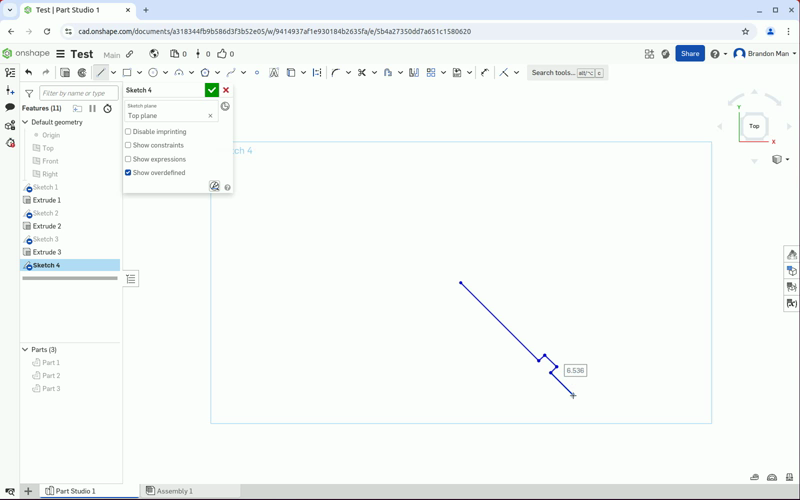
mouse_move(573, 282)
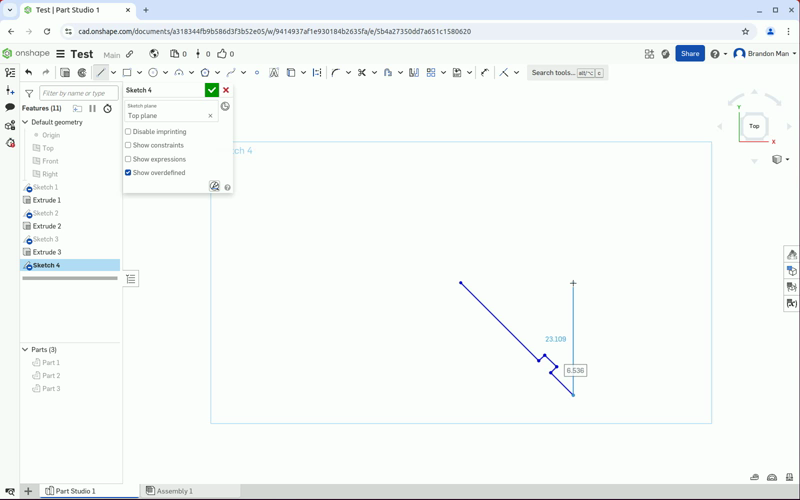
click(573, 282)
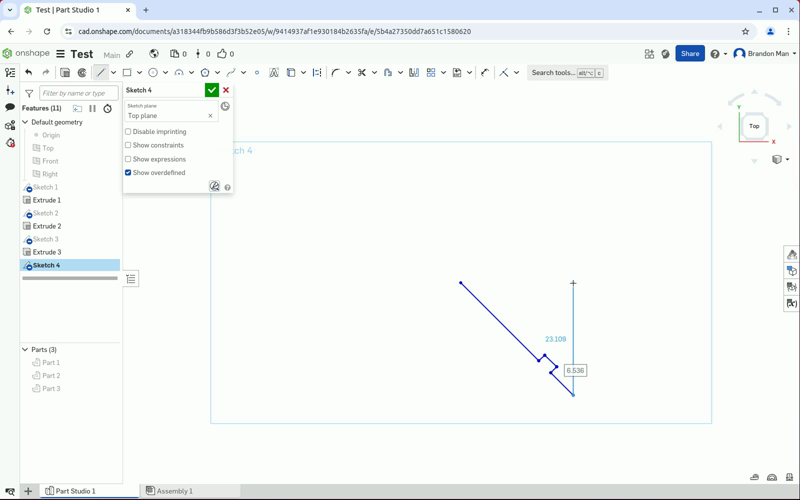
key_up(shift)
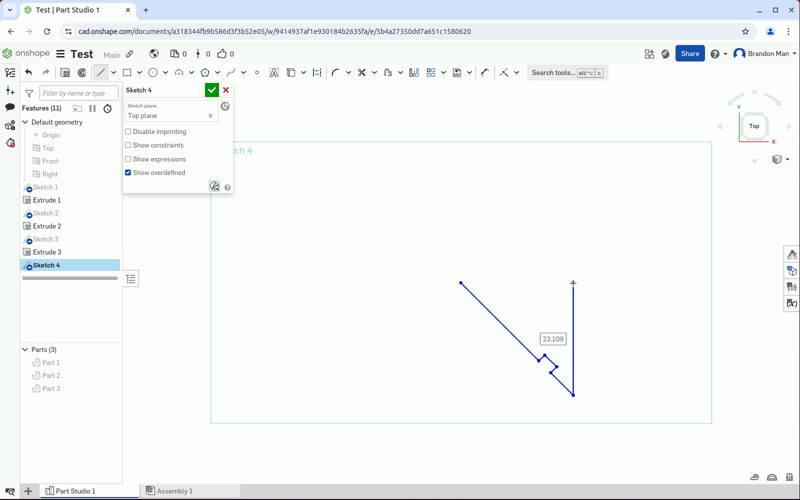
key_down(shift)
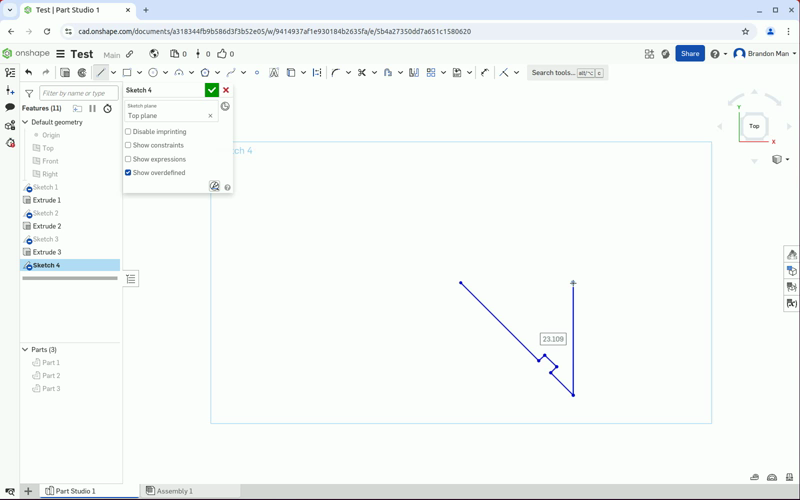
mouse_move(460, 282)
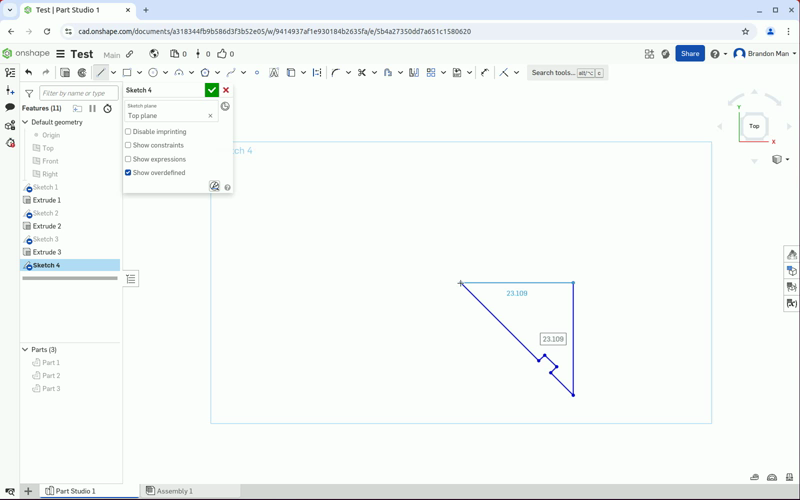
key_up(shift)
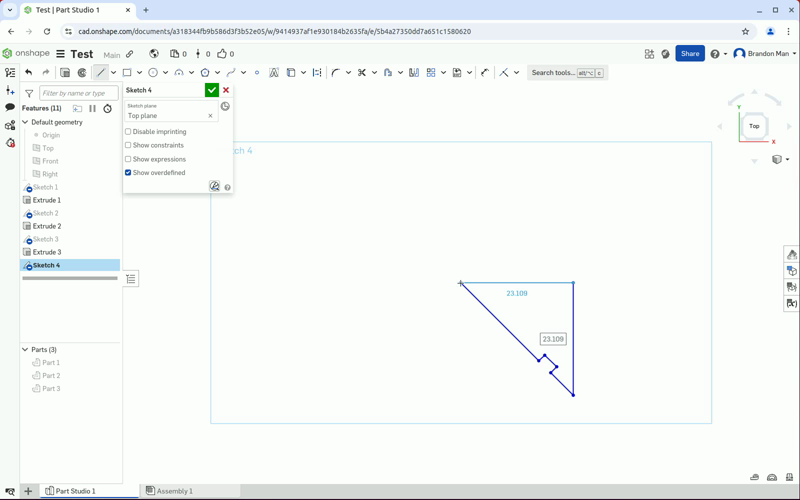
click(460, 282)
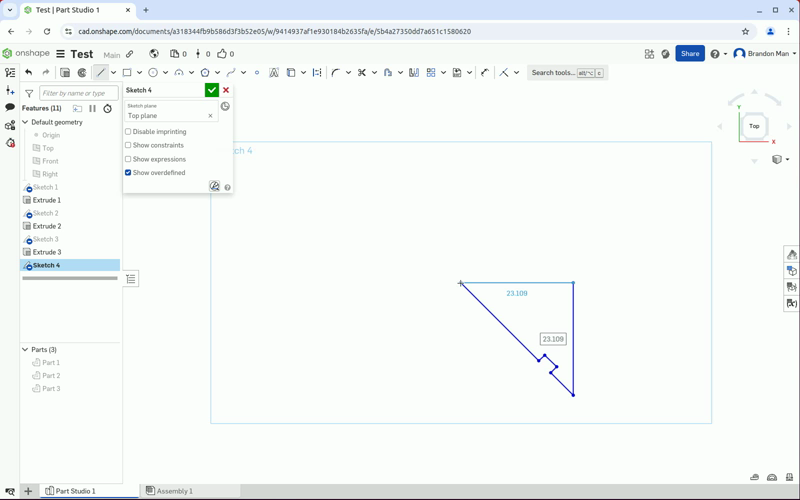
key(esc)
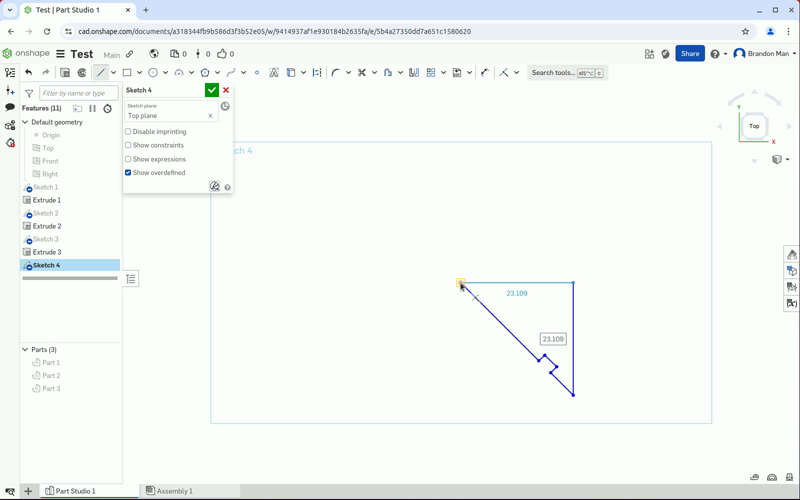
mouse_move(531, 341)
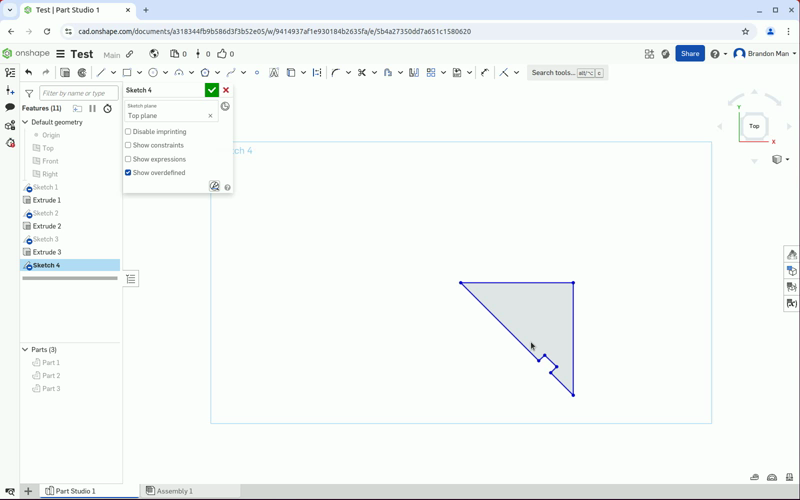
click(531, 341)
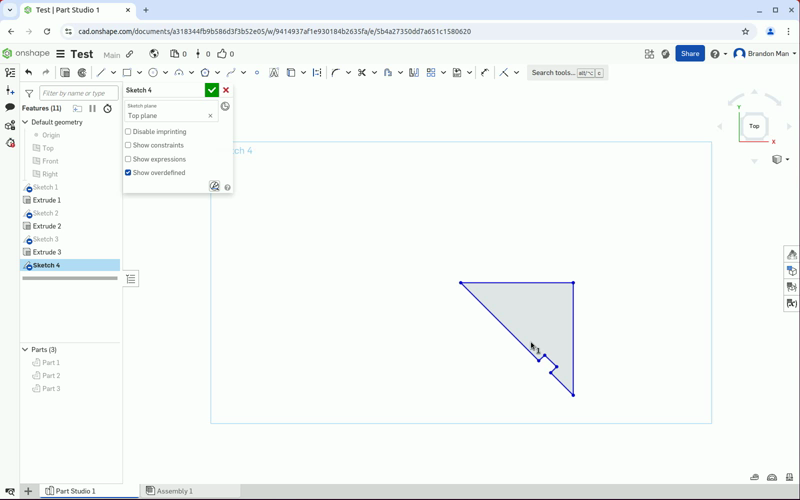
mouse_move(73, 352)
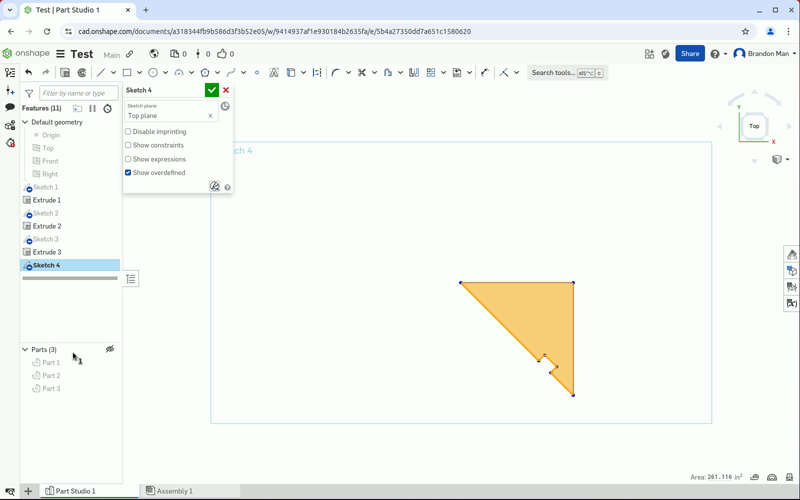
key(shift+y)
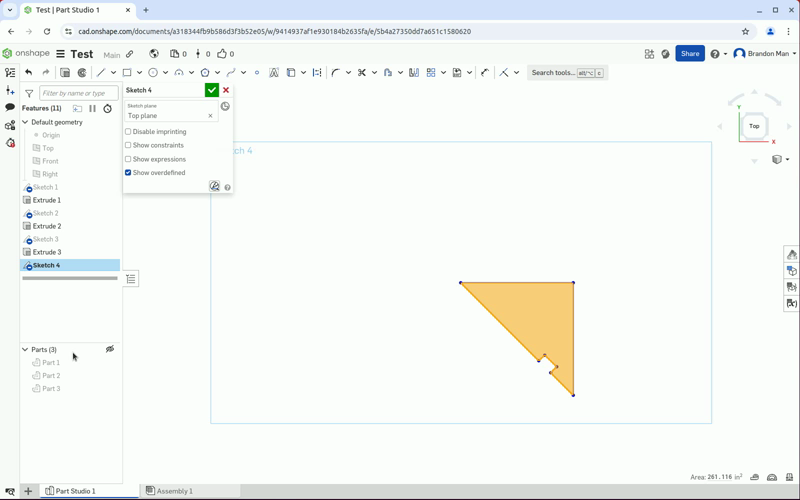
key(shift+e)
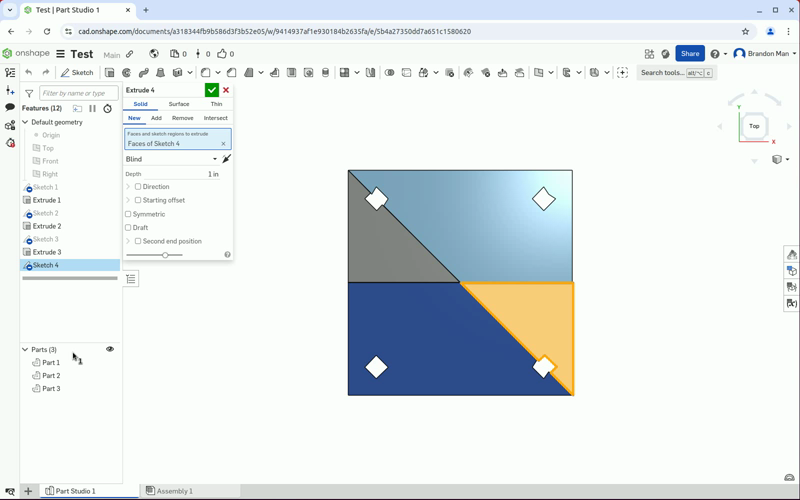
mouse_move(143, 106)
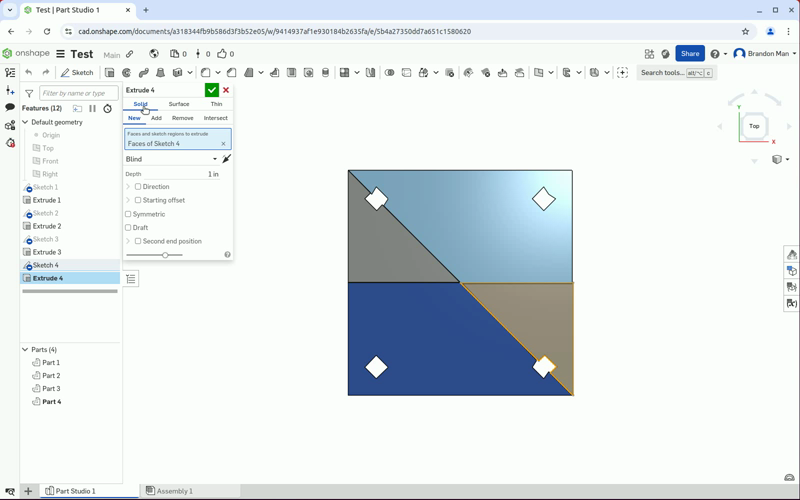
click(143, 106)
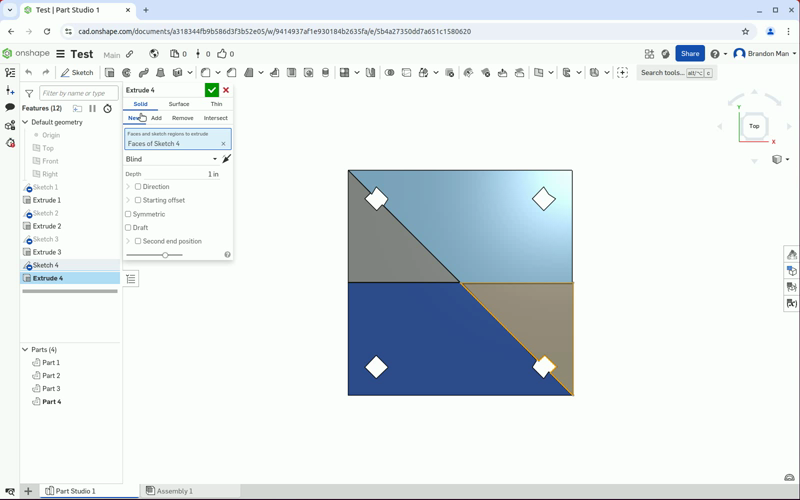
mouse_move(137, 120)
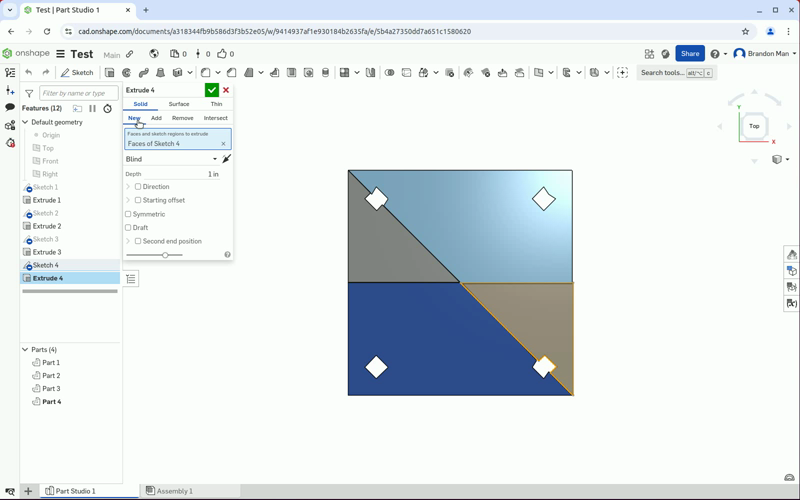
click(137, 120)
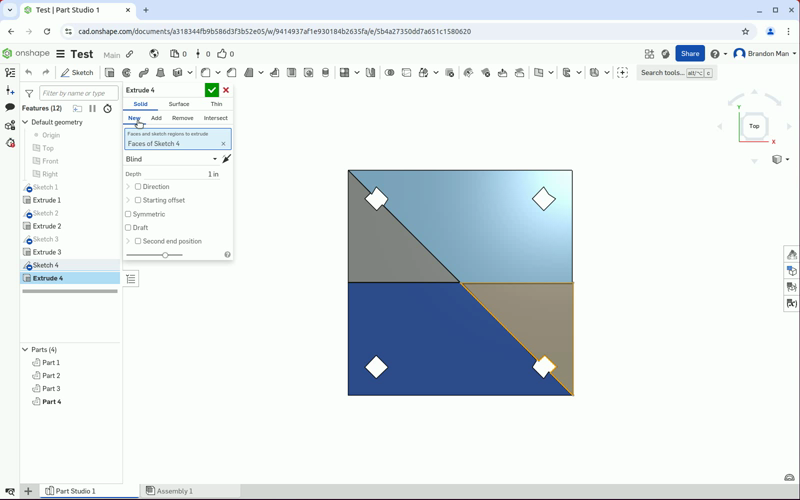
key(tab, 4)
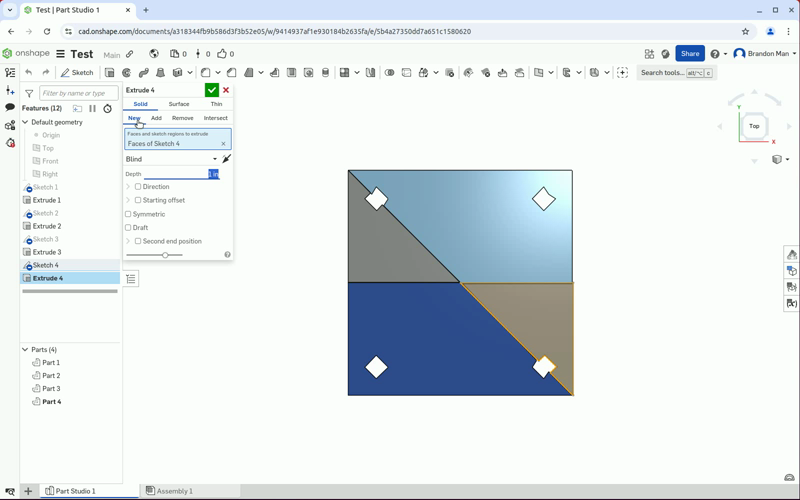
text(1.204)
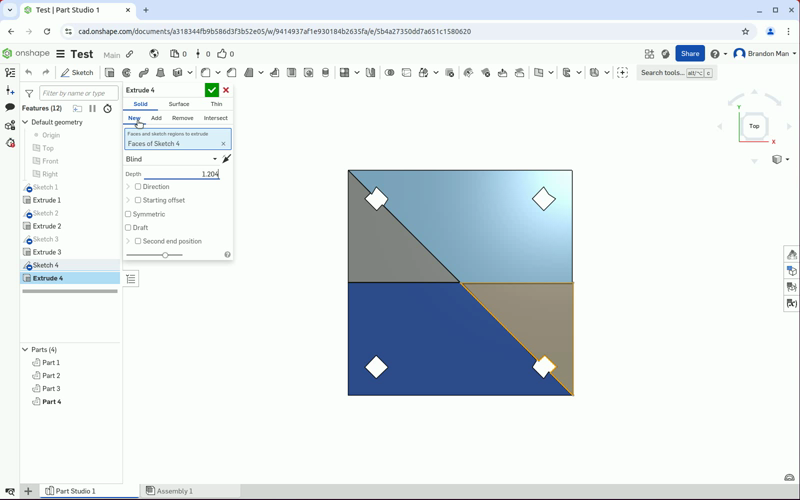
key(enter)
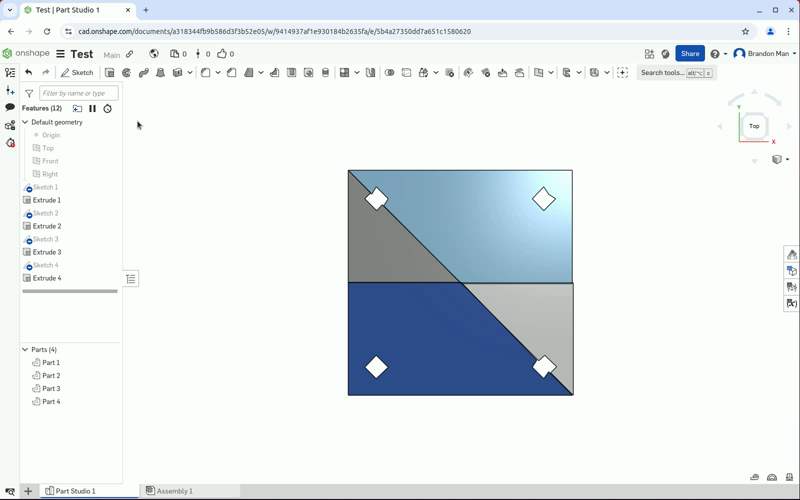
key(shift+h)
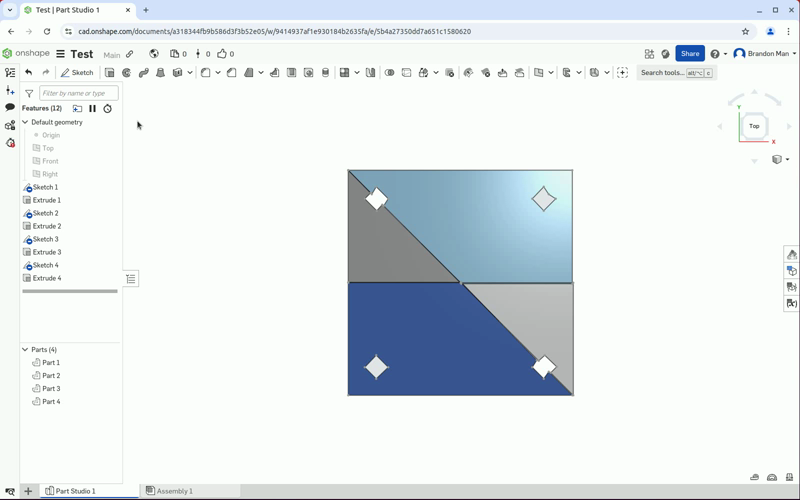
key(shift+h)
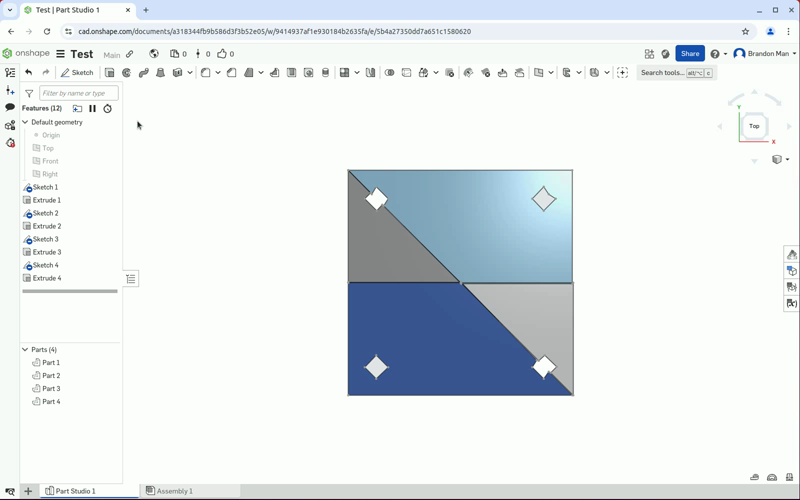
key(shift+7)
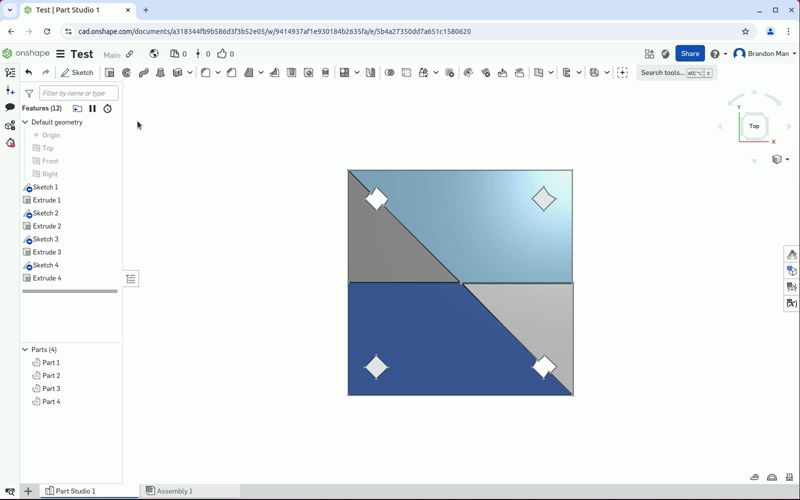
key(up, 3)
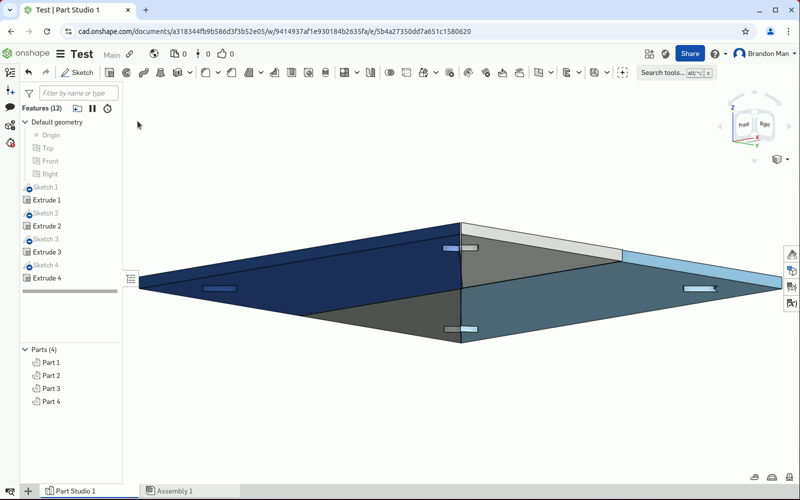
key(left, 3)
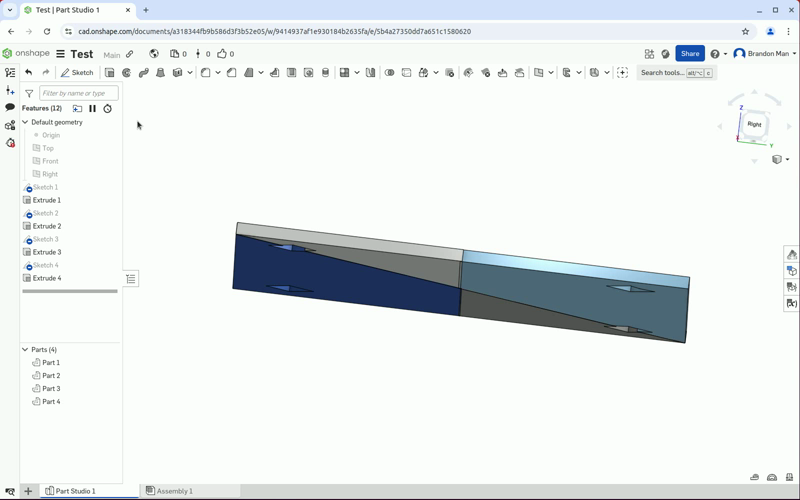
key(right, 3)
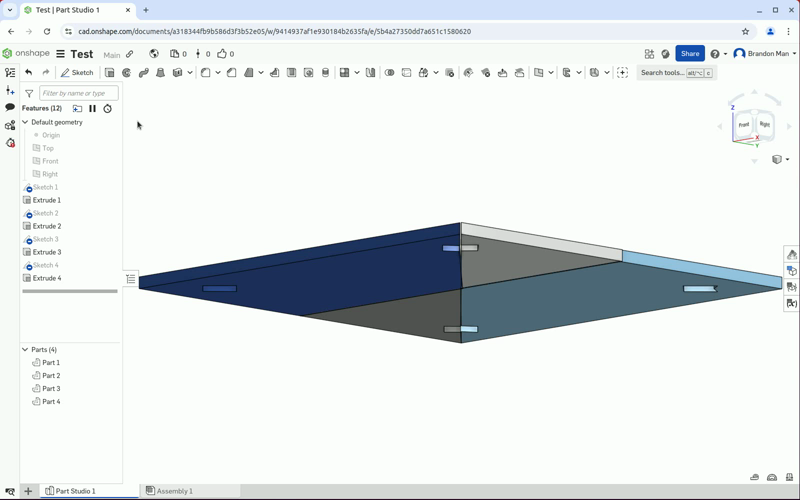
key(down, 3)
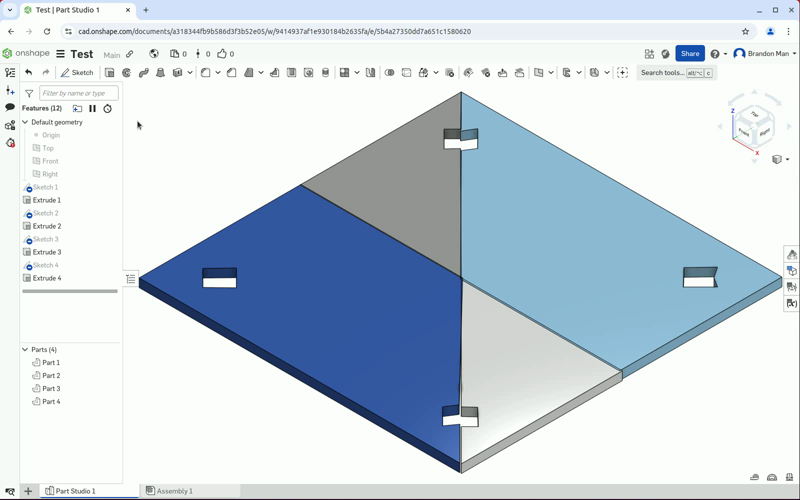
mouse_move(73, 189)
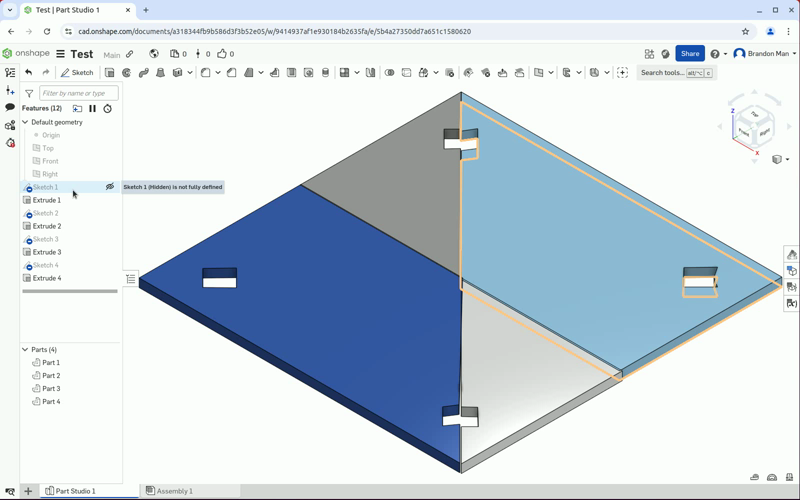
click(73, 189)